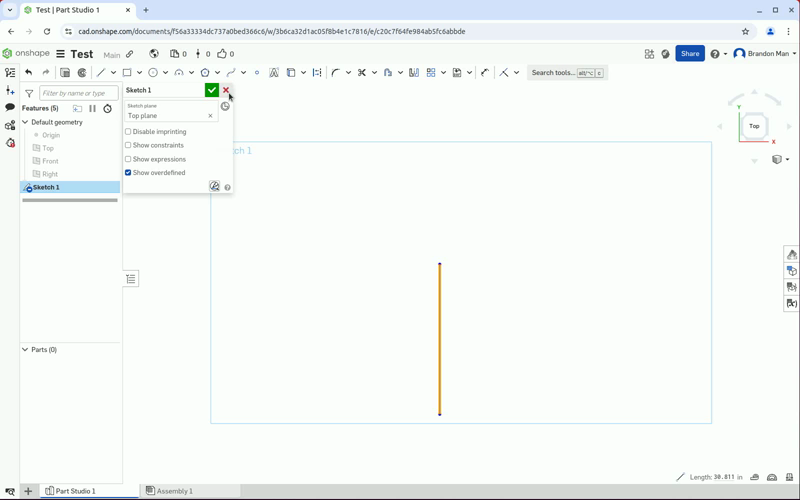
key(shift+h)
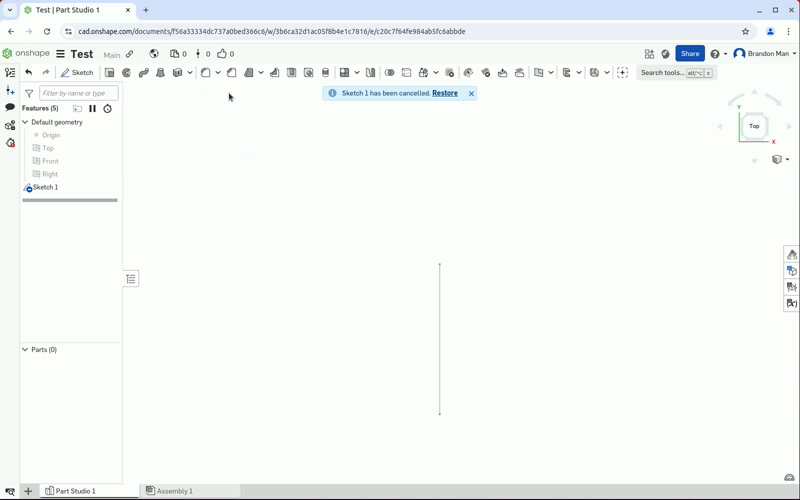
key(shift+s)
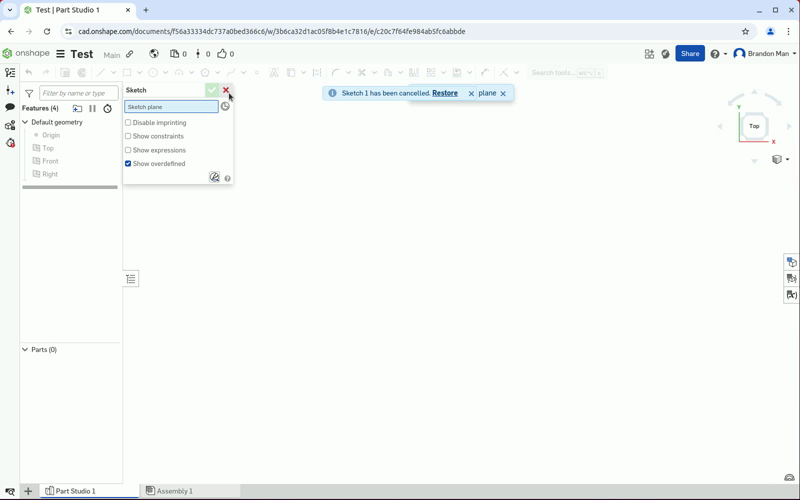
mouse_move(73, 150)
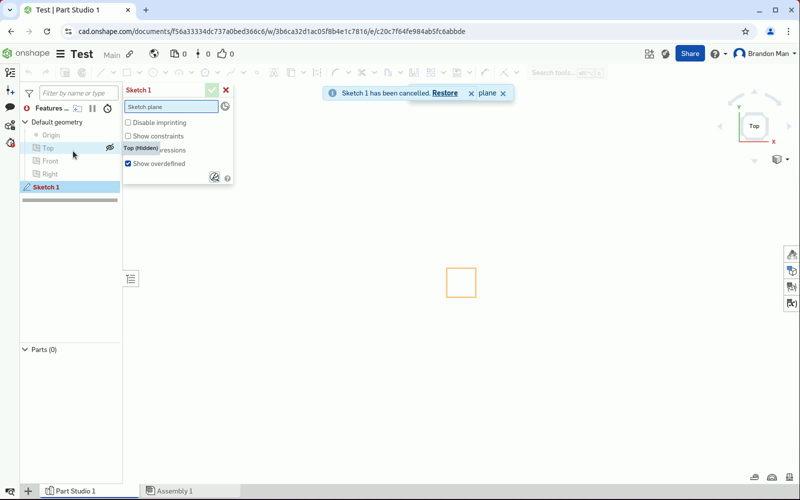
click(73, 150)
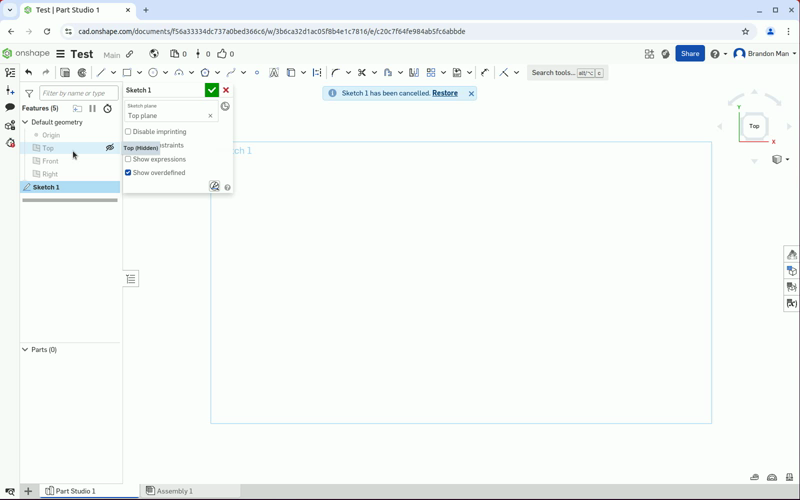
mouse_move(73, 352)
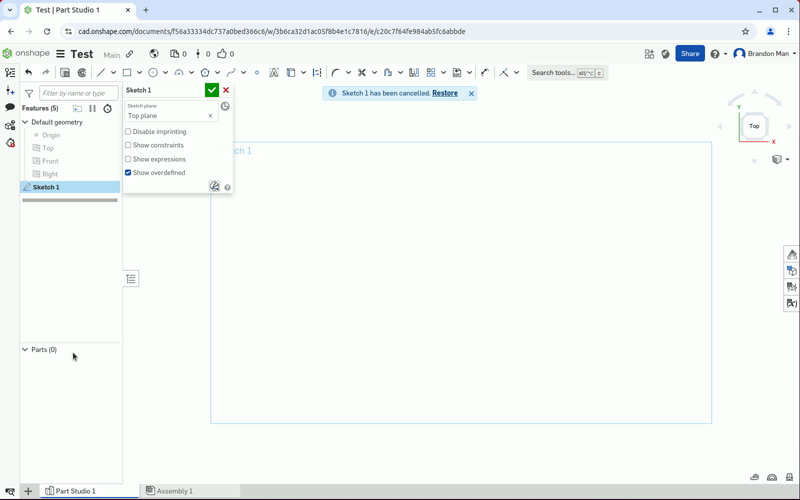
key(y)
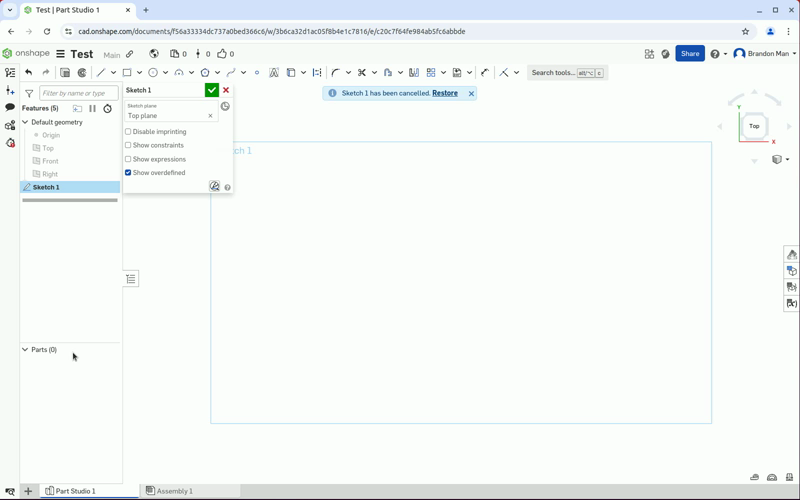
key(l)
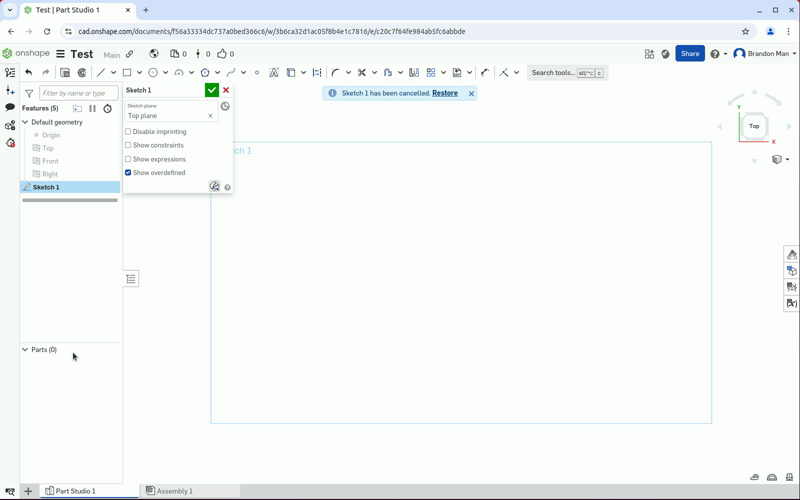
key_down(shift)
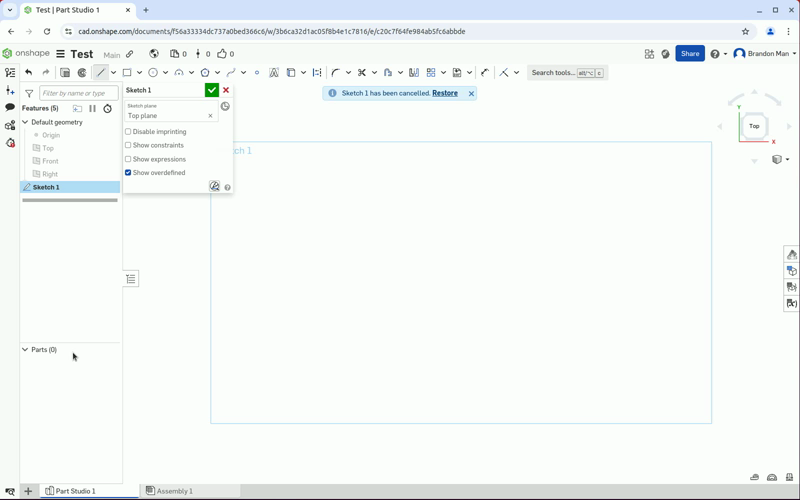
mouse_move(380, 328)
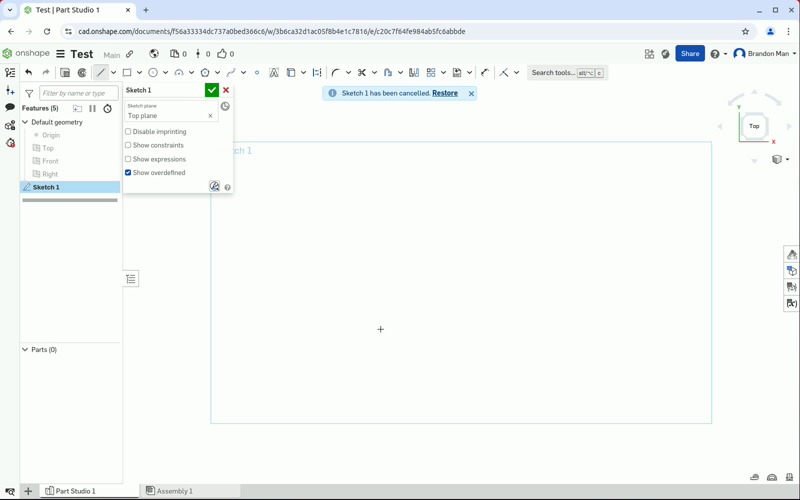
click(380, 328)
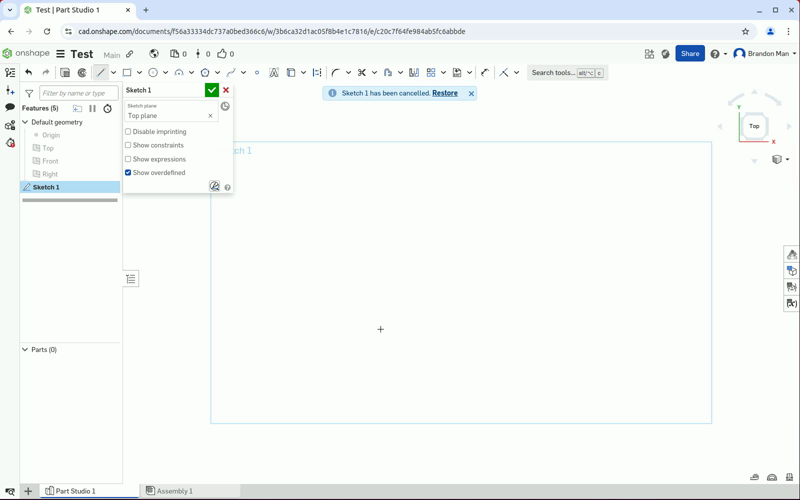
key_up(shift)
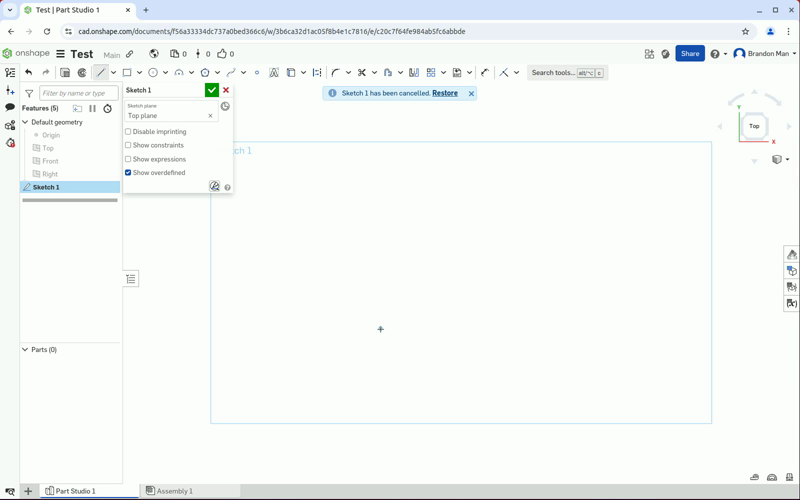
key_down(shift)
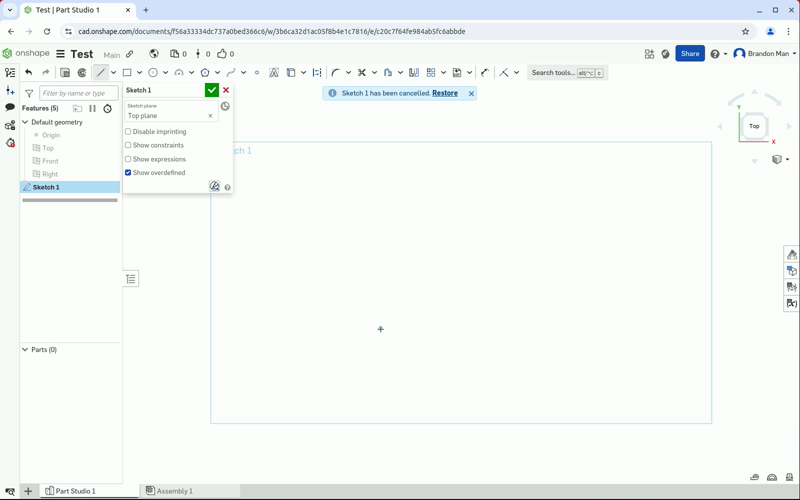
mouse_move(541, 328)
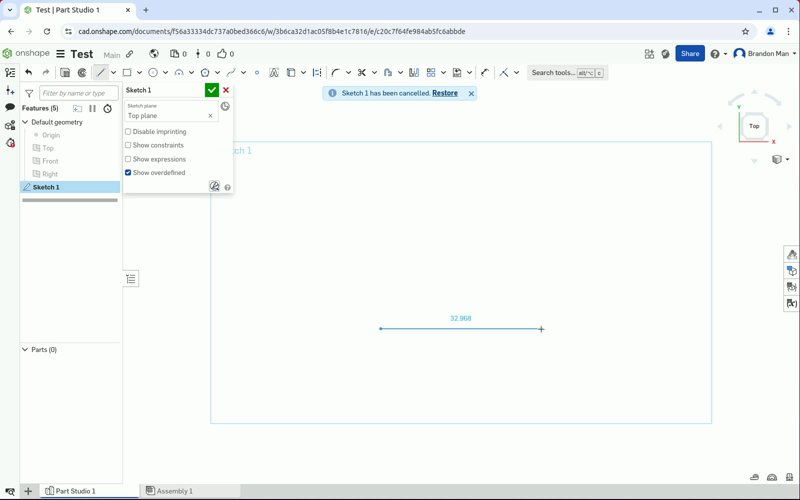
click(541, 328)
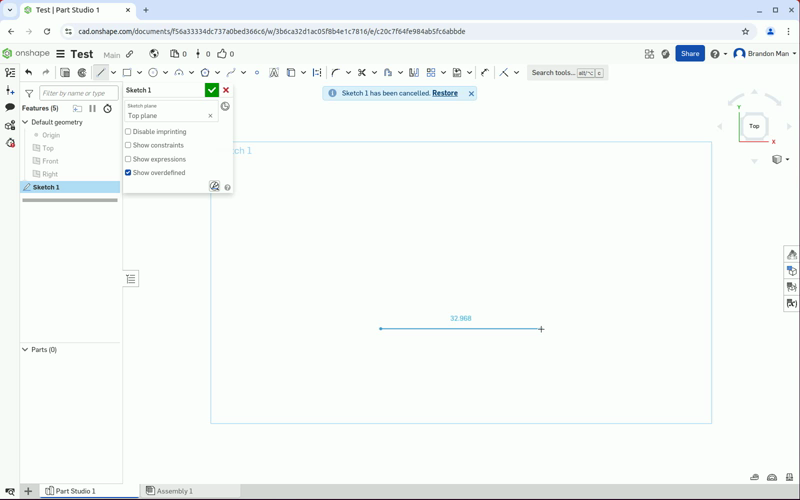
key_up(shift)
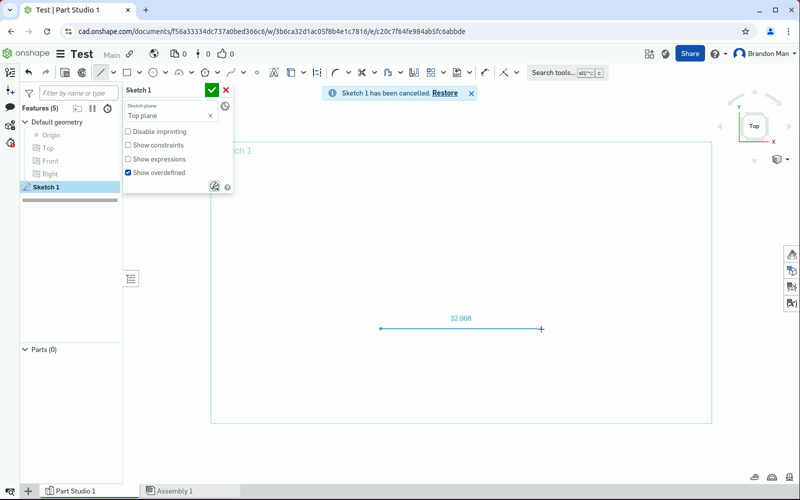
key_down(shift)
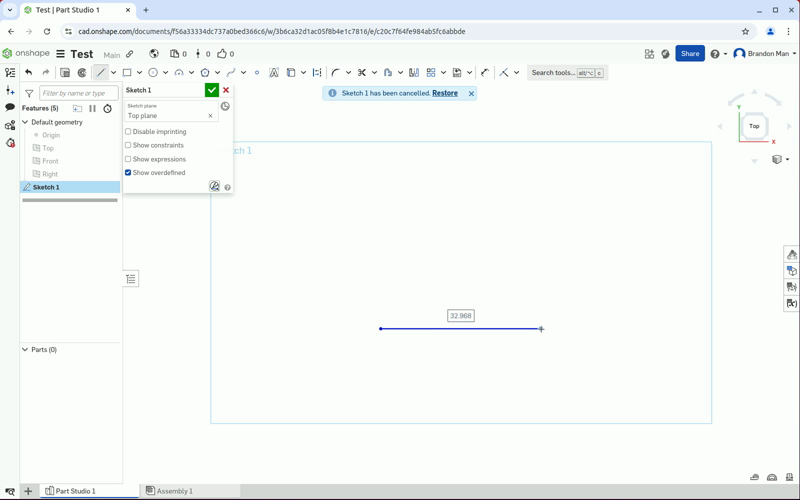
mouse_move(541, 237)
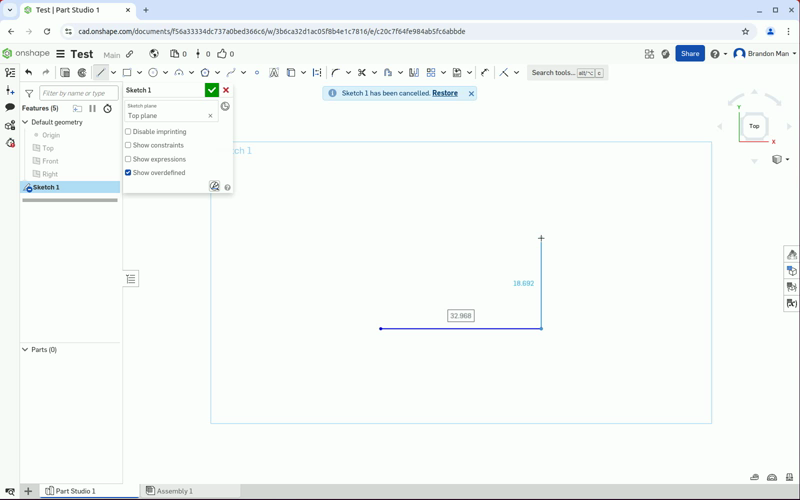
click(541, 237)
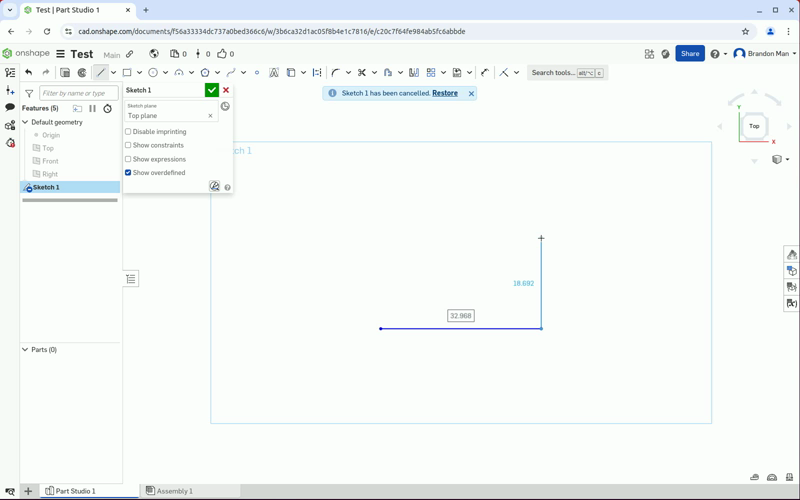
key_up(shift)
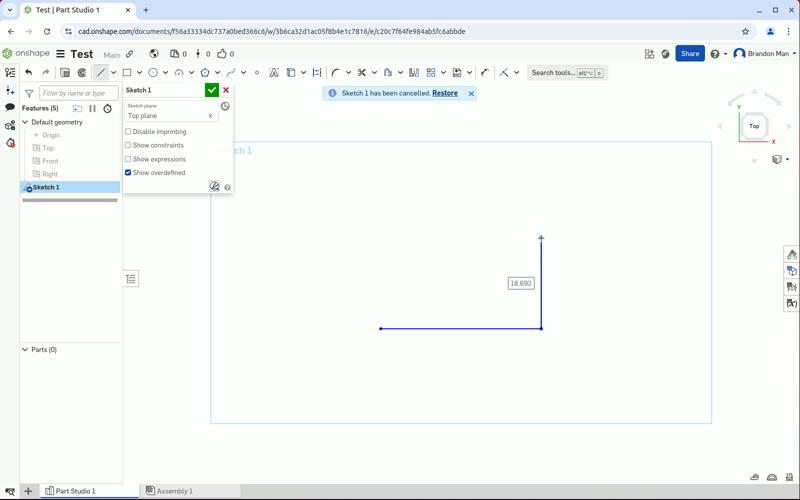
key_down(shift)
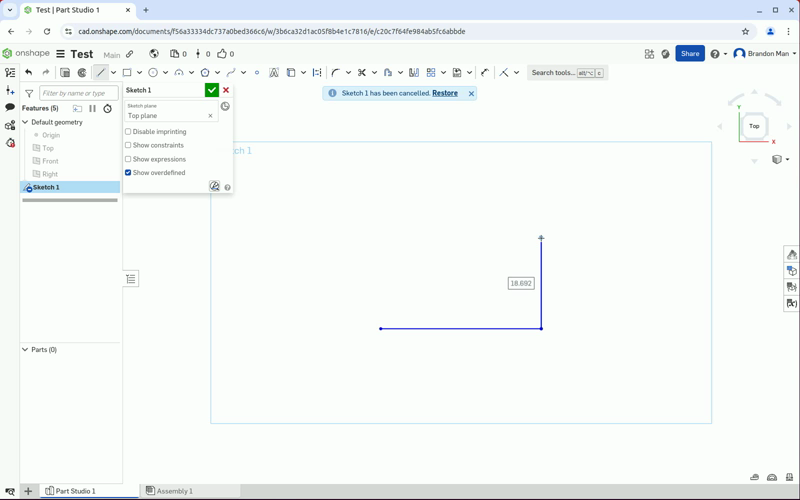
mouse_move(380, 237)
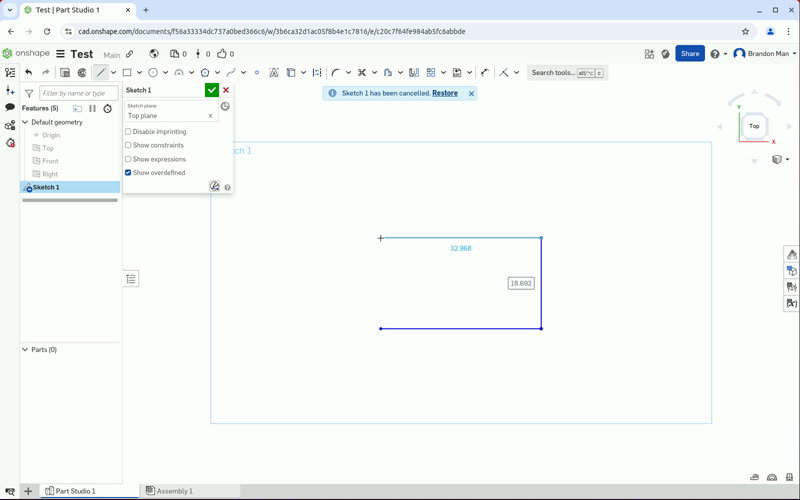
click(380, 237)
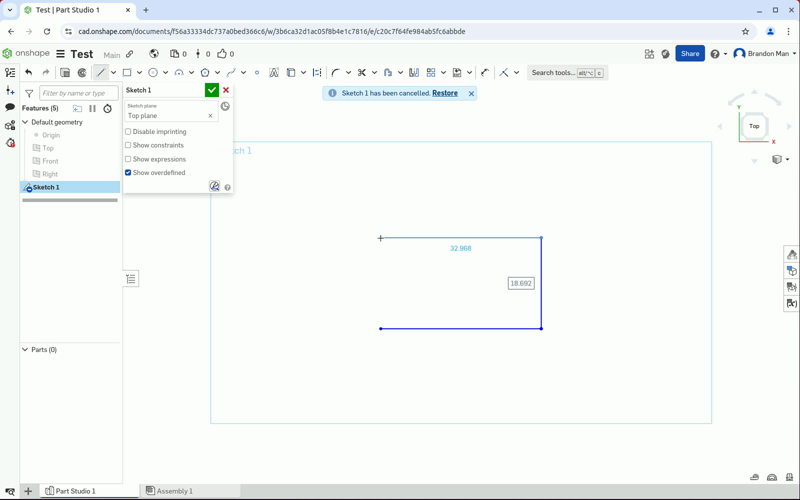
key_up(shift)
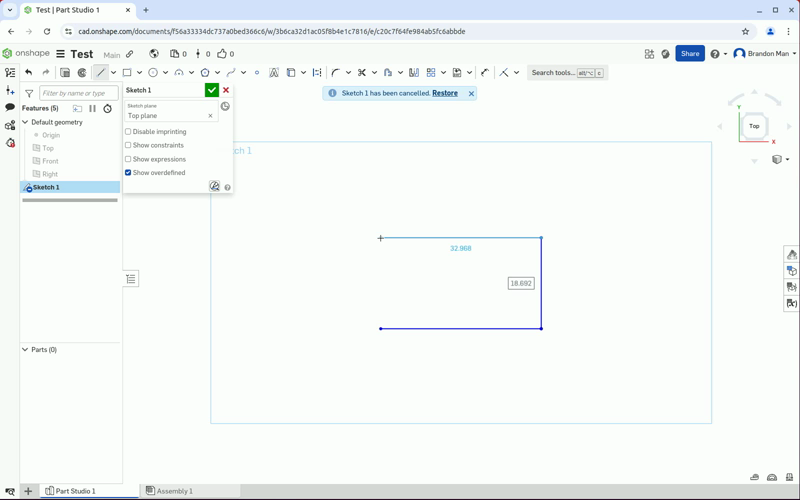
key_down(shift)
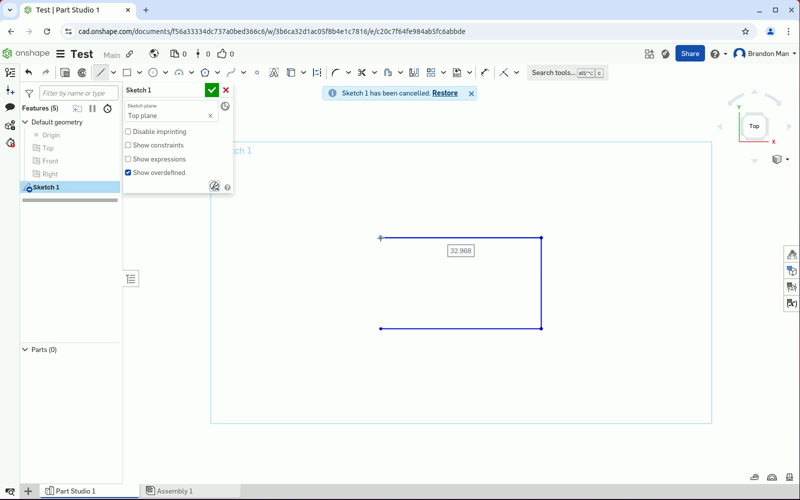
mouse_move(380, 328)
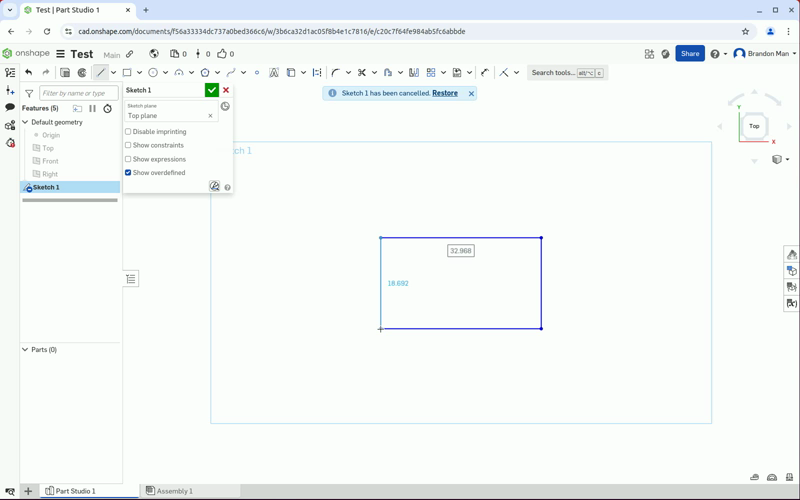
key_up(shift)
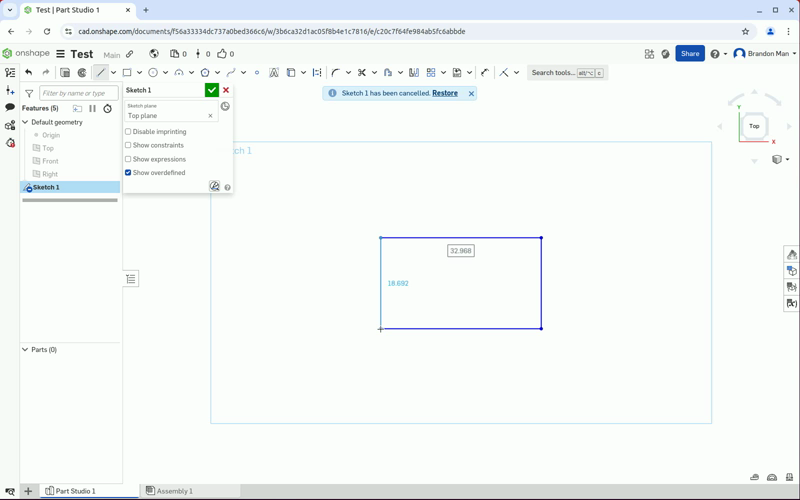
click(380, 328)
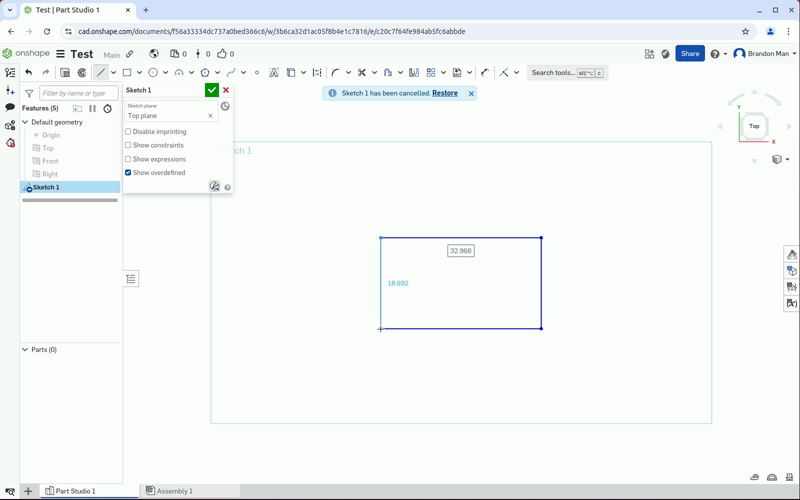
key(esc)
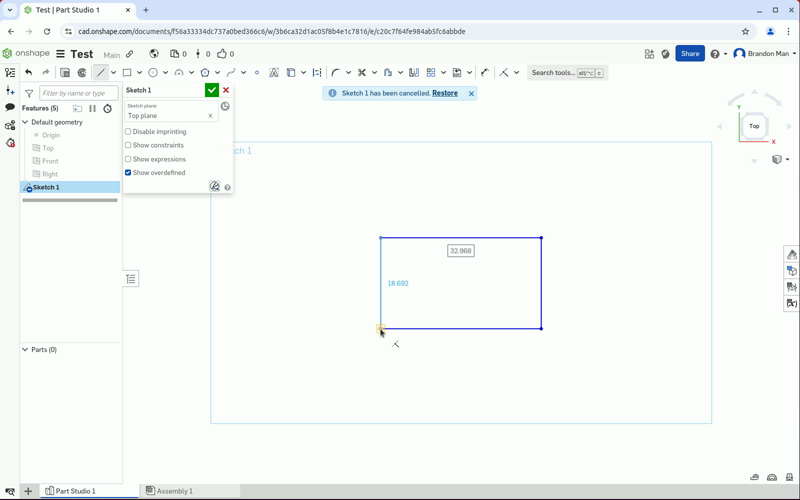
mouse_move(397, 302)
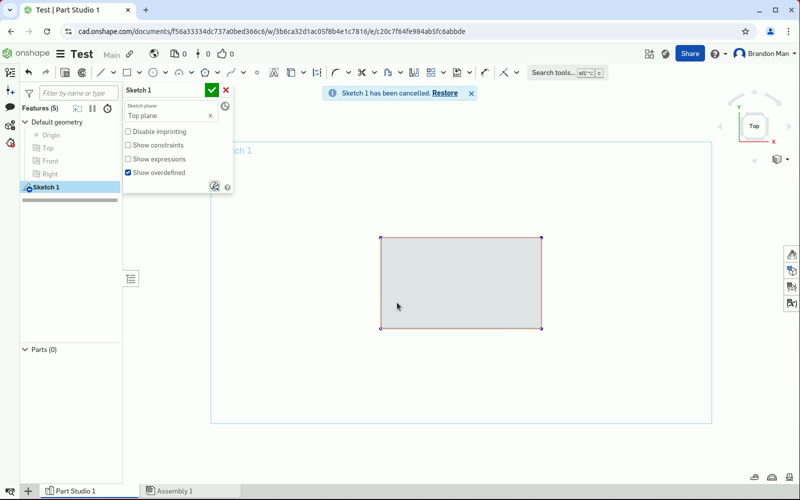
click(397, 302)
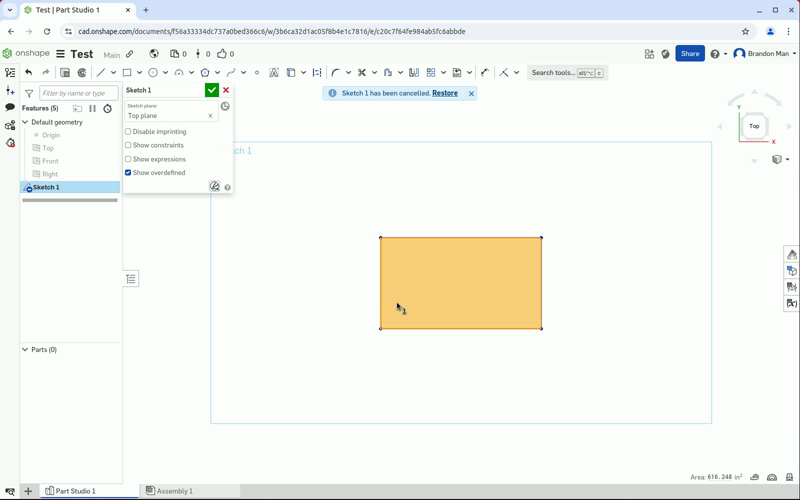
mouse_move(73, 352)
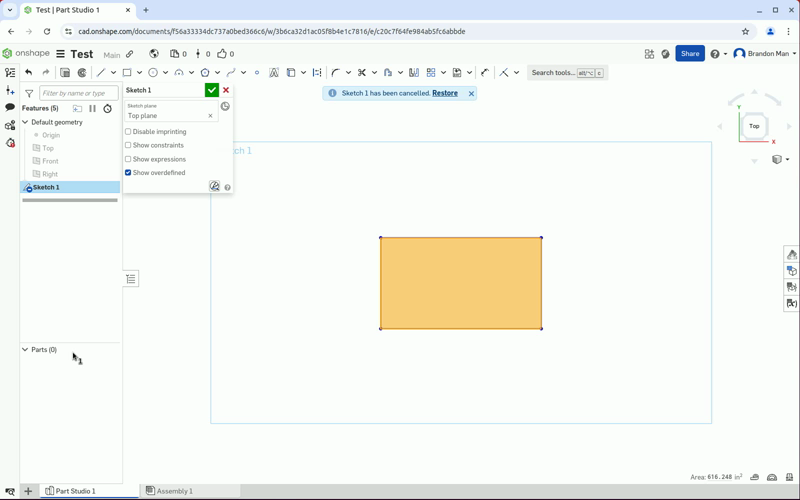
key(shift+y)
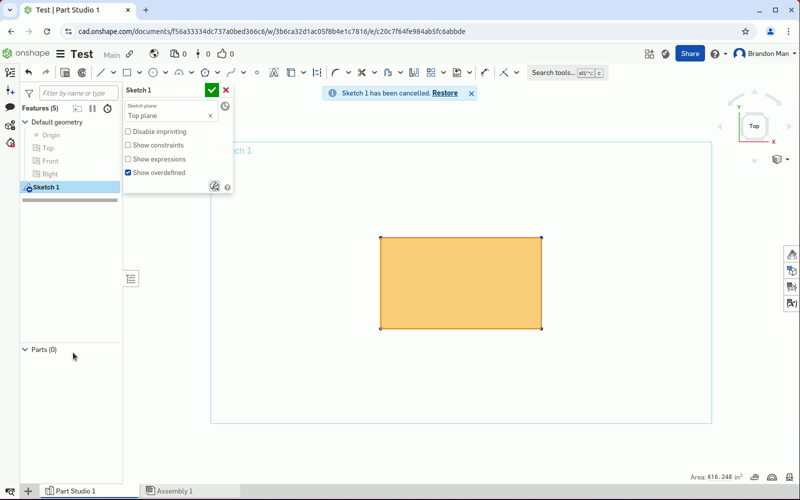
key(shift+e)
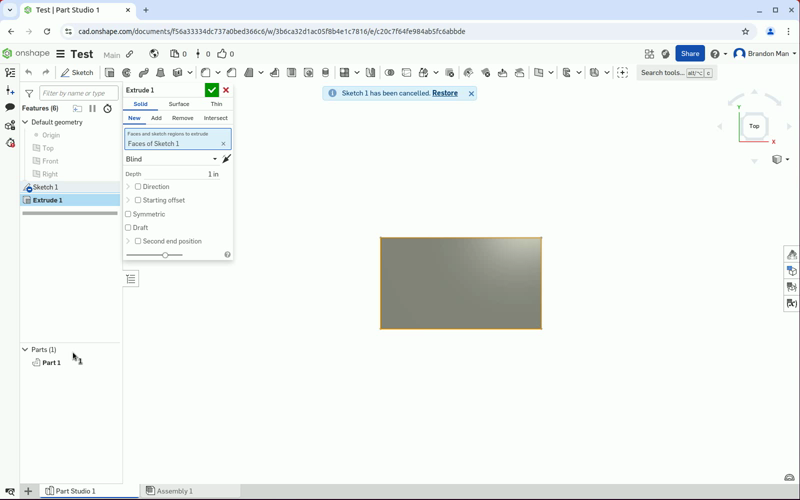
mouse_move(143, 106)
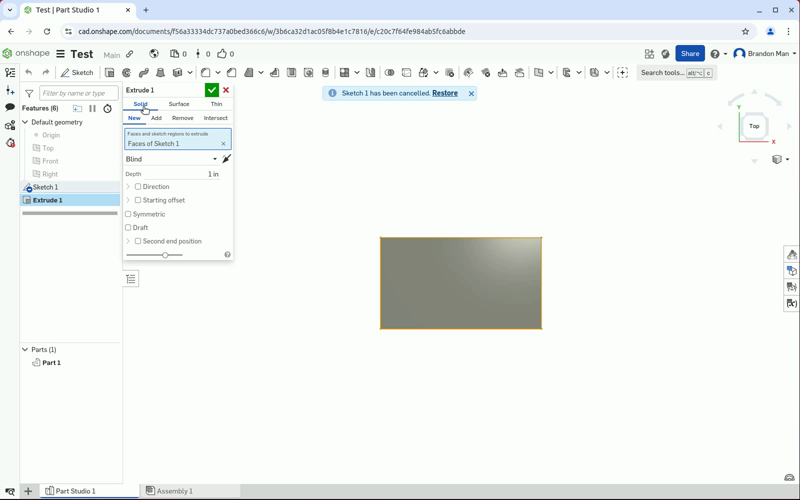
click(143, 106)
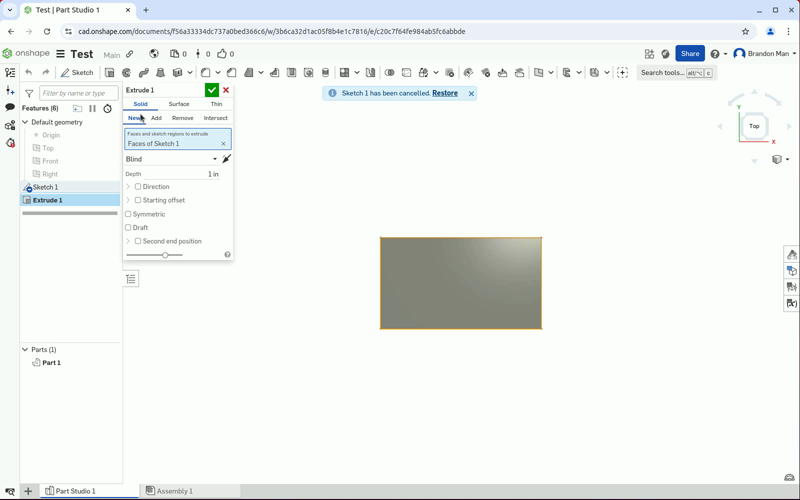
mouse_move(137, 120)
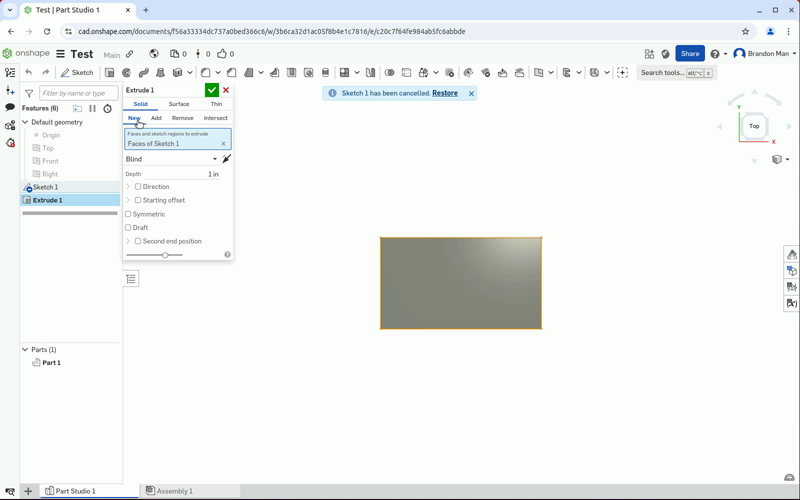
click(137, 120)
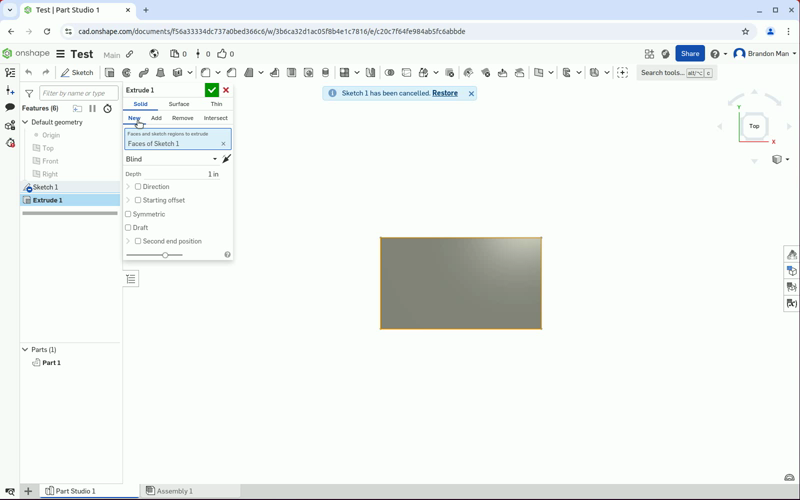
key(tab, 4)
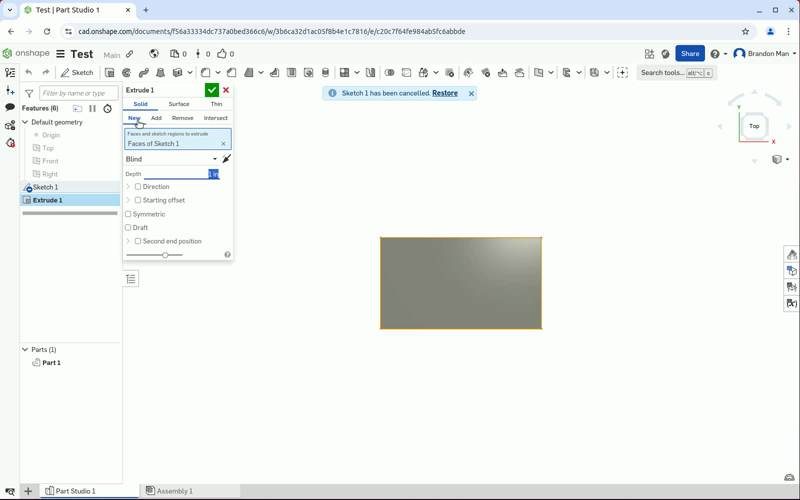
text(23.108)
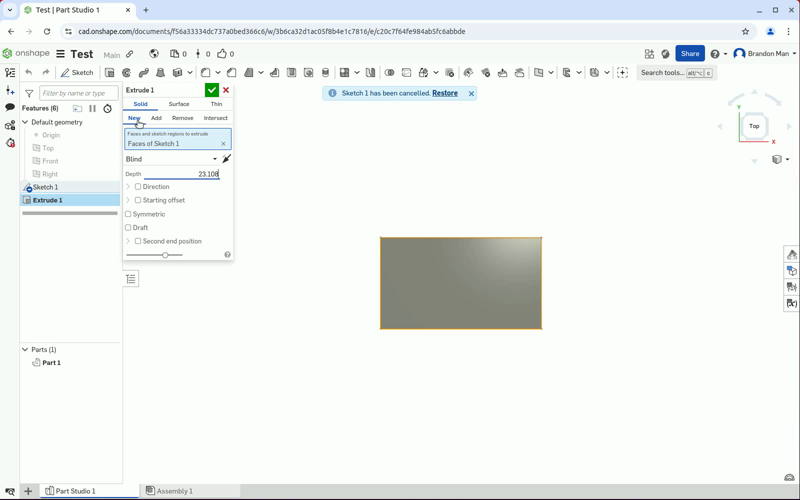
key(enter)
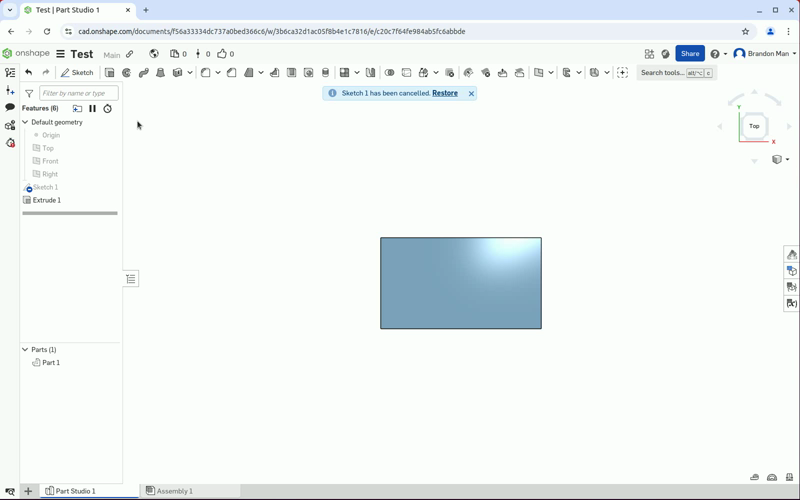
key(shift+h)
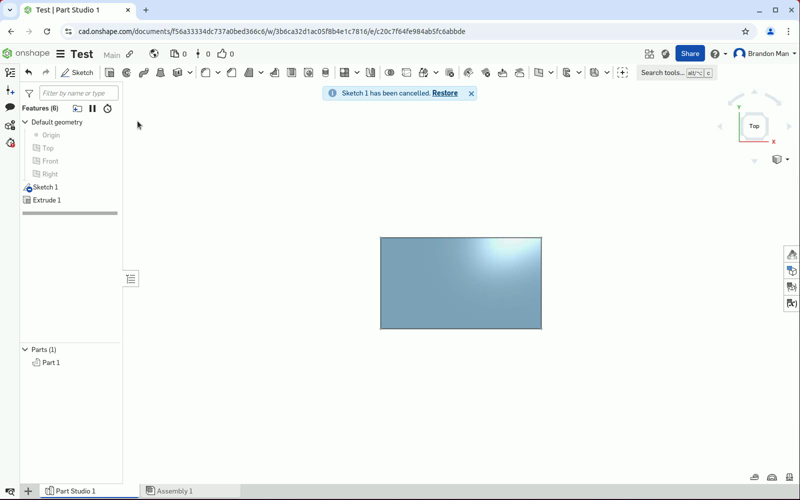
key(shift+h)
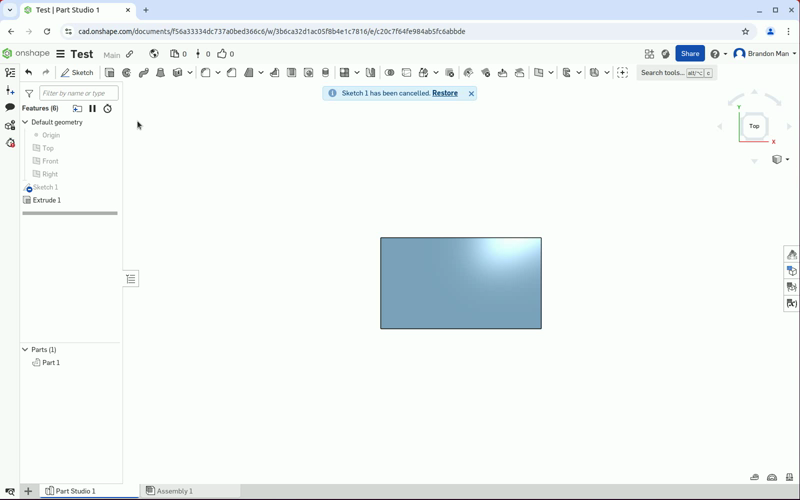
mouse_move(73, 189)
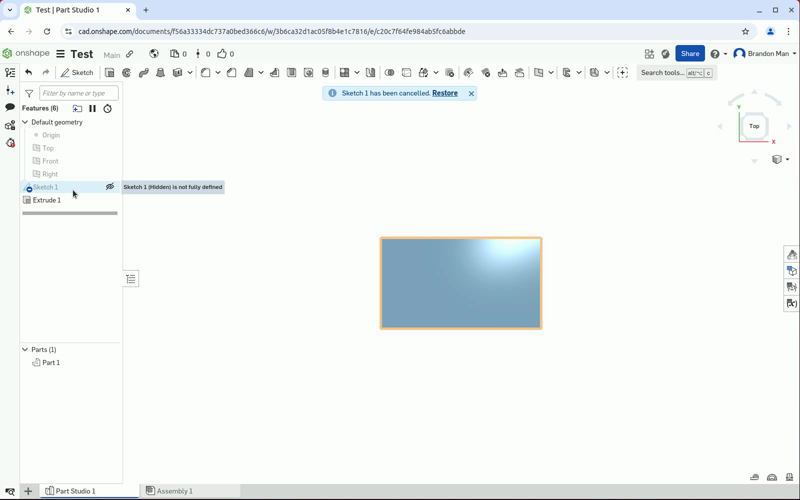
click(73, 189)
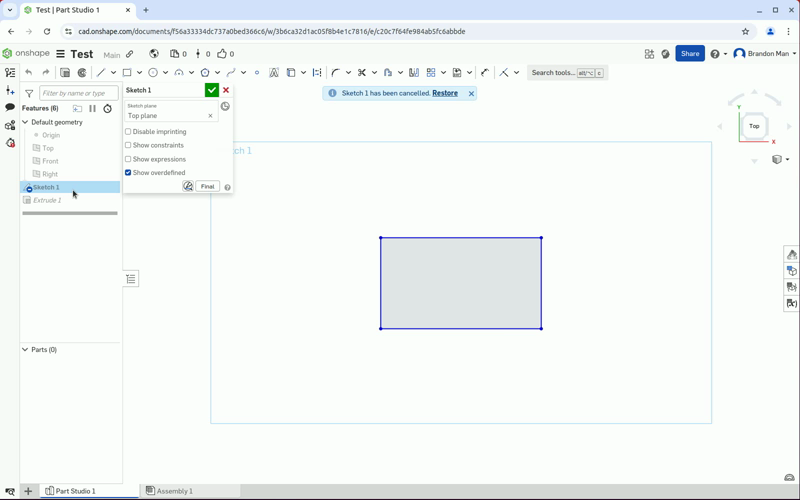
mouse_move(229, 92)
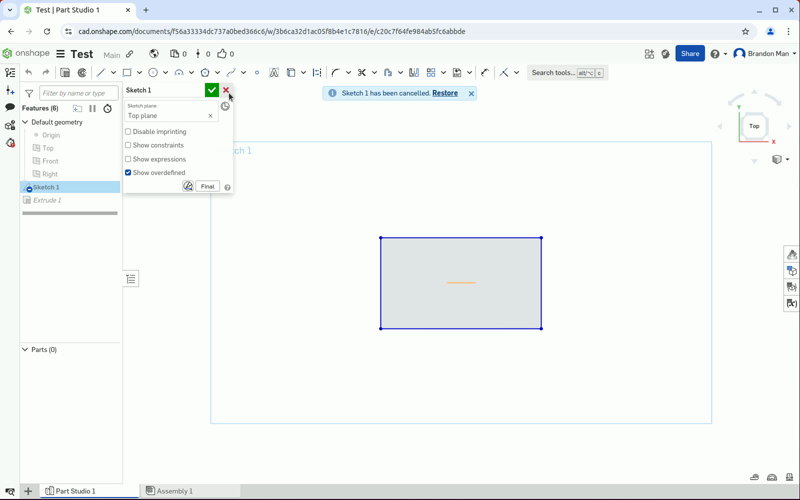
click(229, 92)
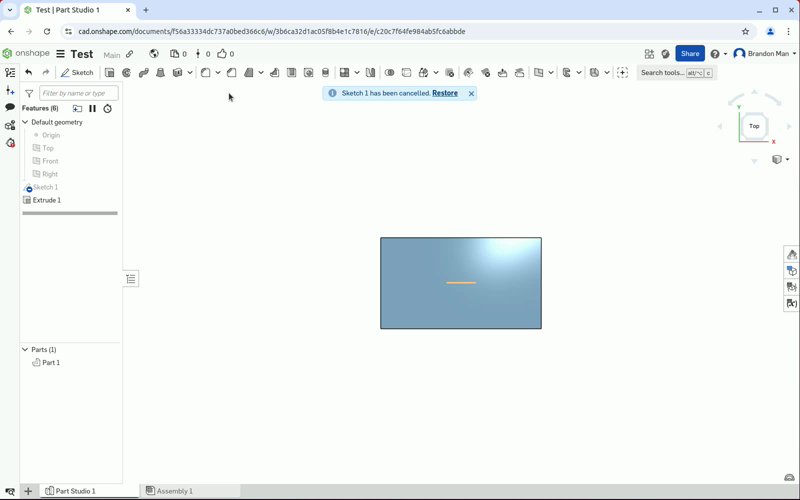
mouse_move(73, 352)
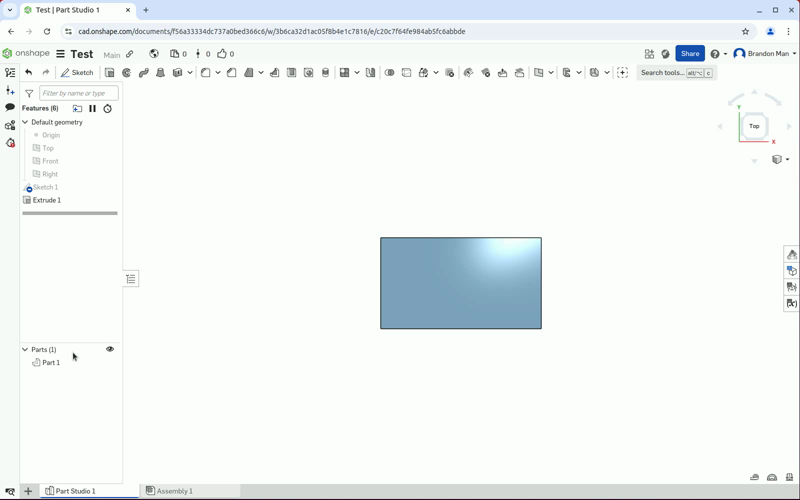
key(y)
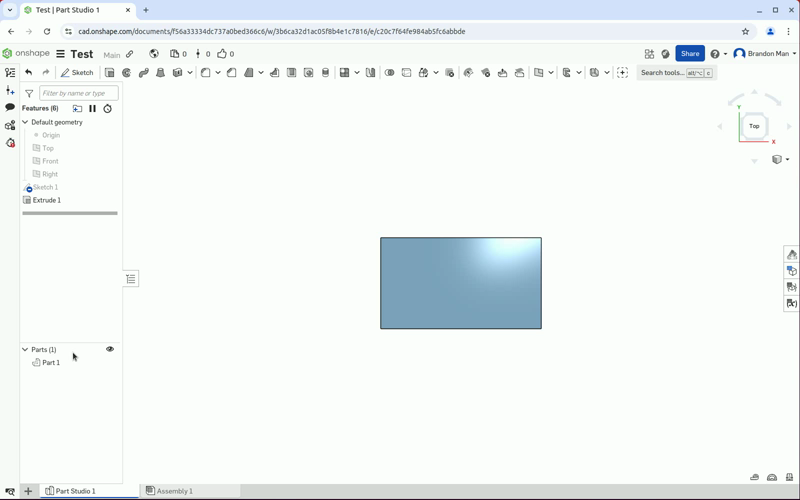
key(shift+p)
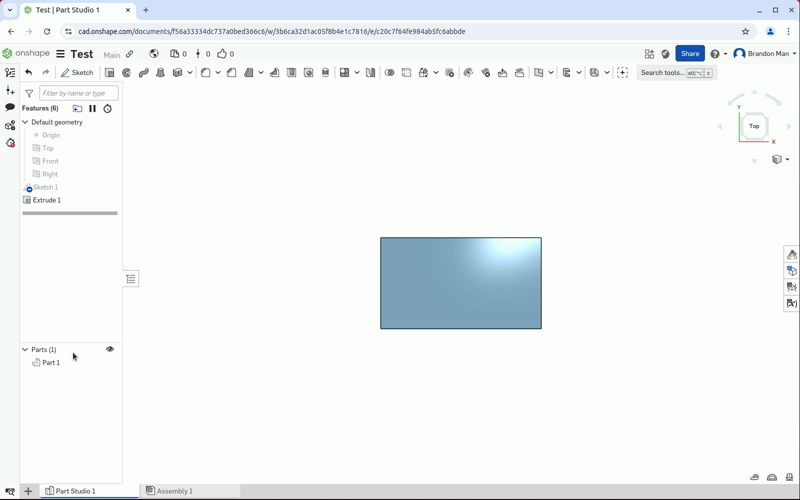
key(space)
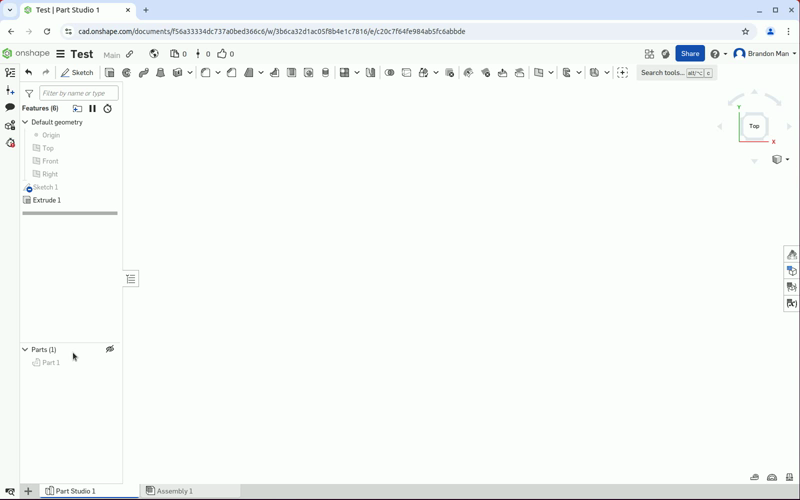
key_down(shift)
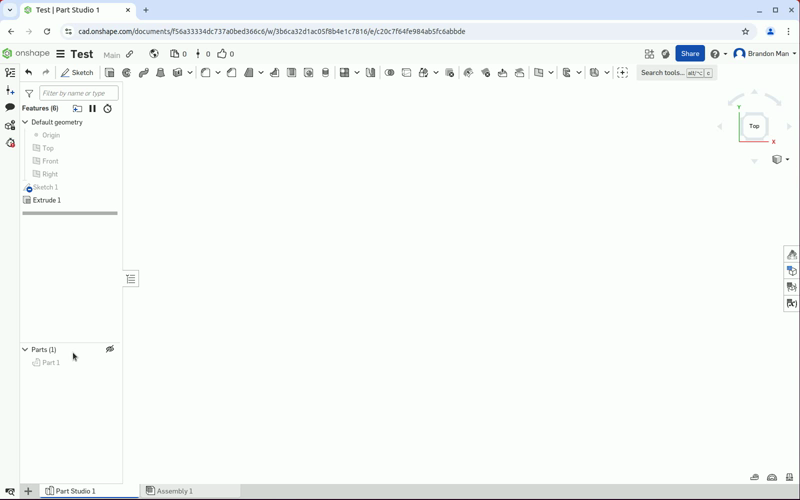
key(up)
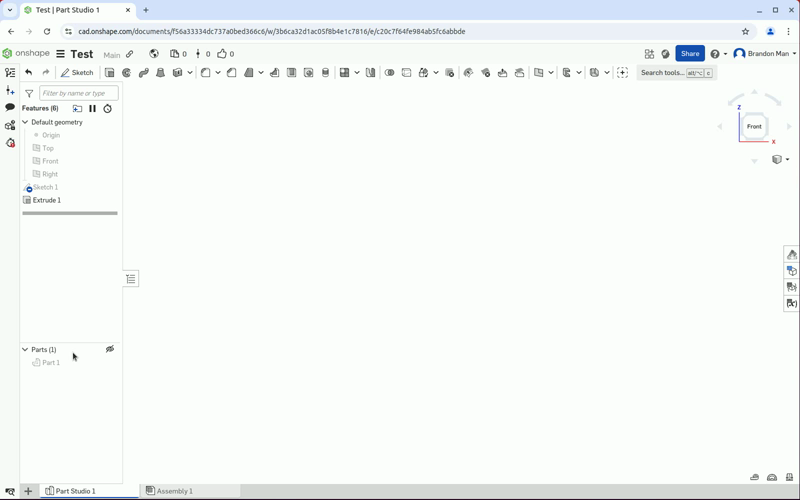
key_up(shift)
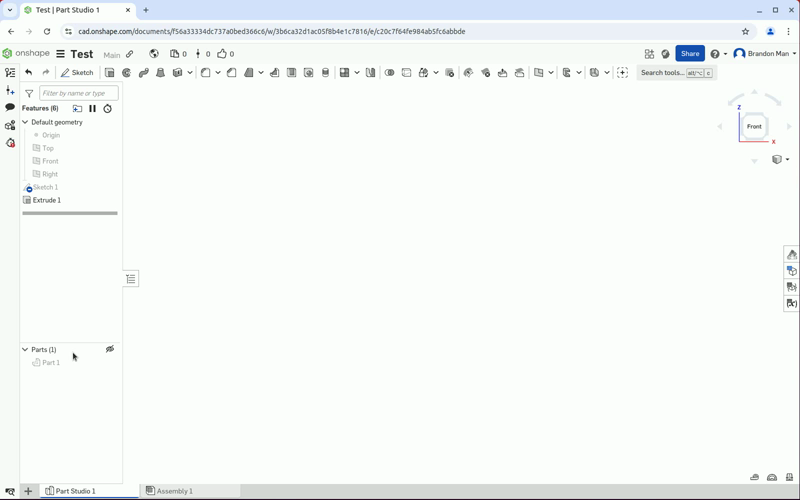
mouse_move(73, 352)
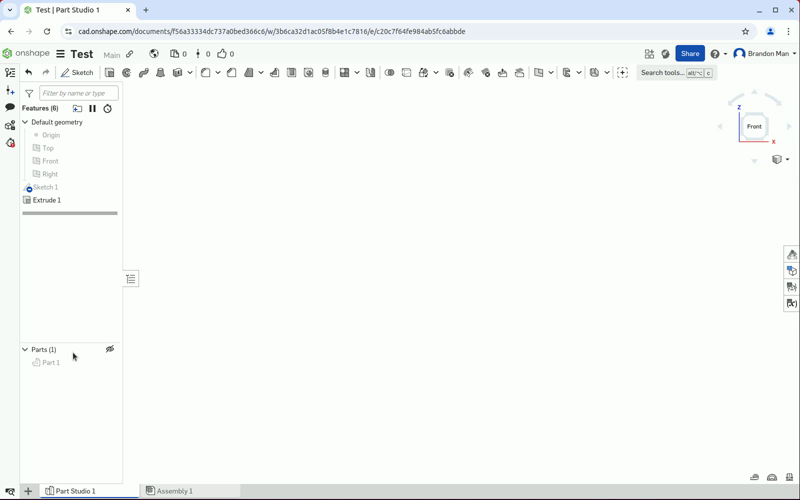
key(shift+y)
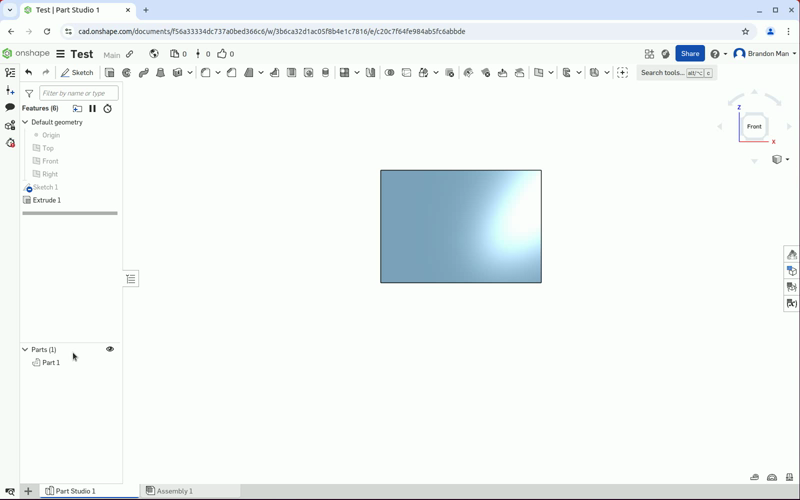
mouse_move(541, 75)
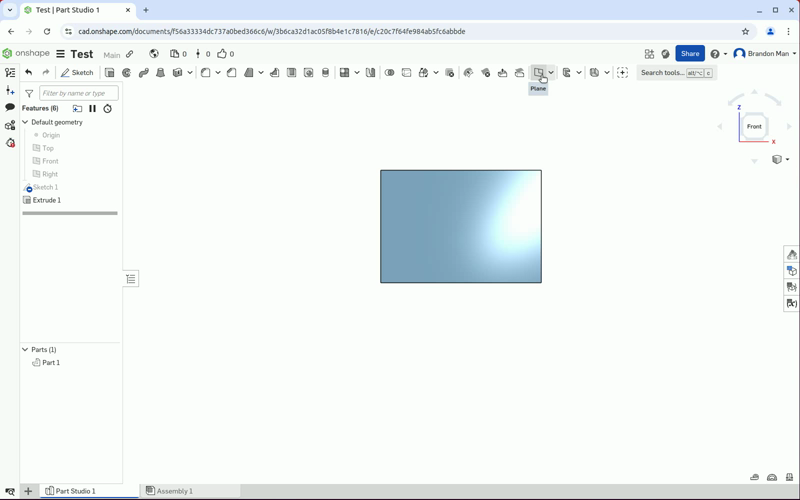
click(541, 75)
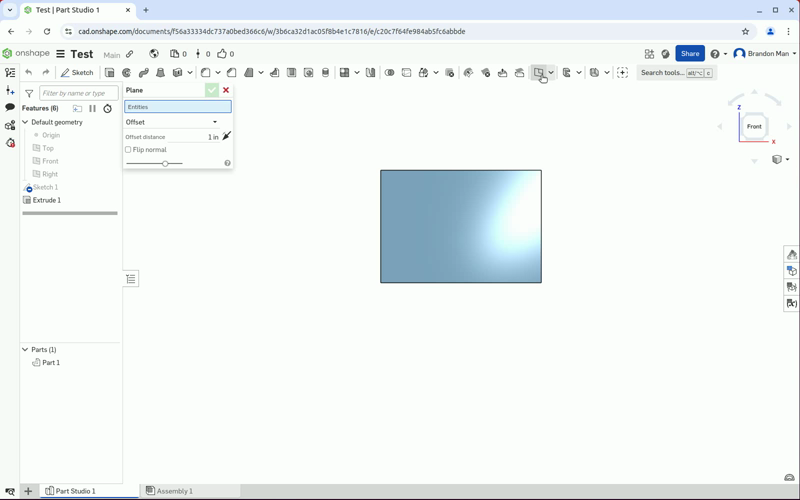
mouse_move(73, 163)
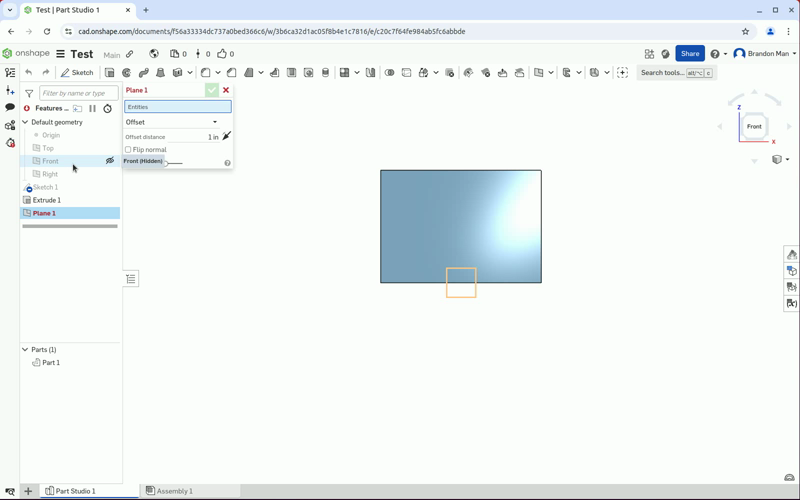
click(73, 163)
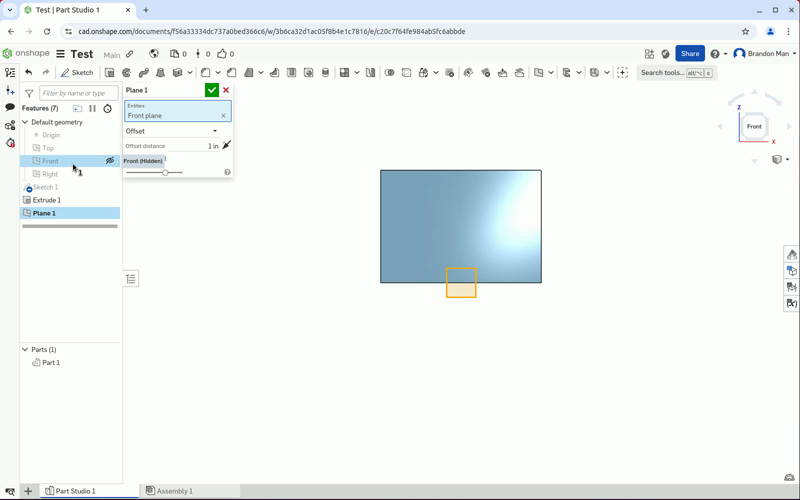
key(tab, 2)
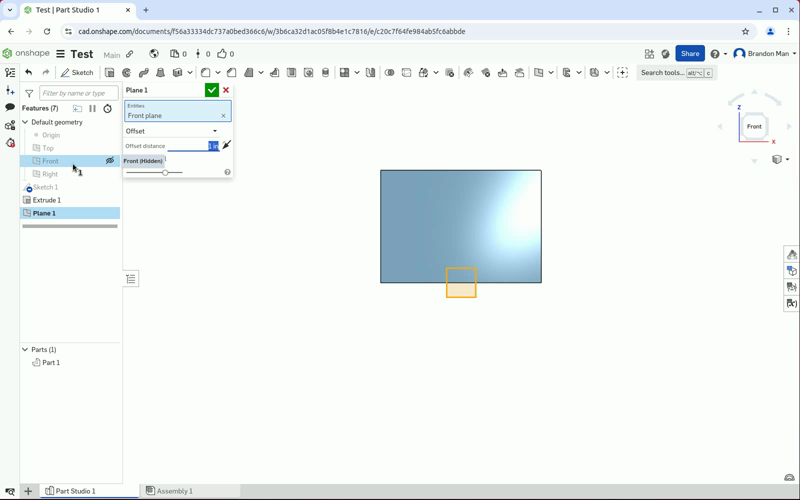
text(9.397)
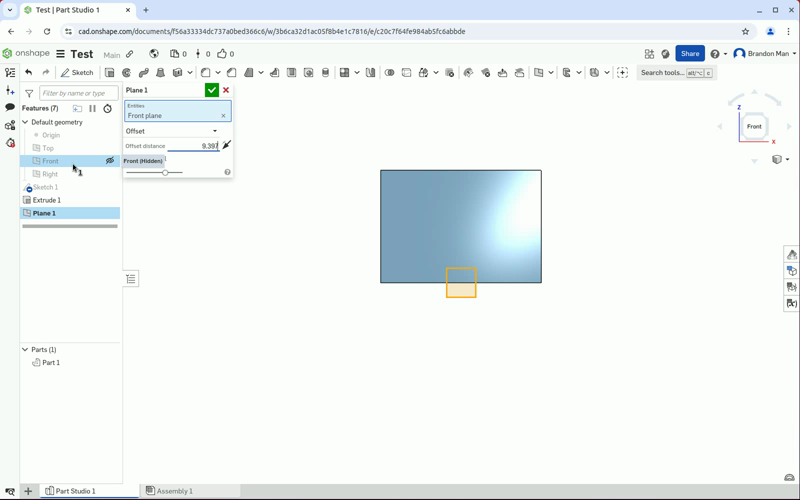
key(enter, 2)
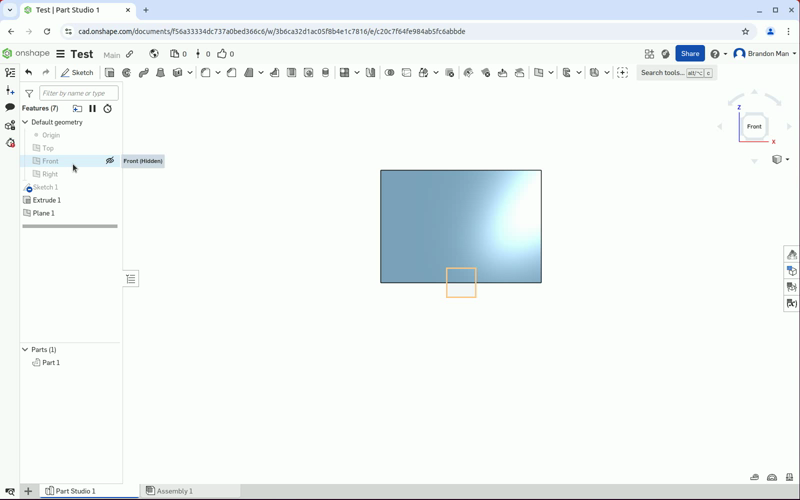
key(shift+s)
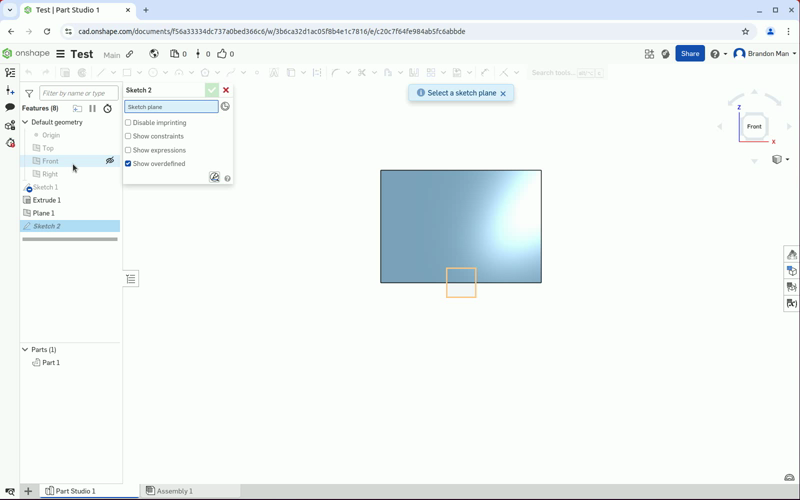
mouse_move(73, 215)
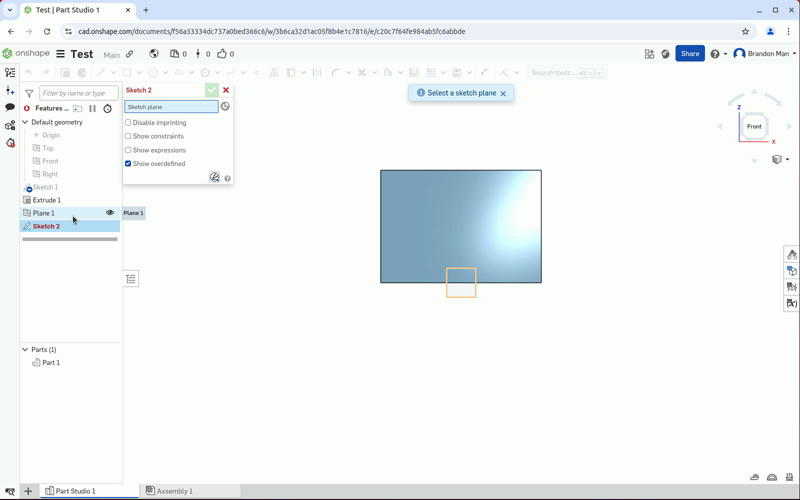
click(73, 215)
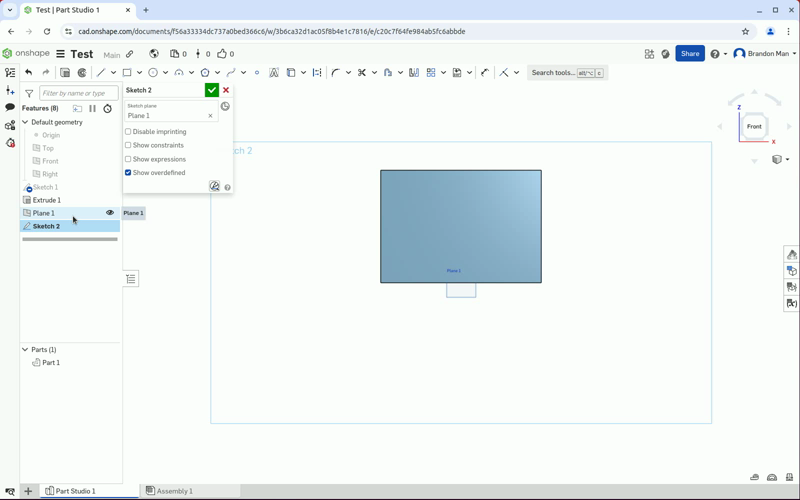
mouse_move(73, 352)
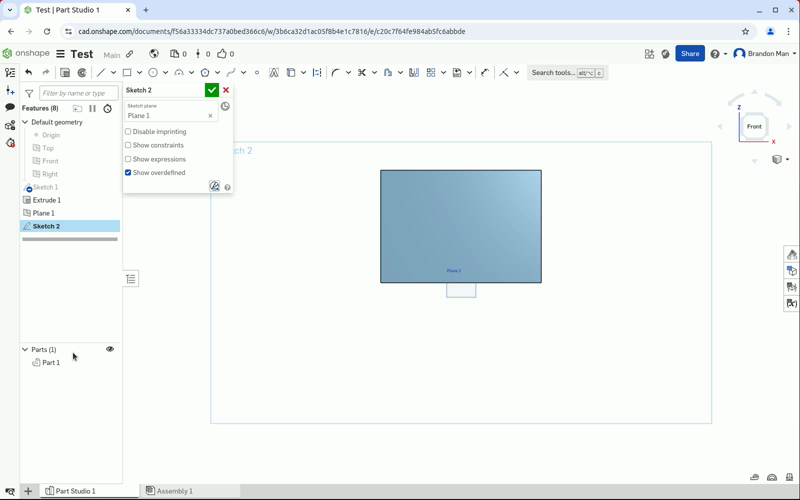
key(y)
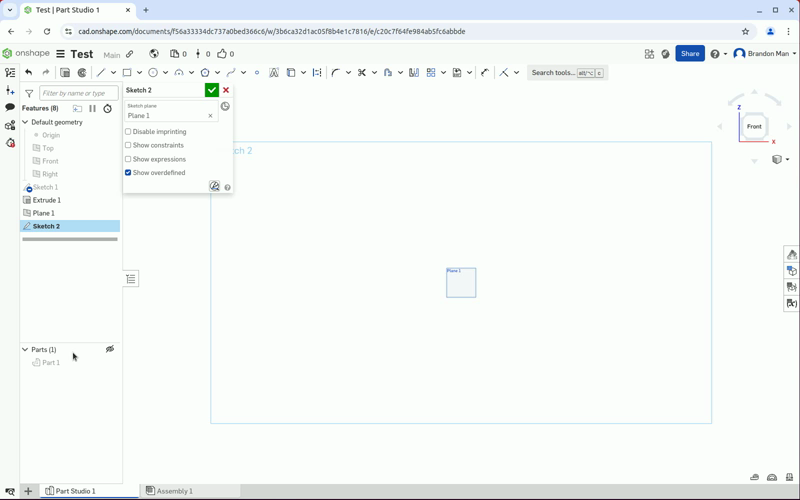
key(l)
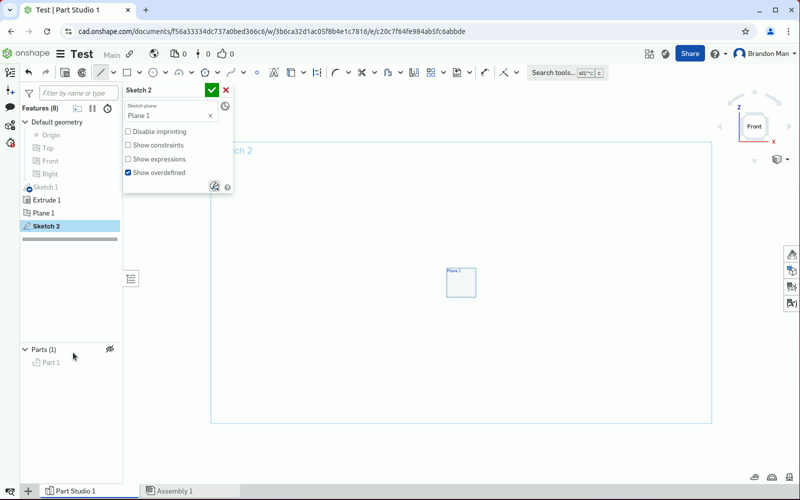
key_down(shift)
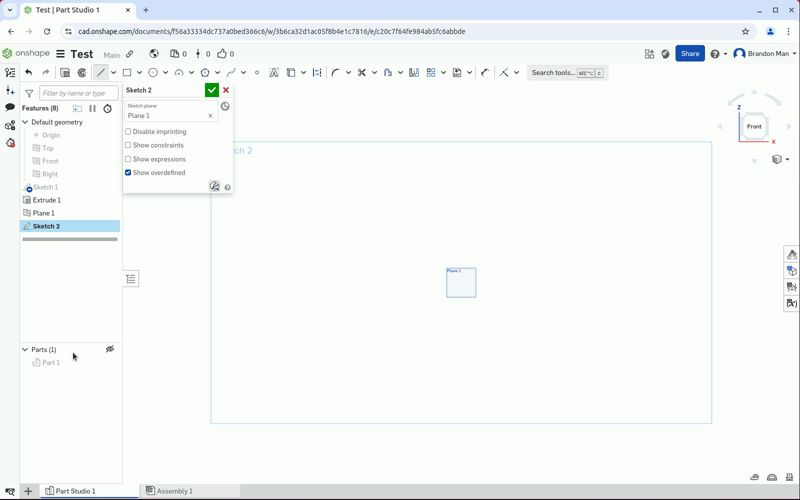
mouse_move(380, 207)
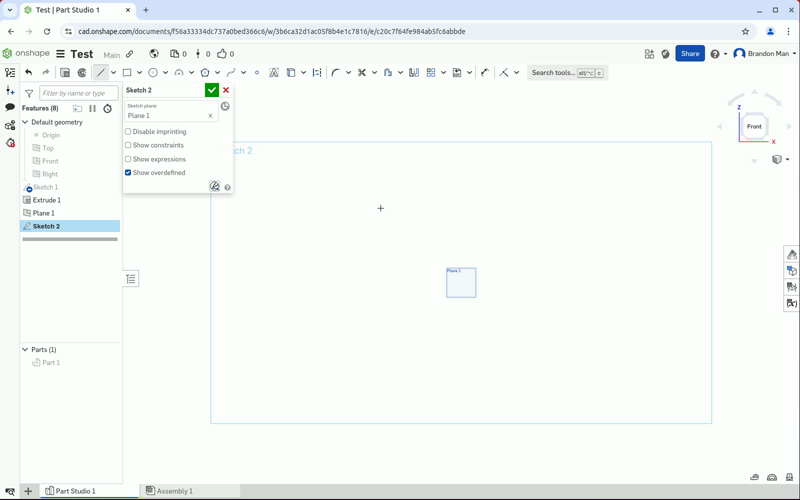
click(380, 207)
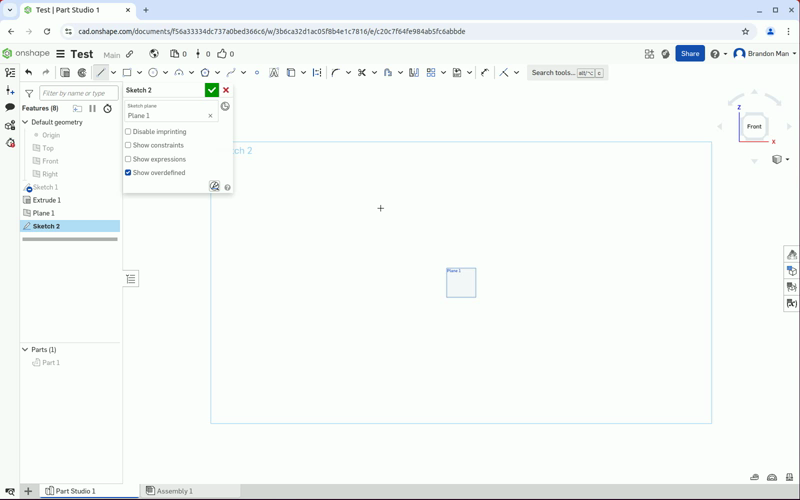
key_up(shift)
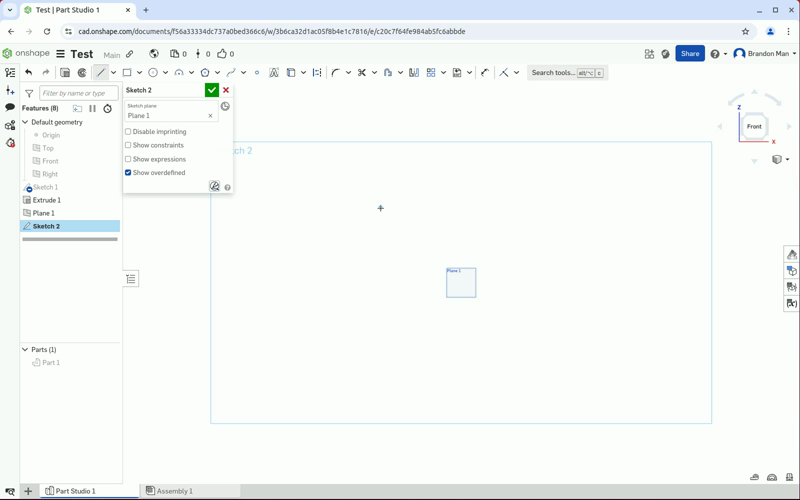
key_down(shift)
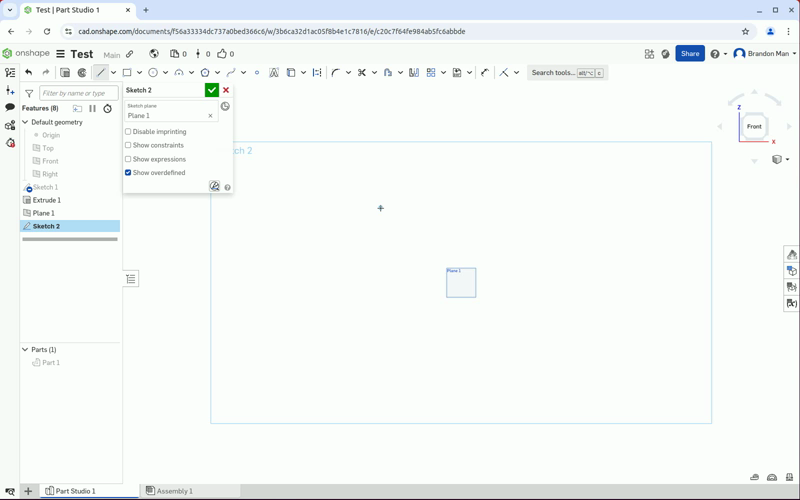
mouse_move(541, 207)
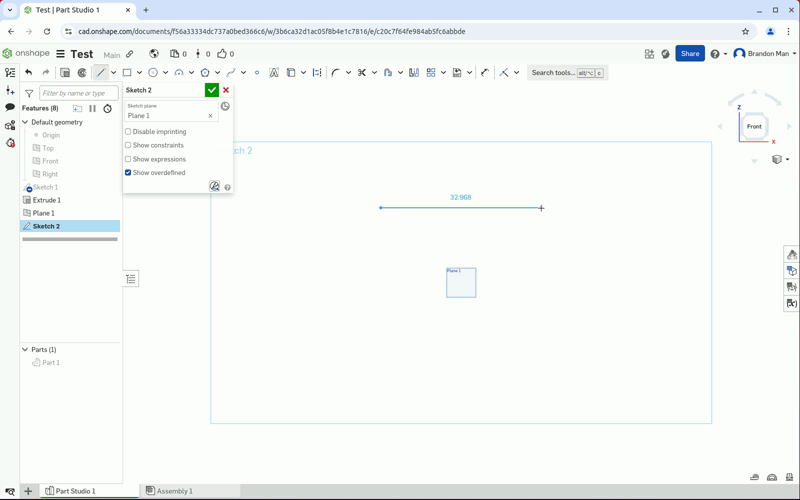
click(541, 207)
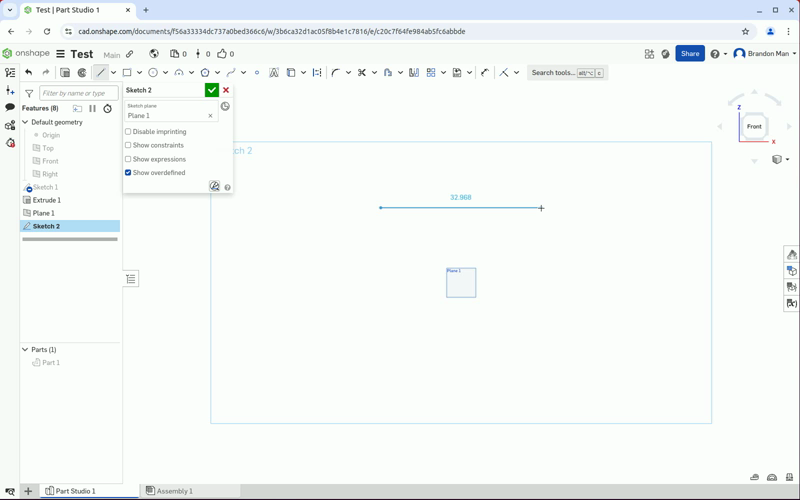
key_up(shift)
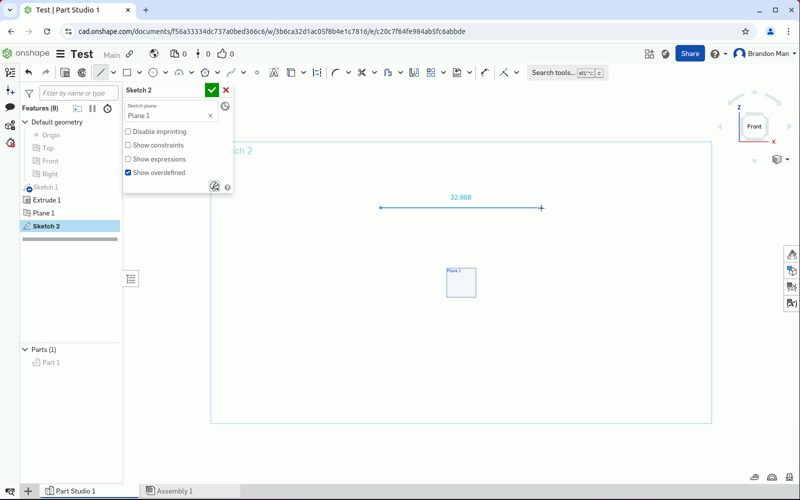
key_down(shift)
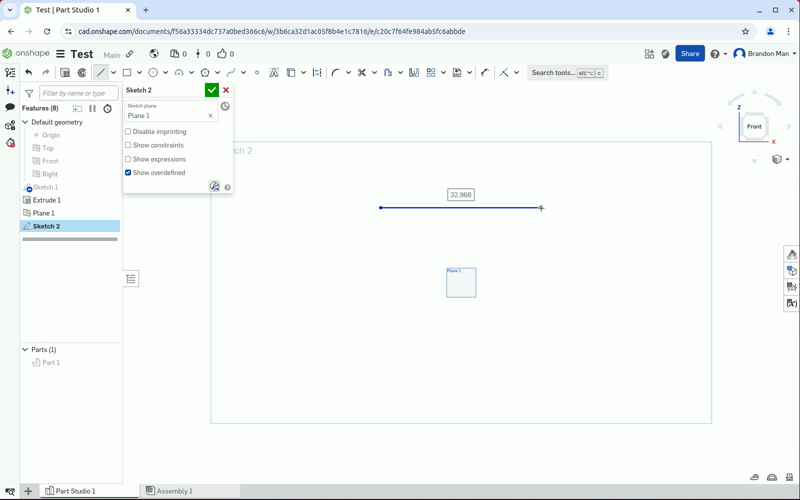
mouse_move(571, 207)
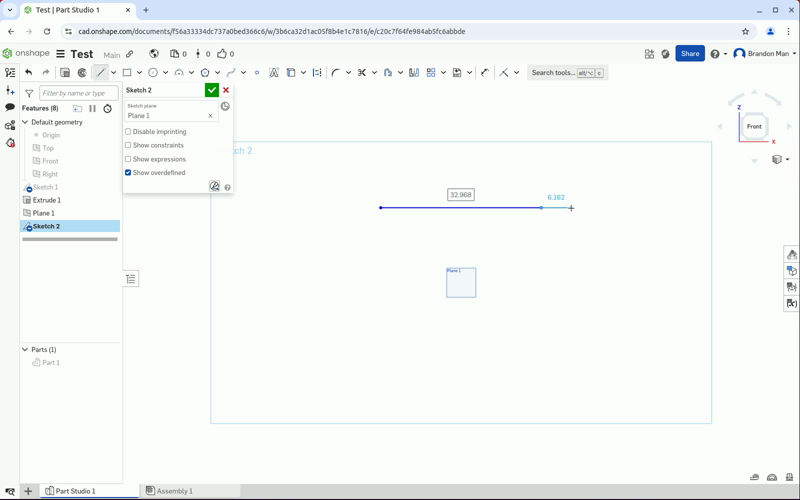
mouse_move(541, 206)
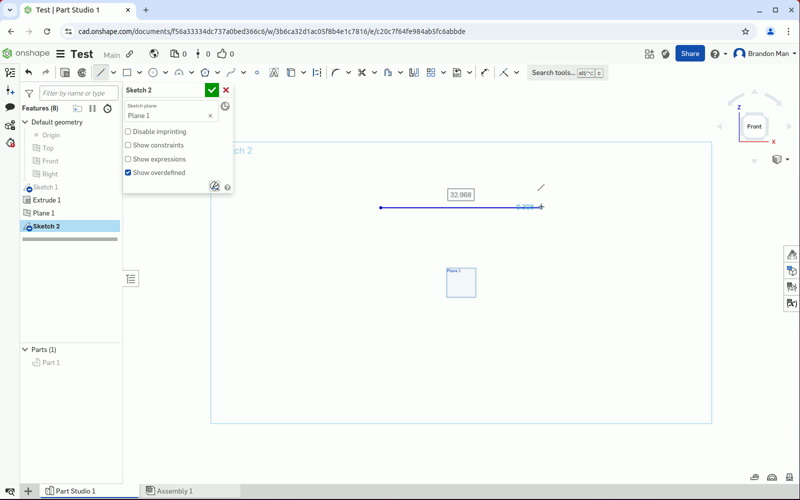
scroll(6)
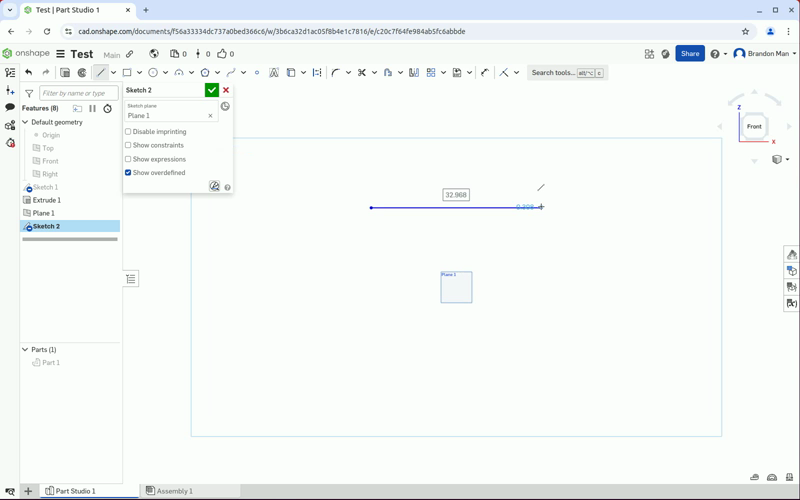
scroll(6)
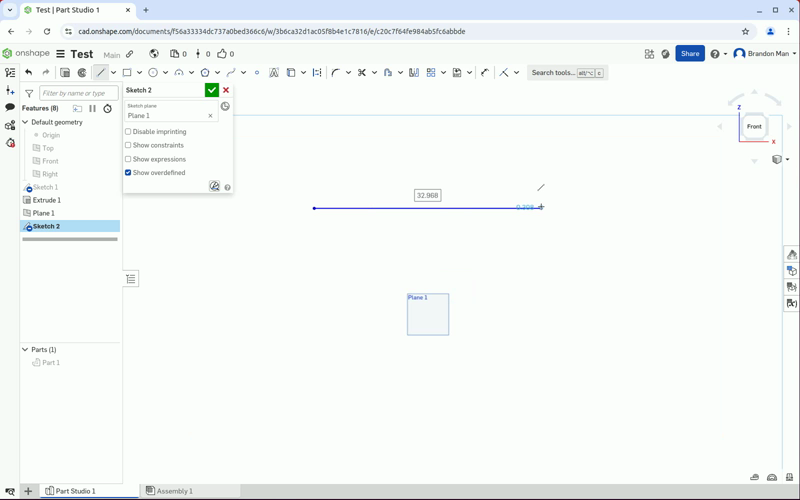
scroll(6)
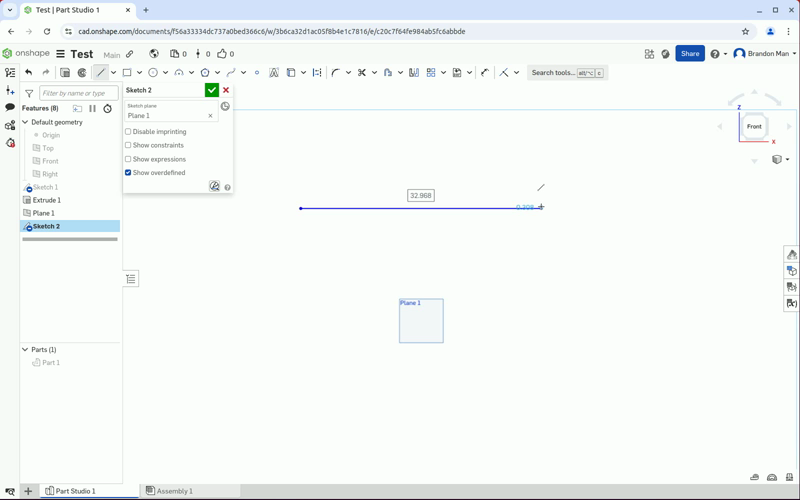
scroll(6)
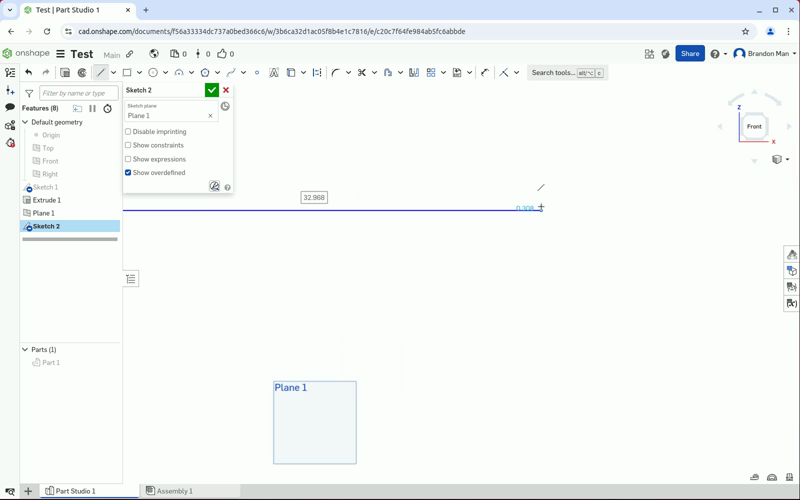
scroll(6)
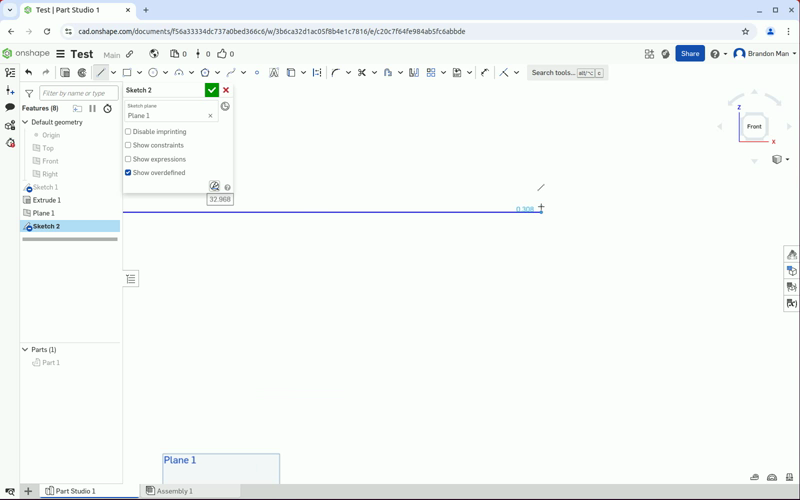
scroll(6)
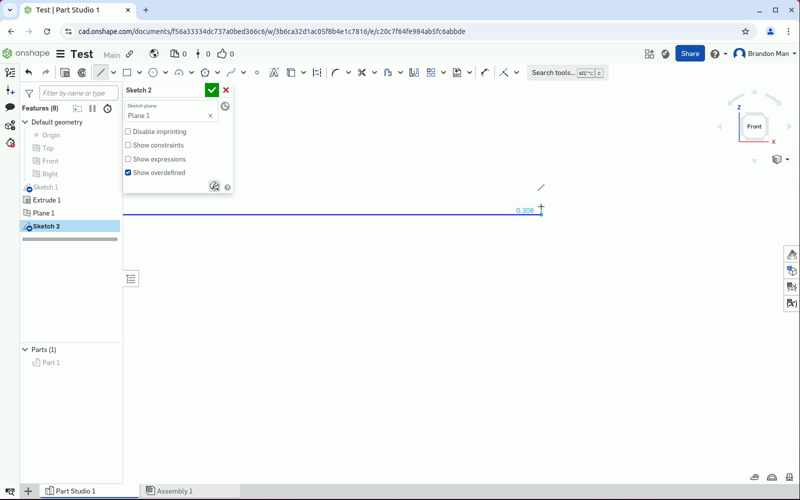
scroll(6)
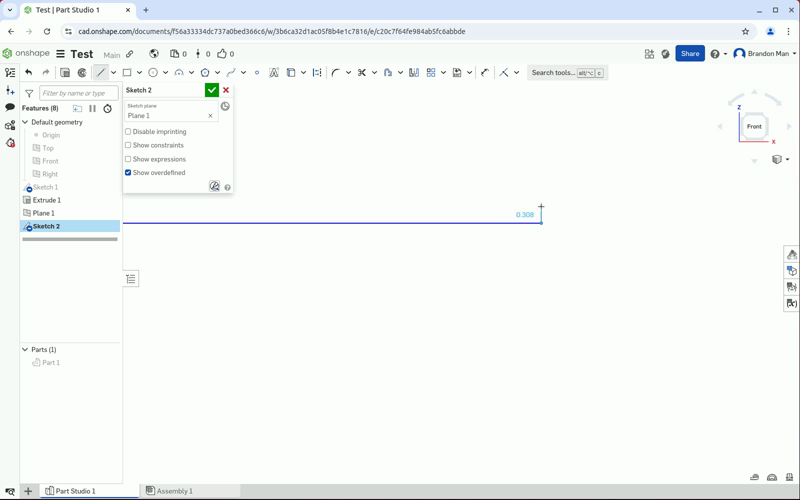
click(541, 206)
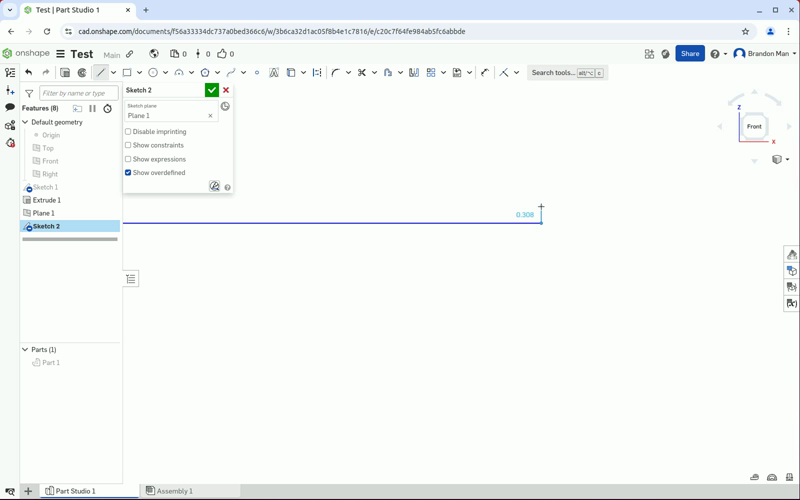
scroll(-6)
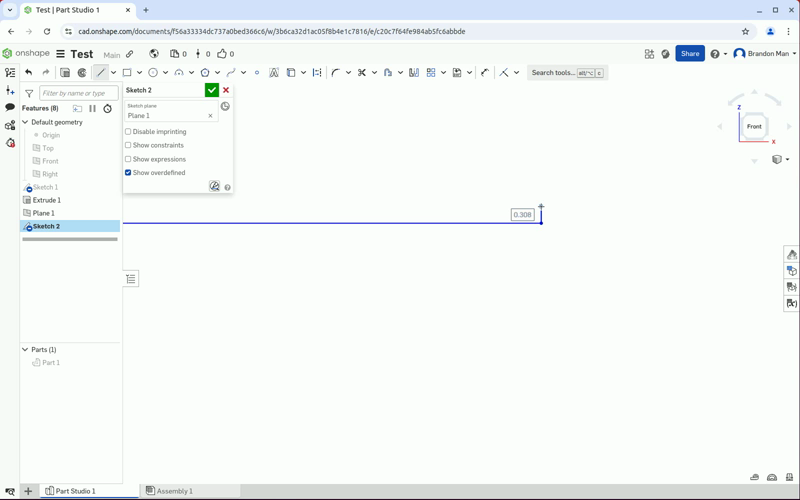
scroll(-6)
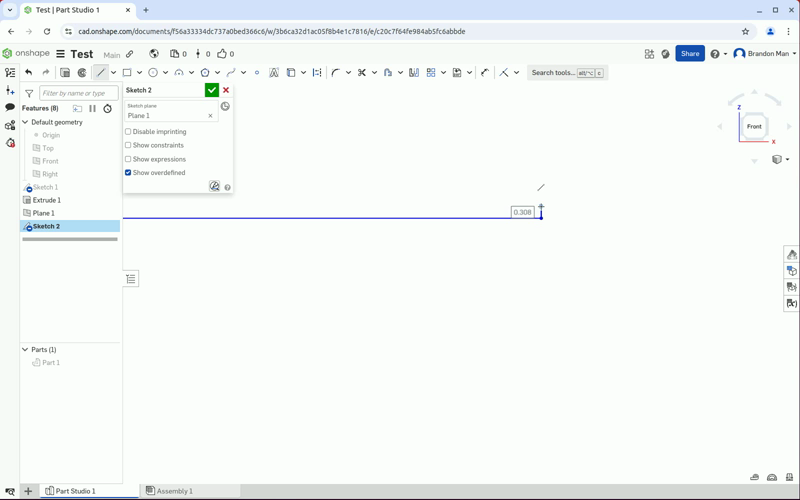
scroll(-6)
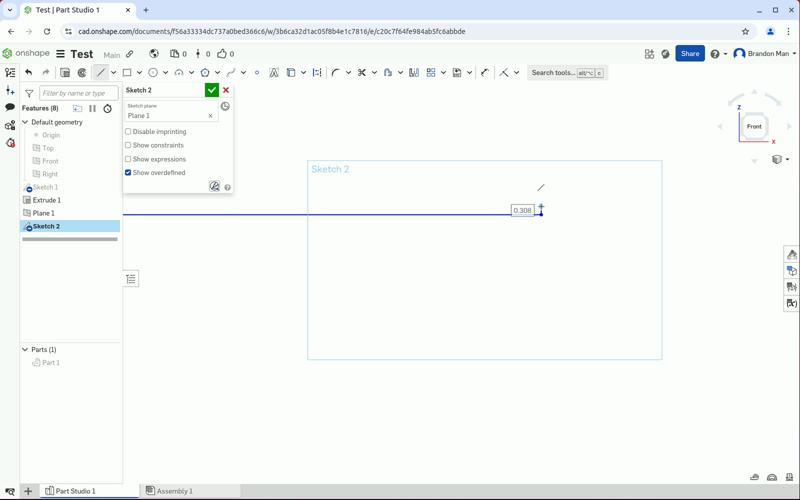
scroll(-6)
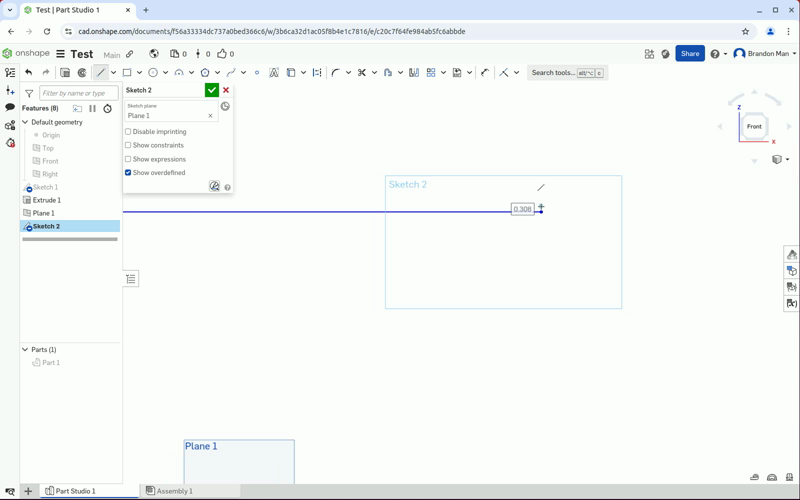
scroll(-6)
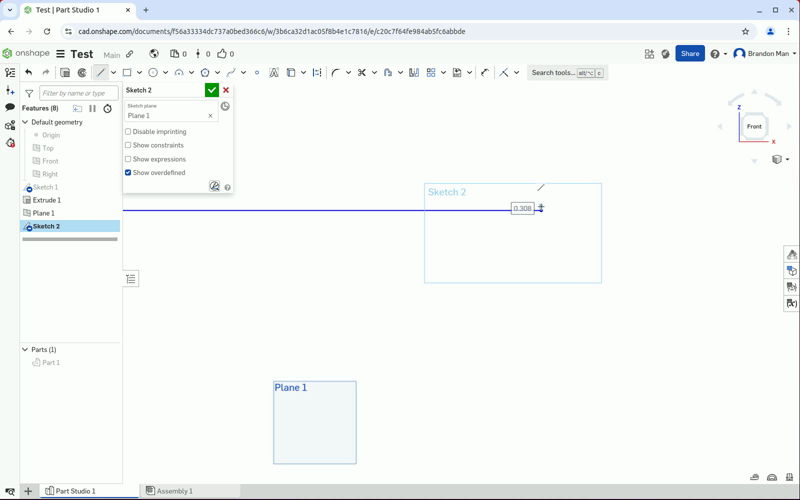
scroll(-6)
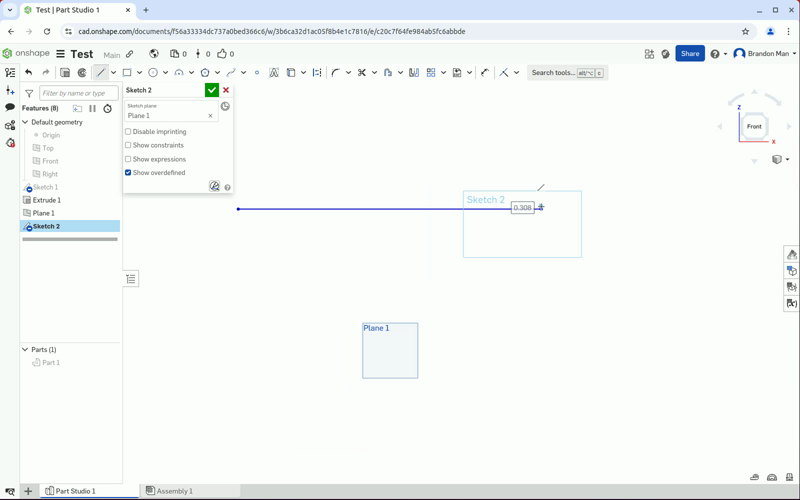
scroll(-6)
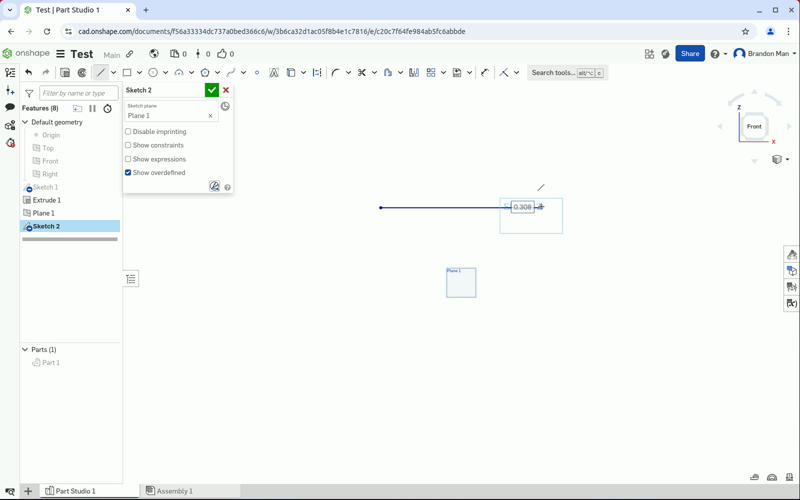
key_up(shift)
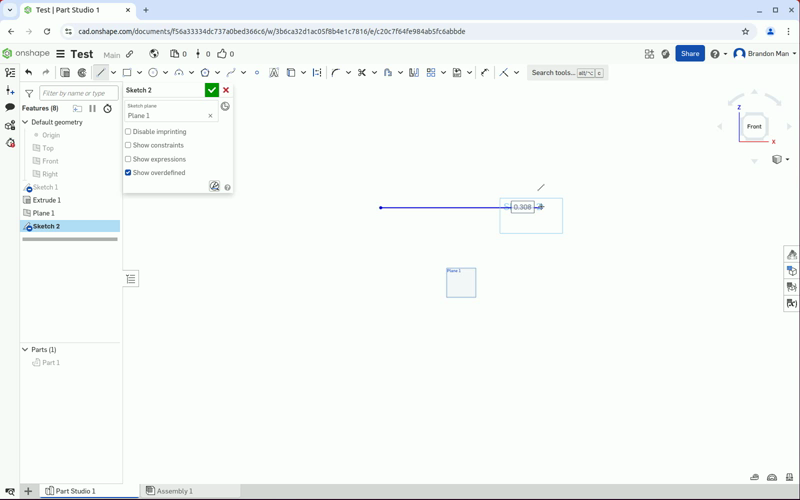
key_down(shift)
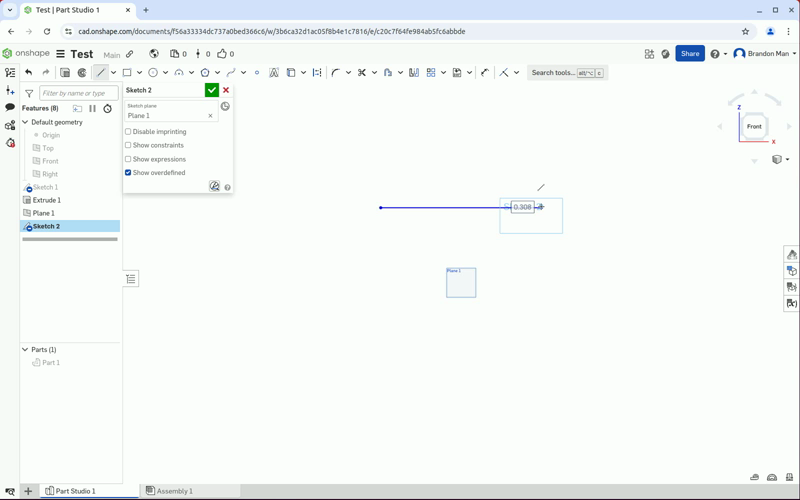
mouse_move(380, 206)
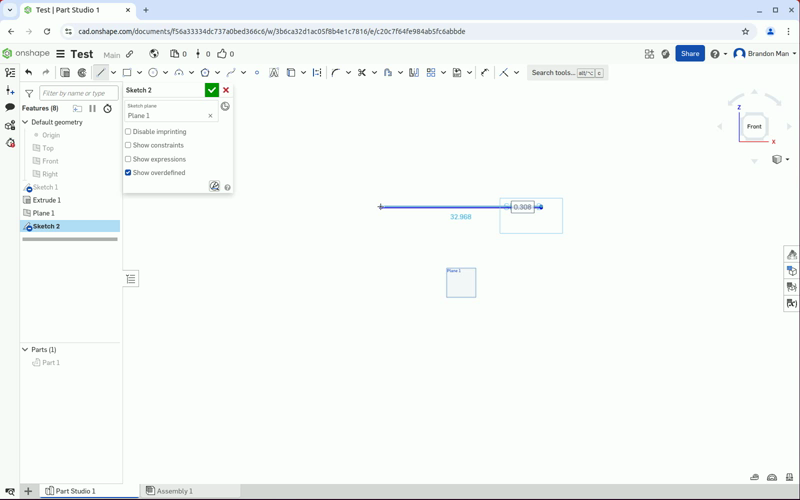
scroll(6)
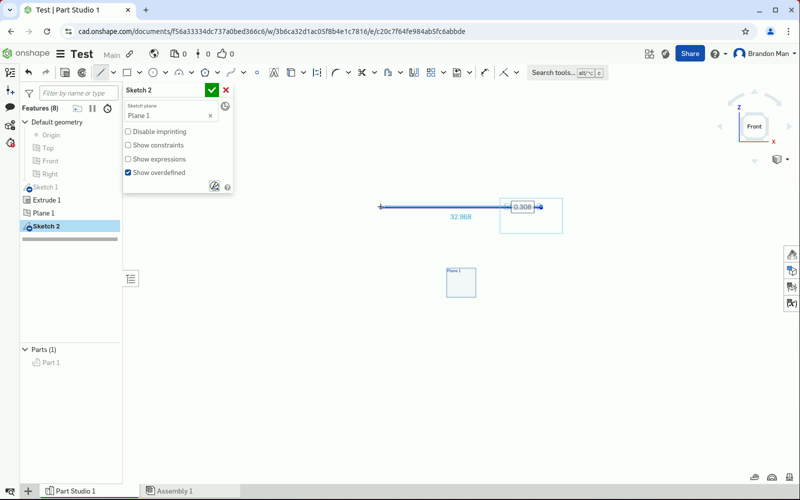
scroll(6)
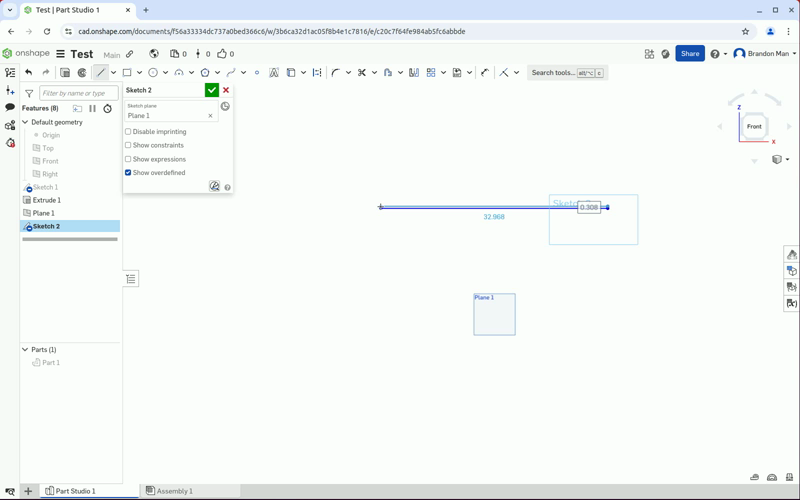
scroll(6)
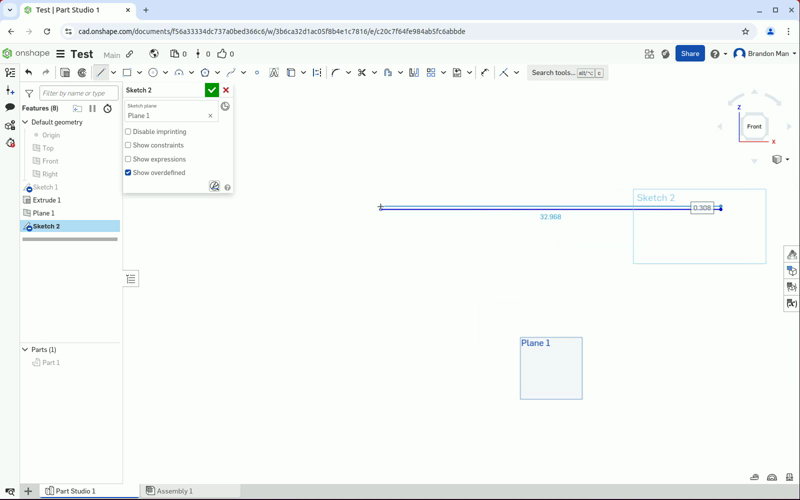
scroll(6)
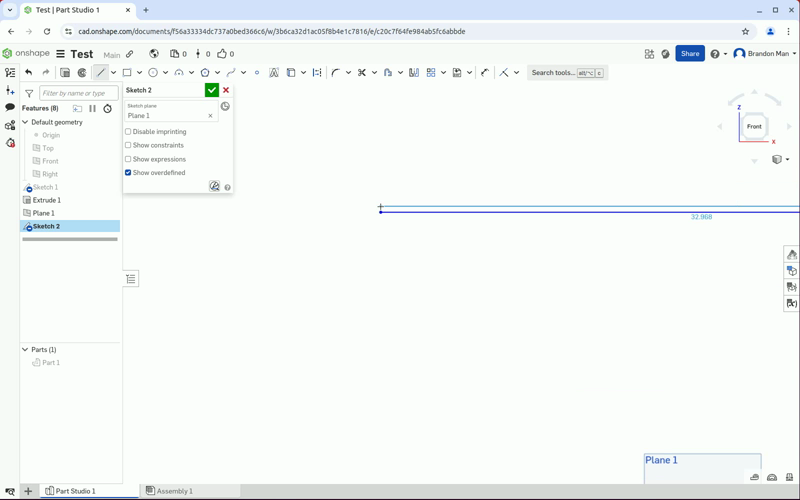
scroll(6)
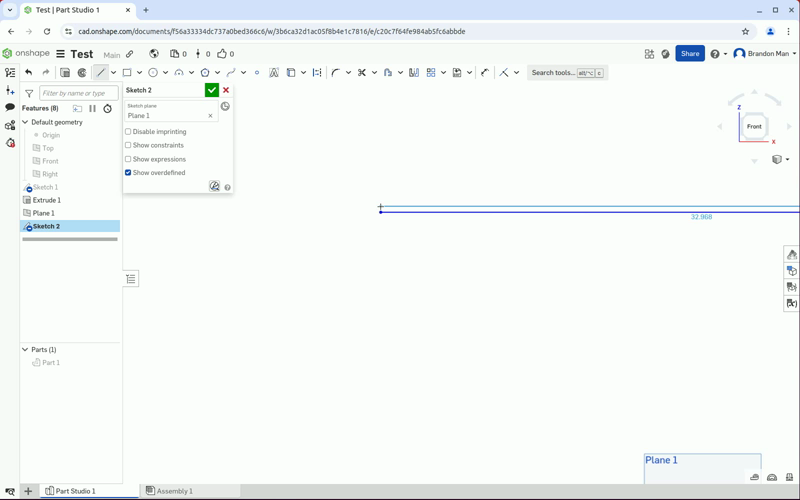
scroll(6)
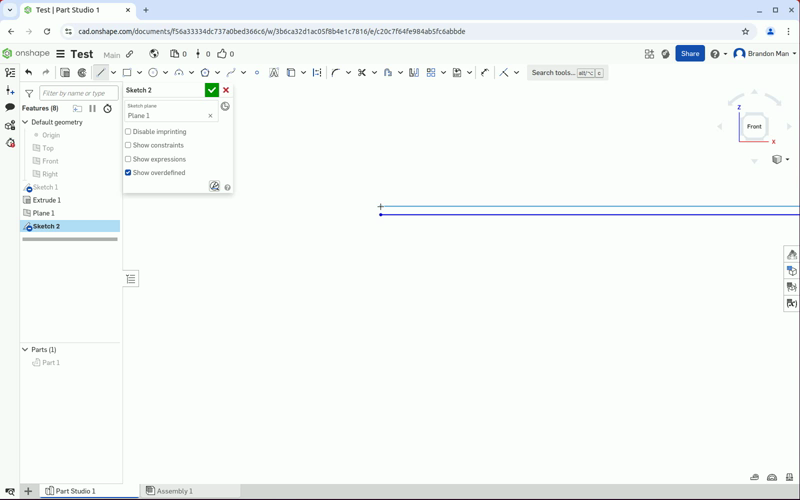
scroll(6)
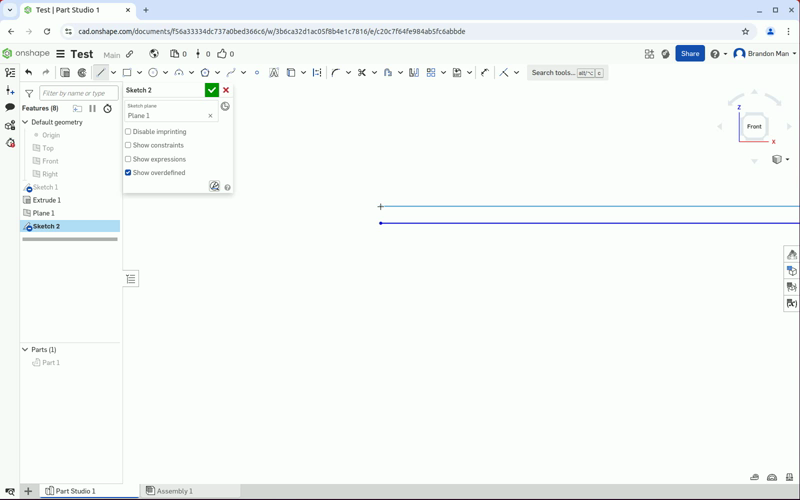
click(380, 206)
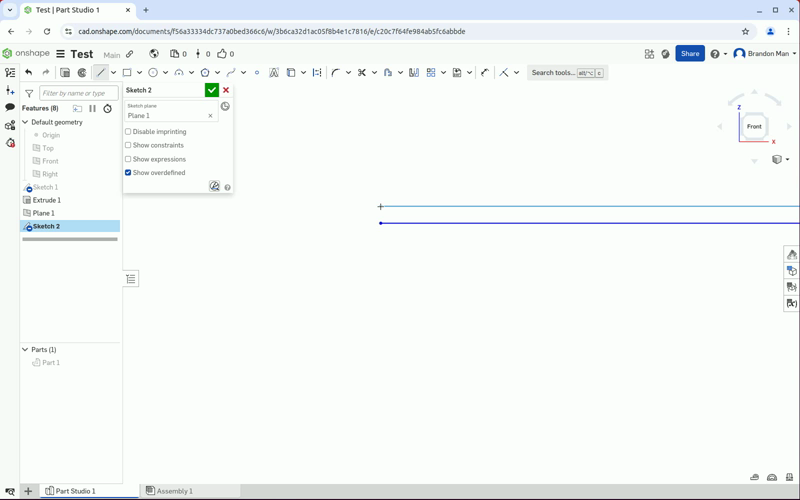
scroll(-6)
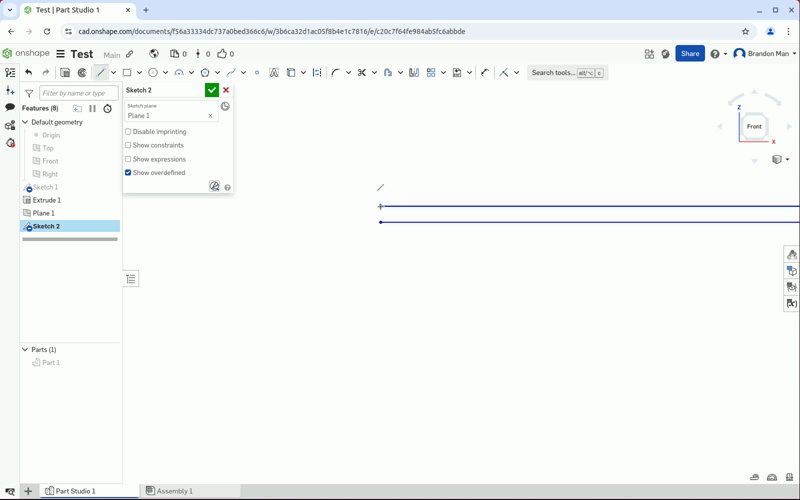
scroll(-6)
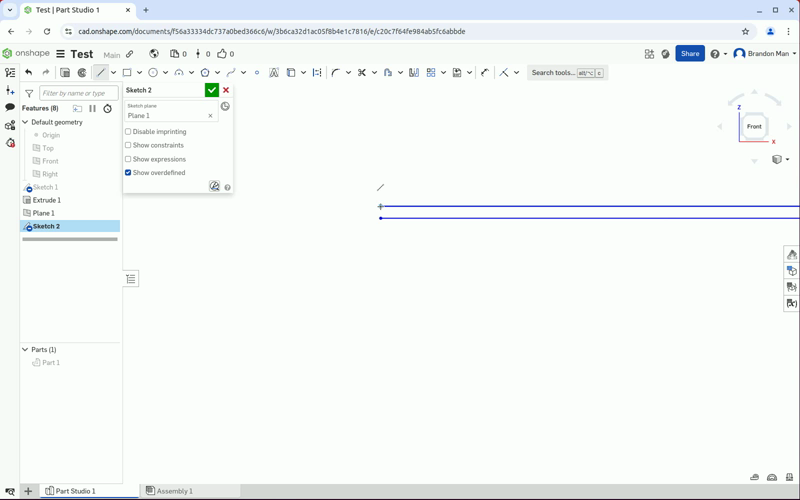
scroll(-6)
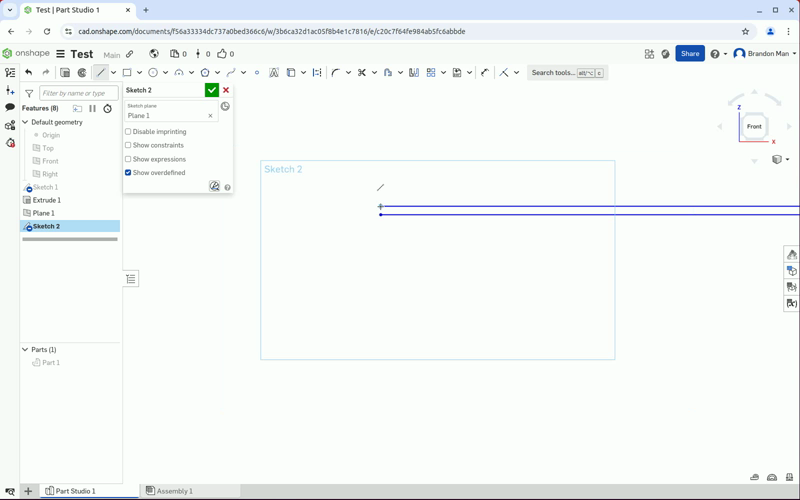
scroll(-6)
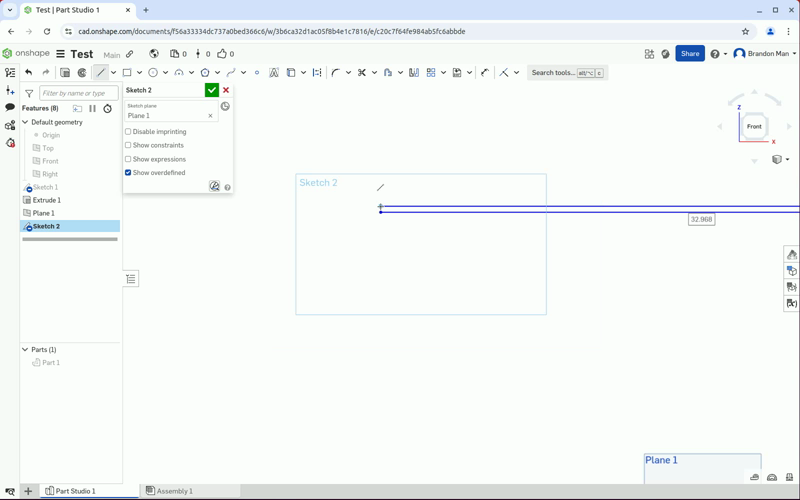
scroll(-6)
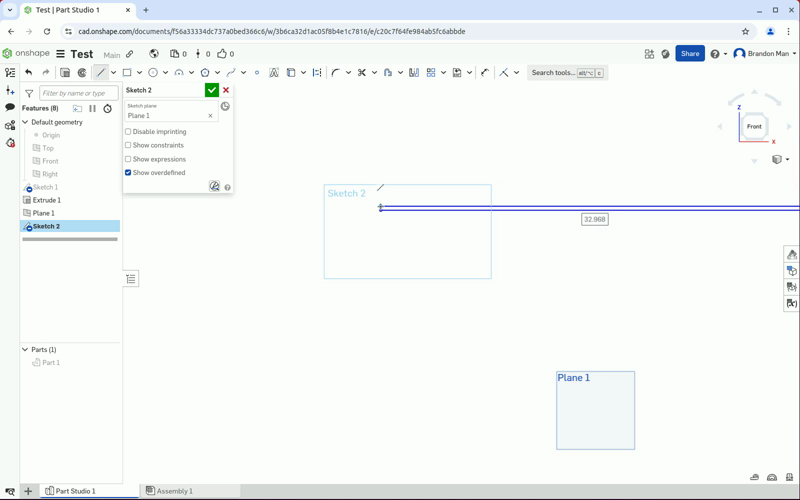
scroll(-6)
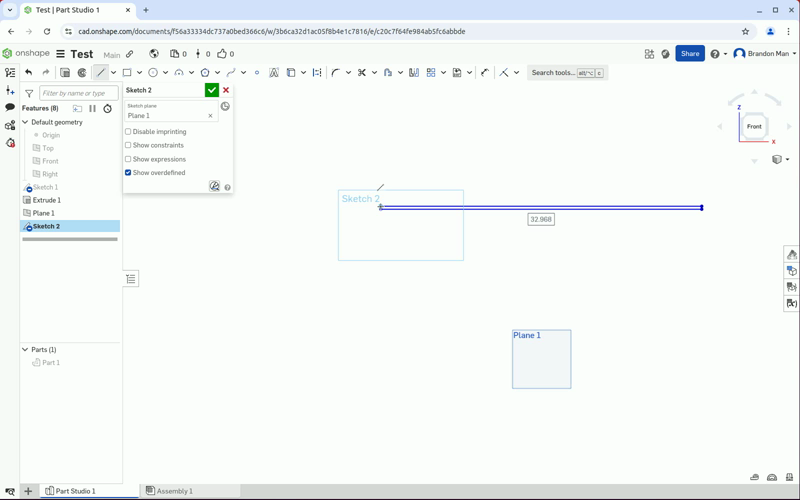
scroll(-6)
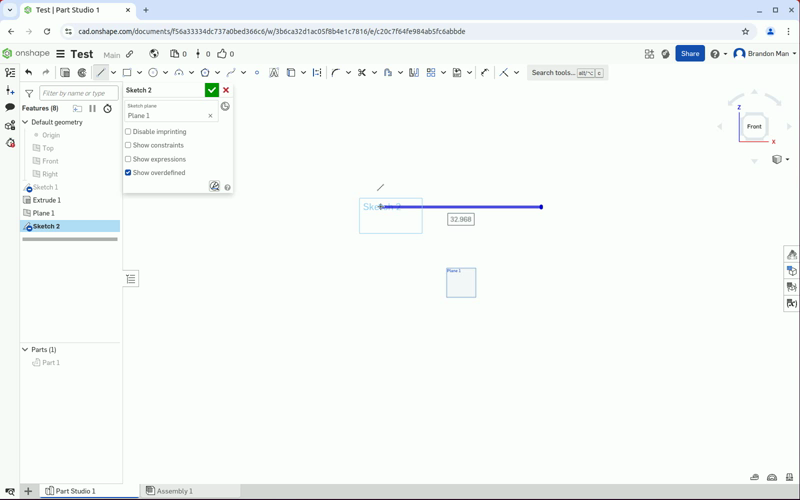
key_up(shift)
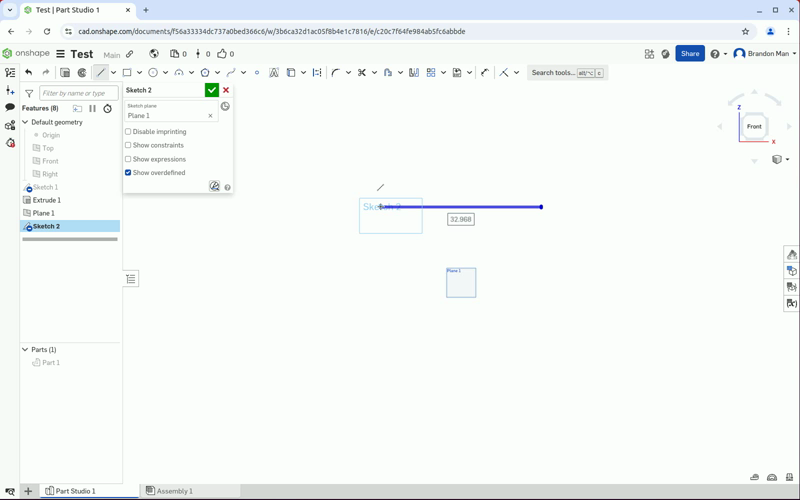
mouse_move(410, 206)
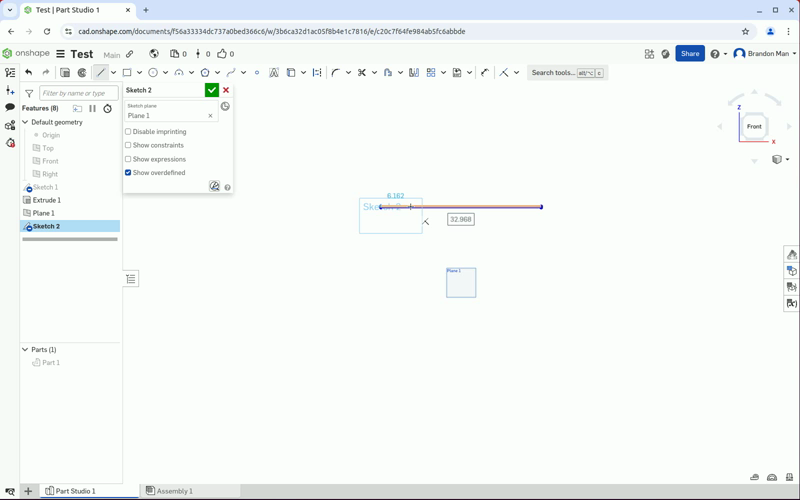
key_down(shift)
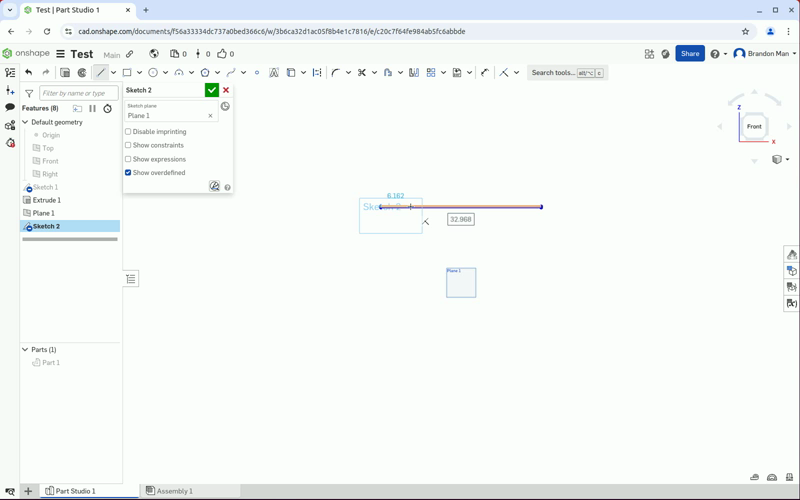
mouse_move(380, 207)
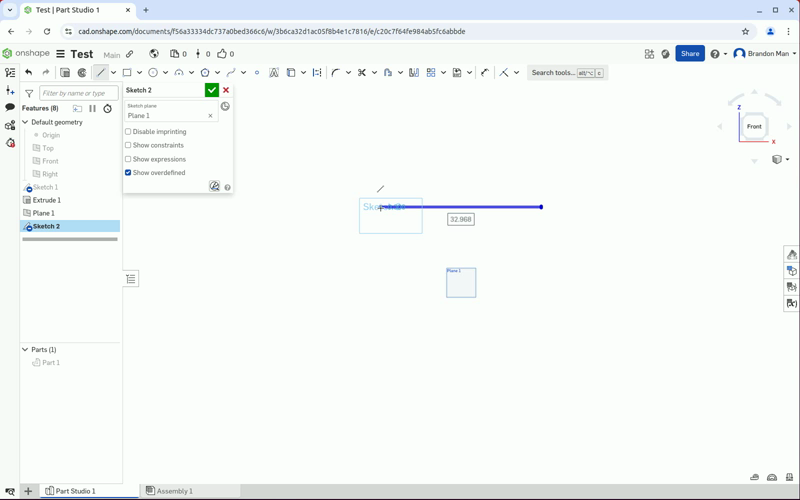
scroll(6)
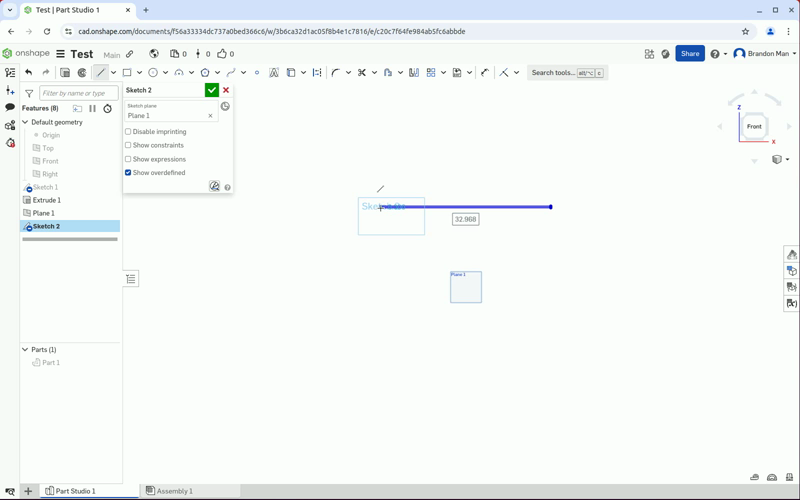
scroll(6)
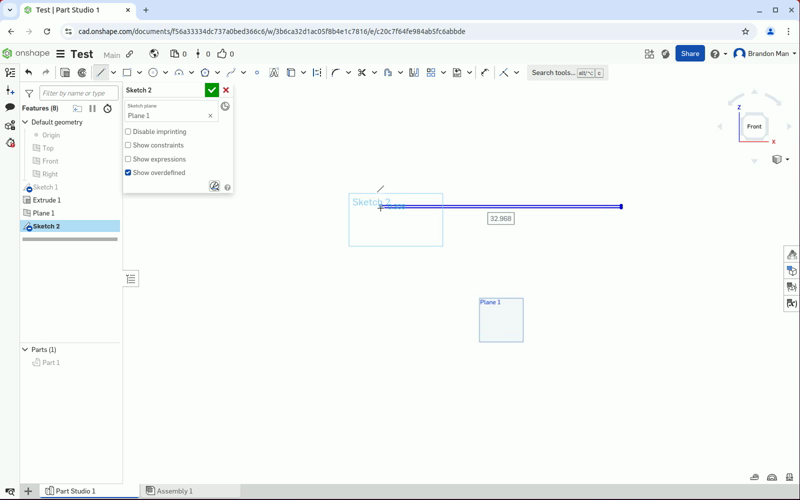
scroll(6)
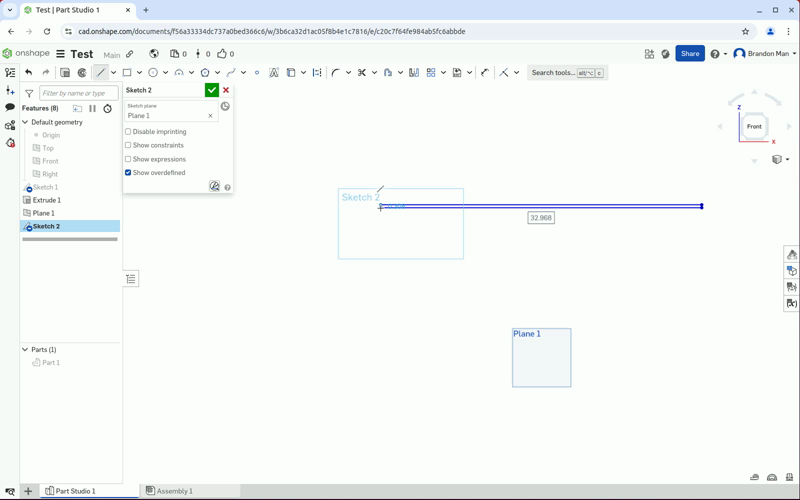
scroll(6)
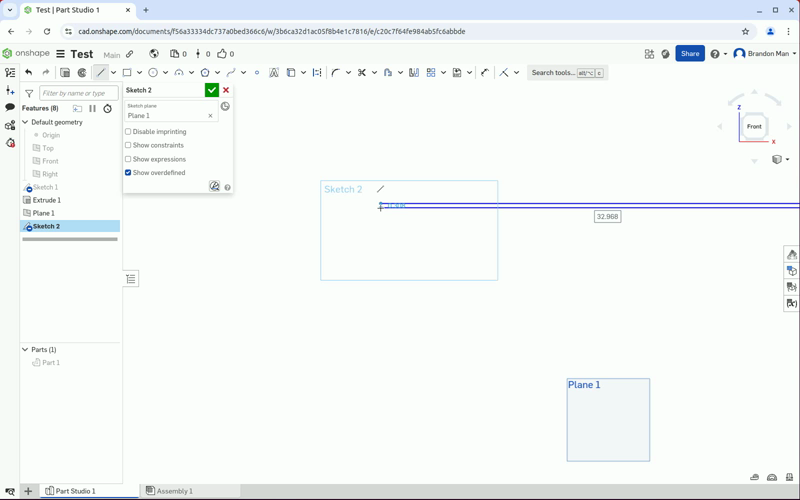
scroll(6)
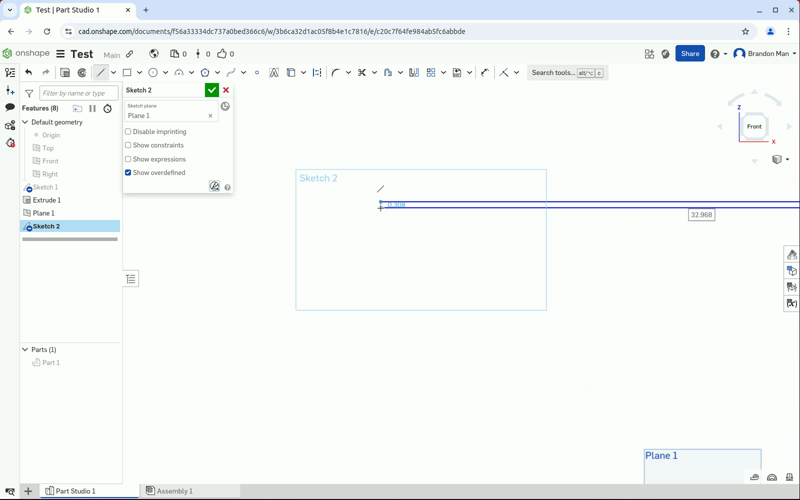
scroll(6)
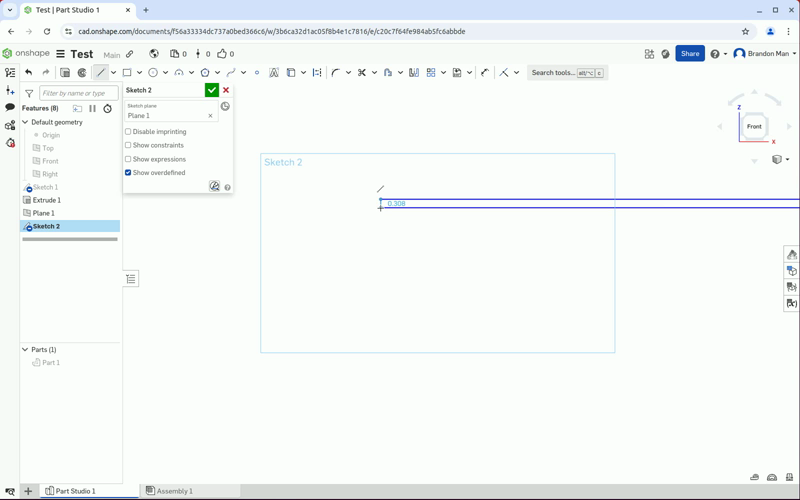
scroll(6)
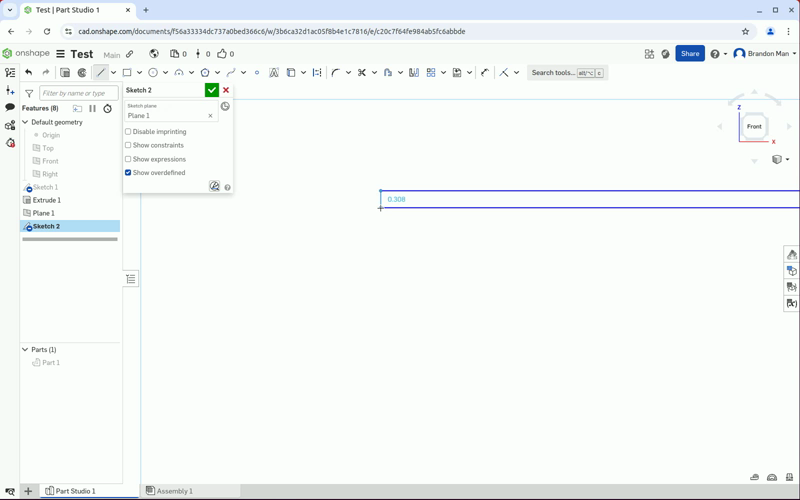
key_up(shift)
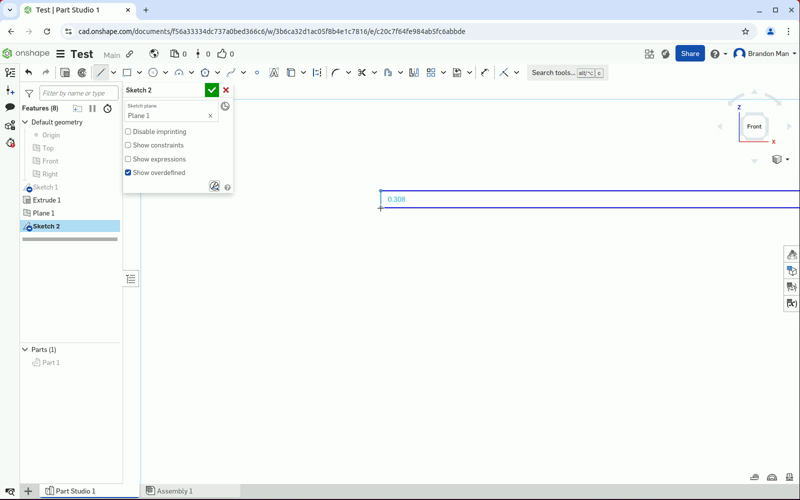
click(380, 207)
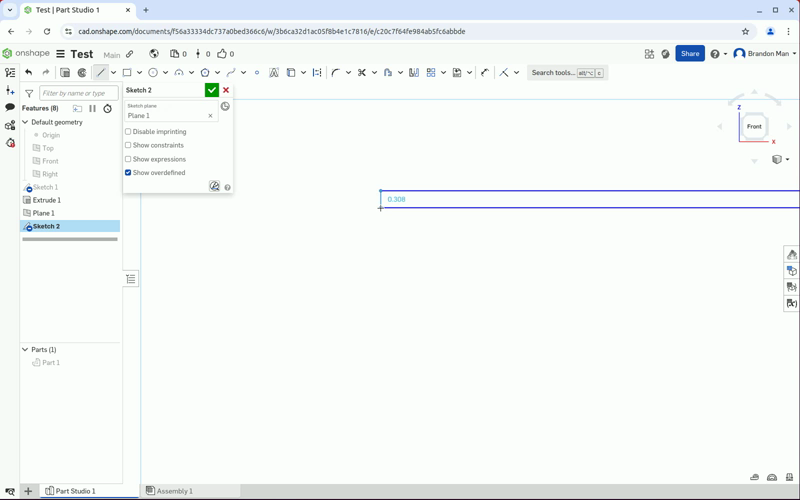
scroll(-6)
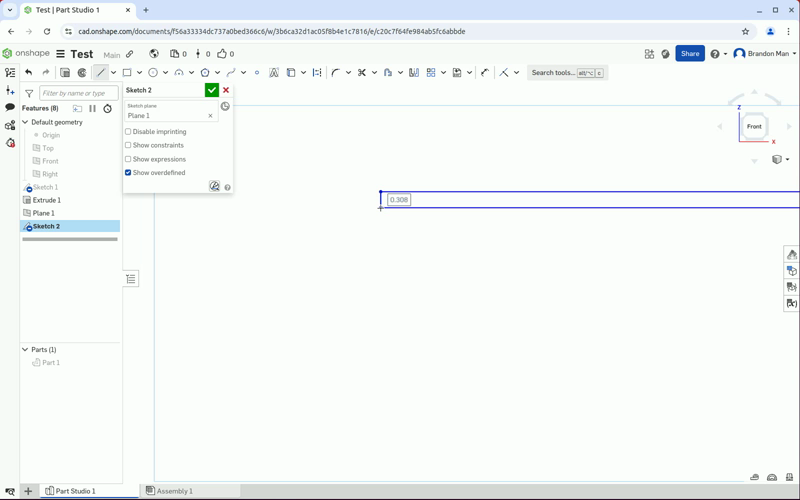
scroll(-6)
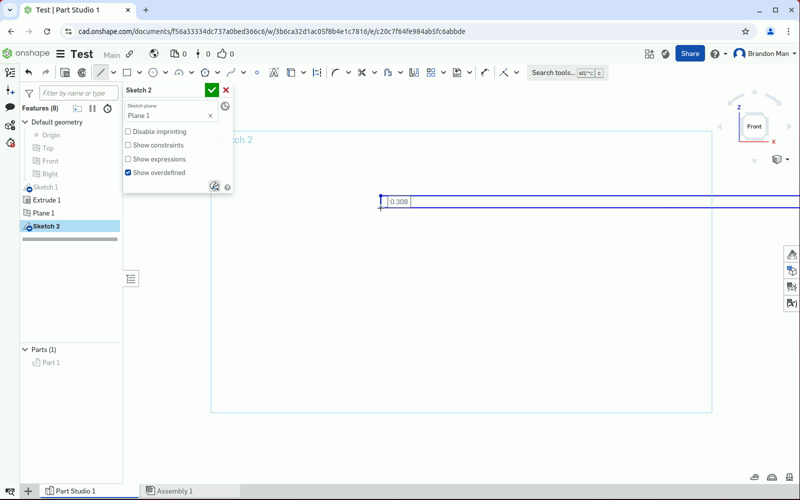
scroll(-6)
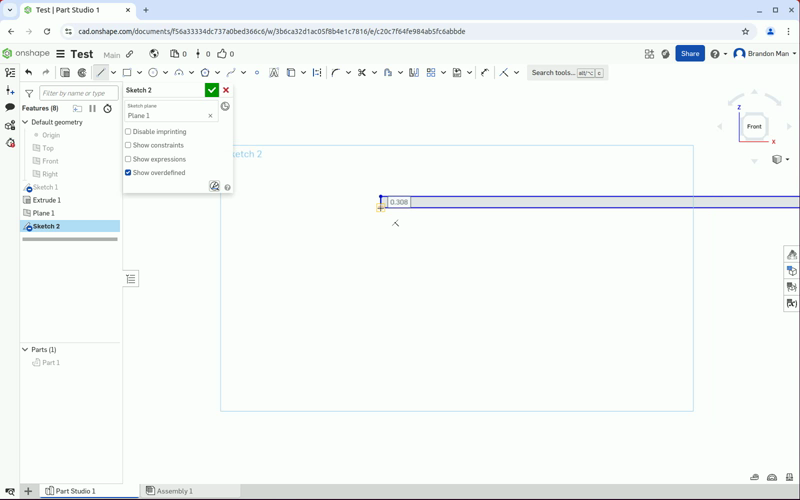
scroll(-6)
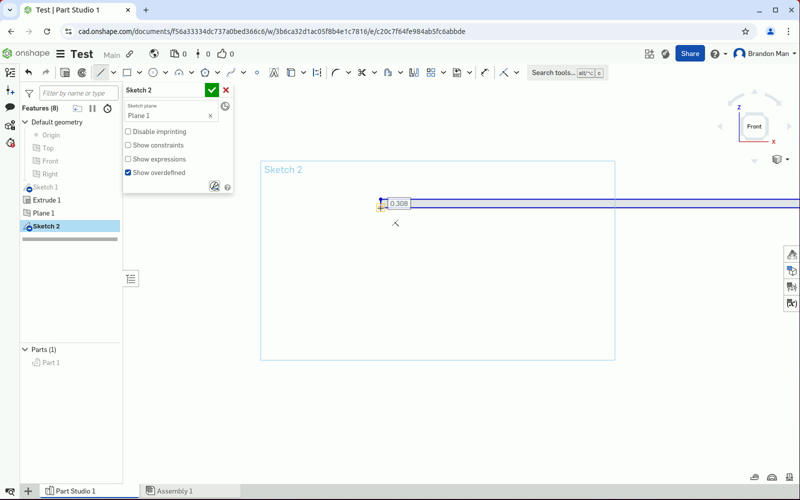
scroll(-6)
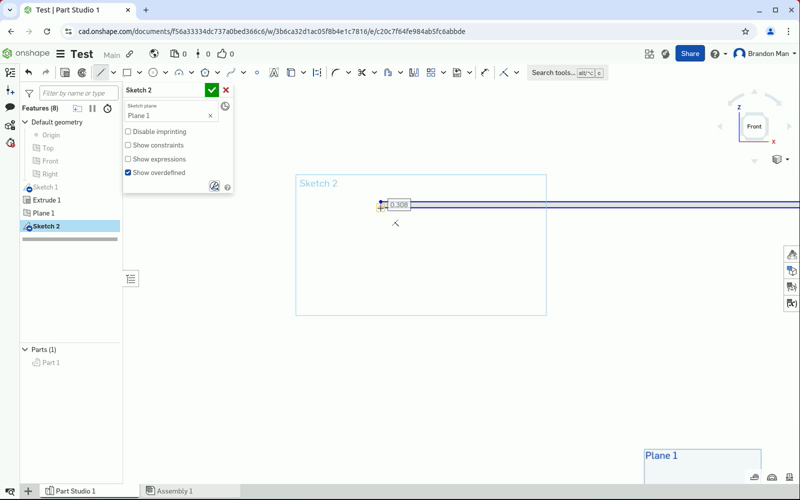
scroll(-6)
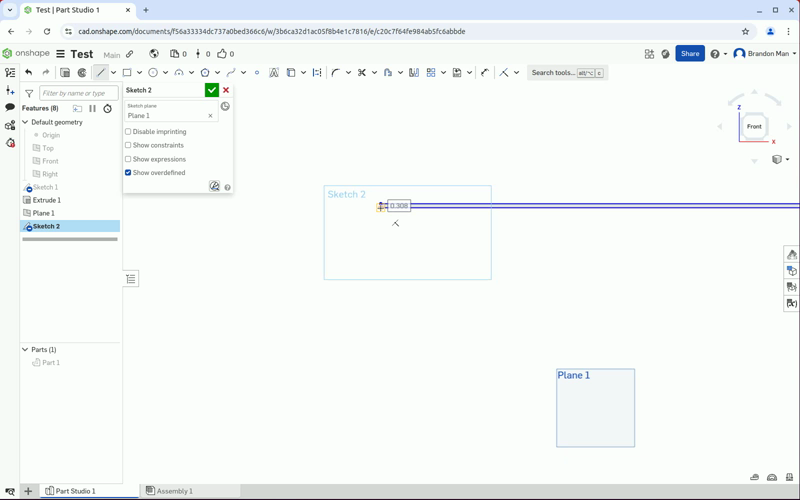
scroll(-6)
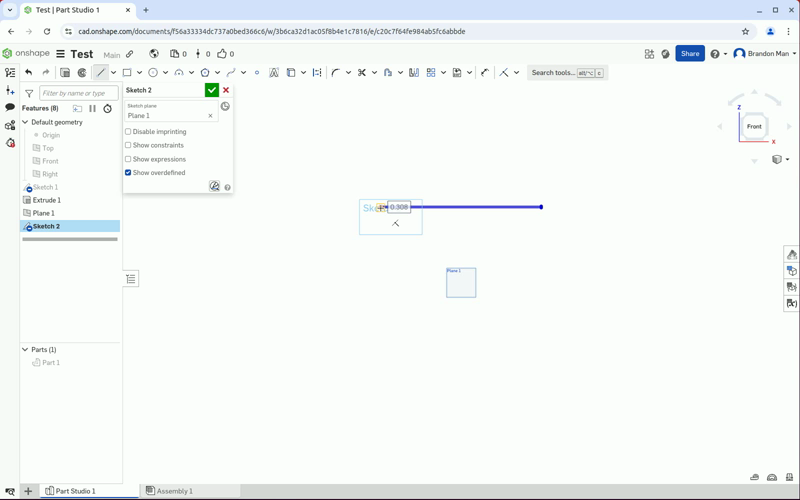
key(esc)
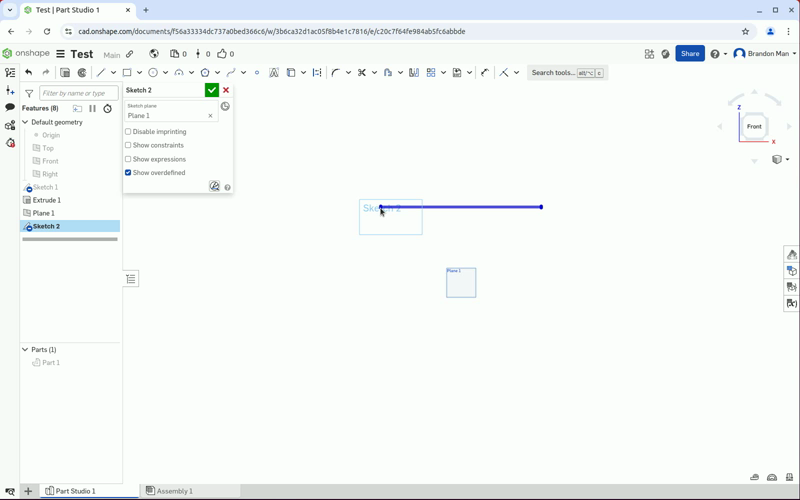
mouse_move(470, 206)
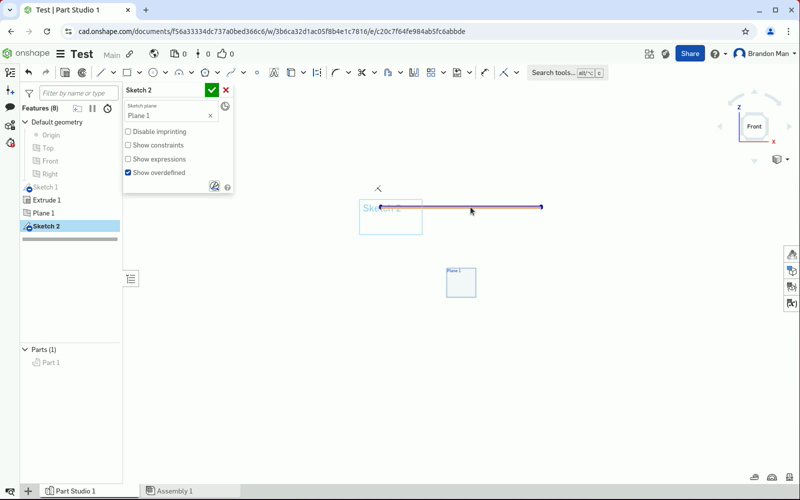
scroll(6)
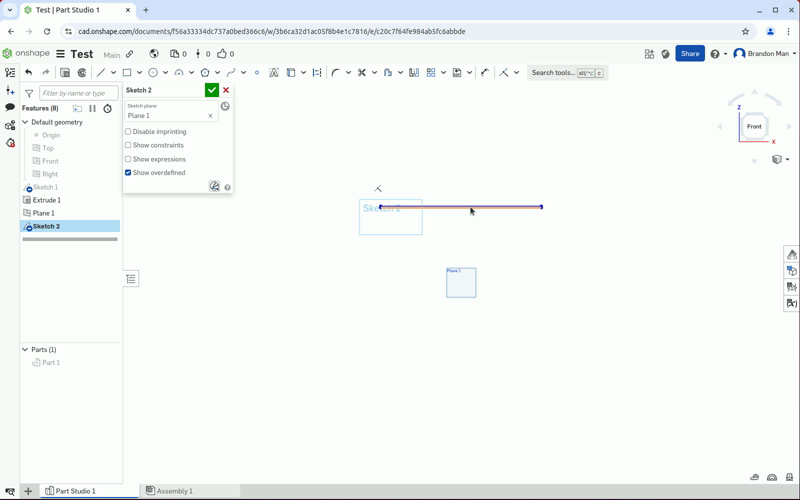
scroll(6)
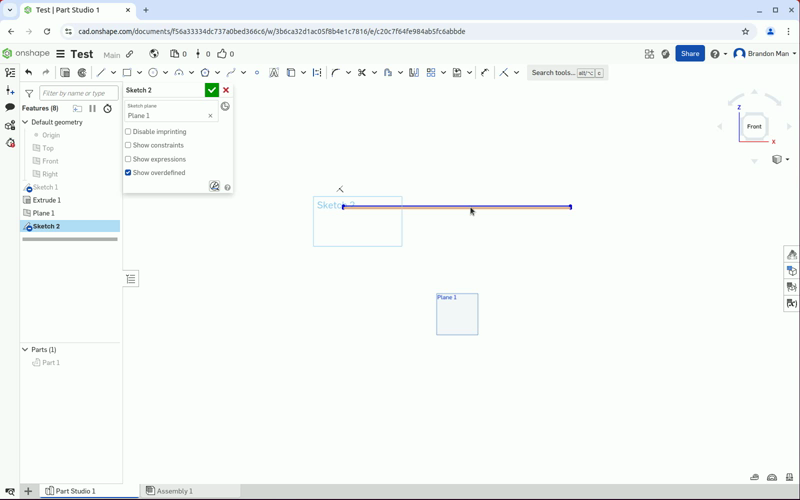
scroll(6)
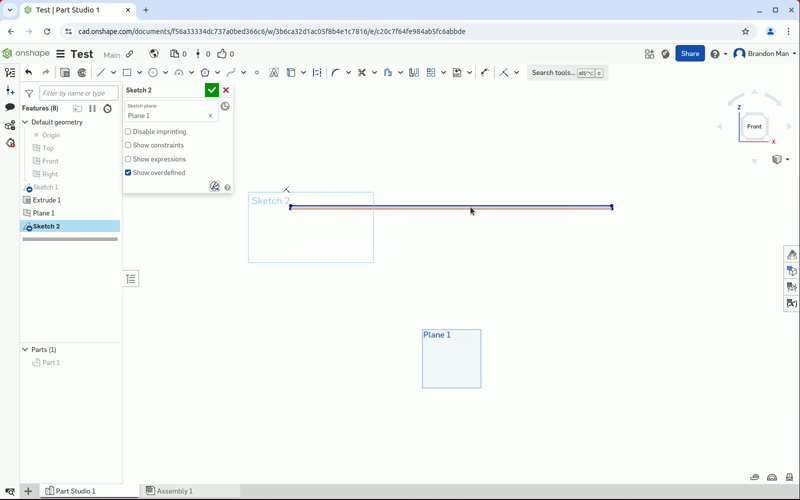
scroll(6)
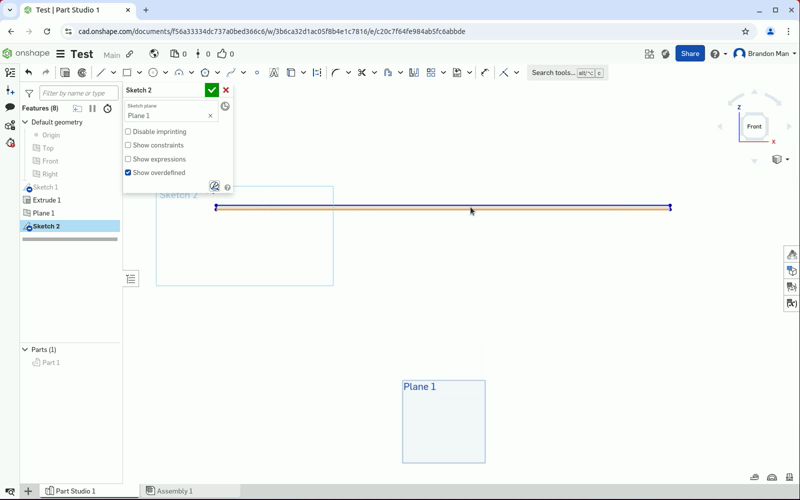
scroll(6)
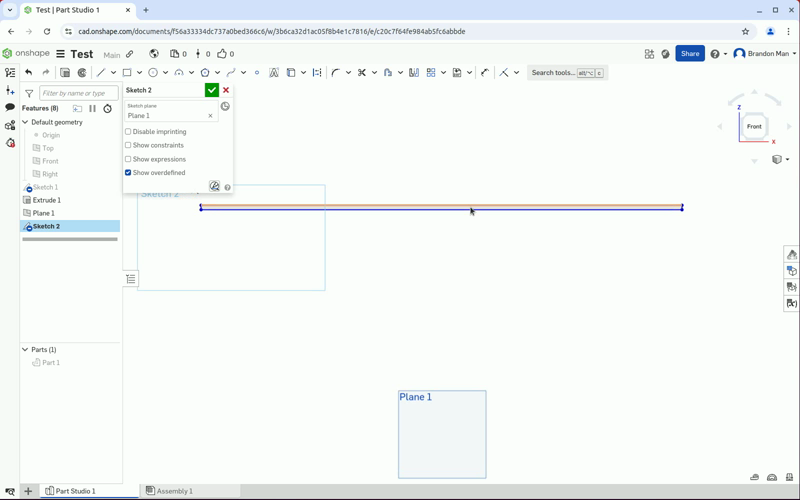
scroll(6)
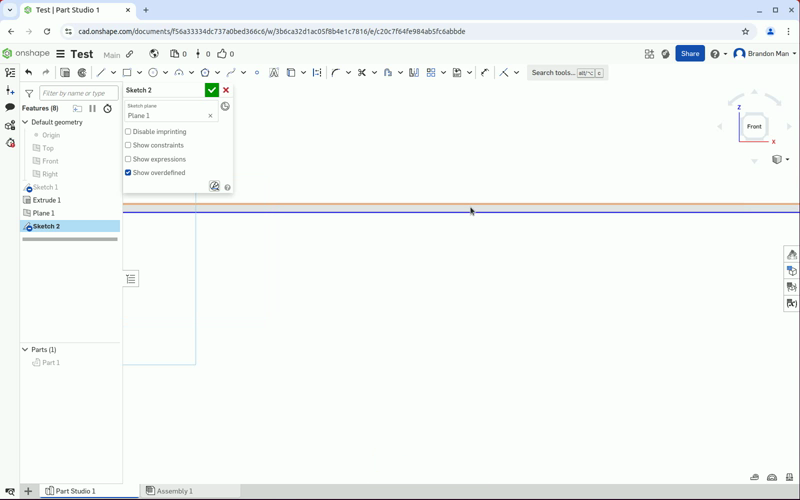
scroll(6)
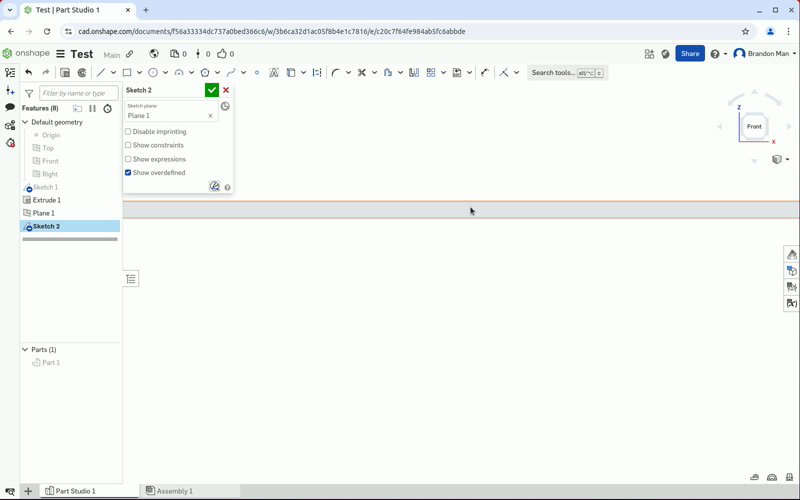
click(470, 206)
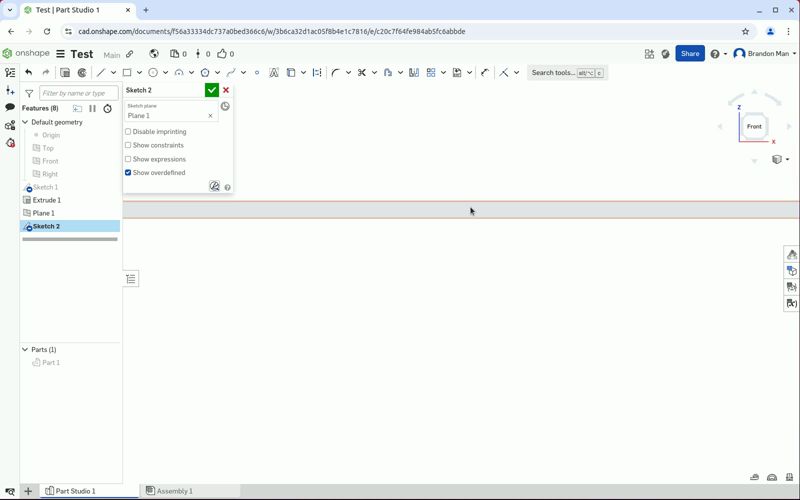
scroll(-6)
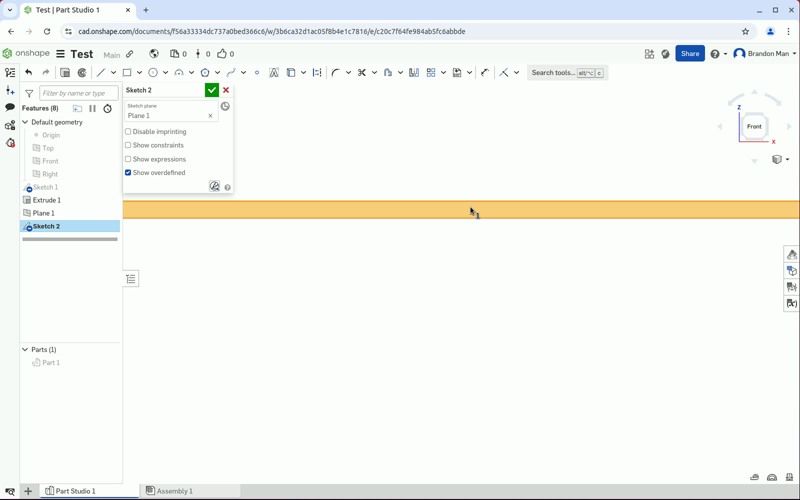
scroll(-6)
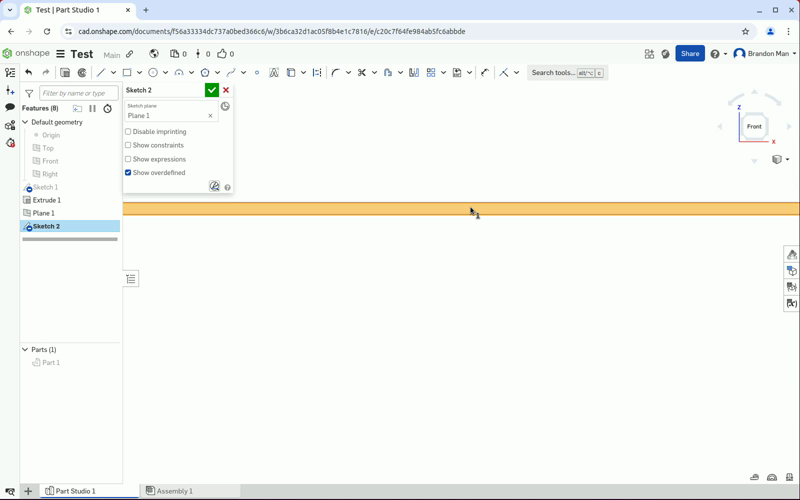
scroll(-6)
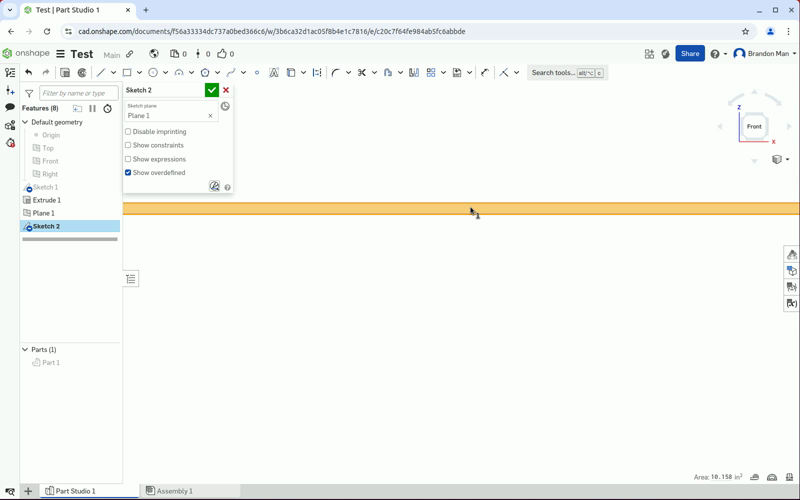
scroll(-6)
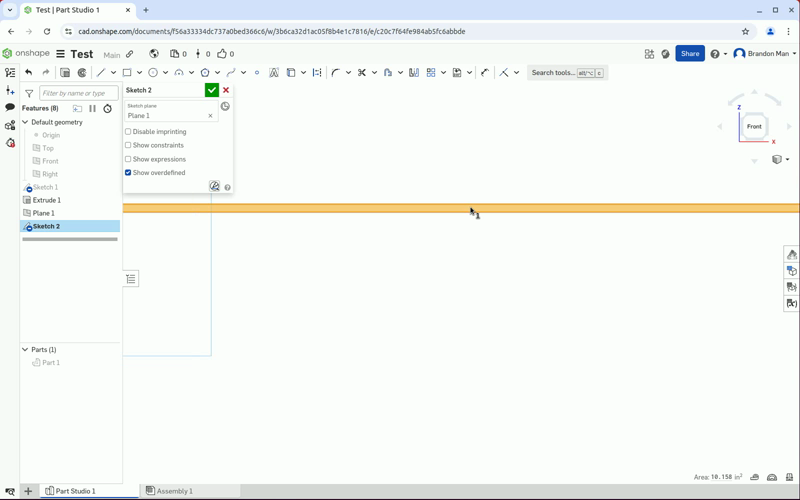
scroll(-6)
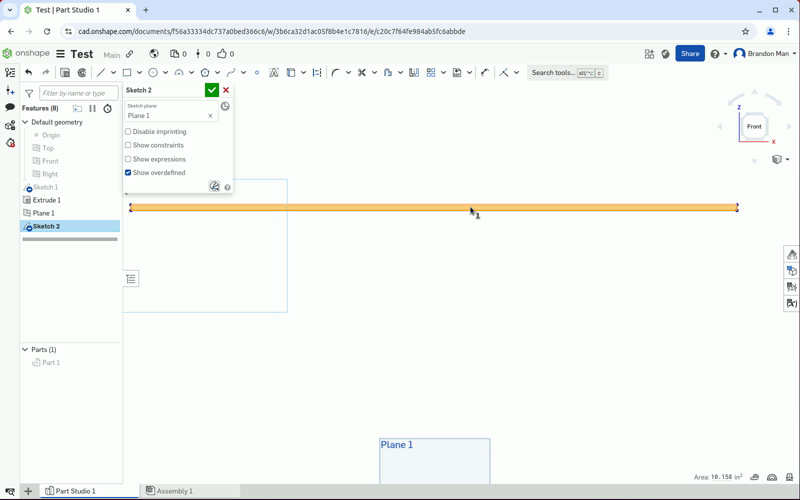
scroll(-6)
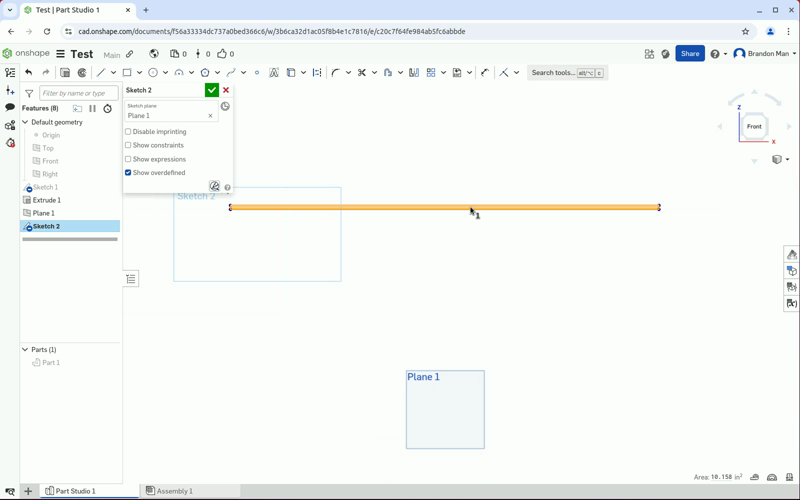
scroll(-6)
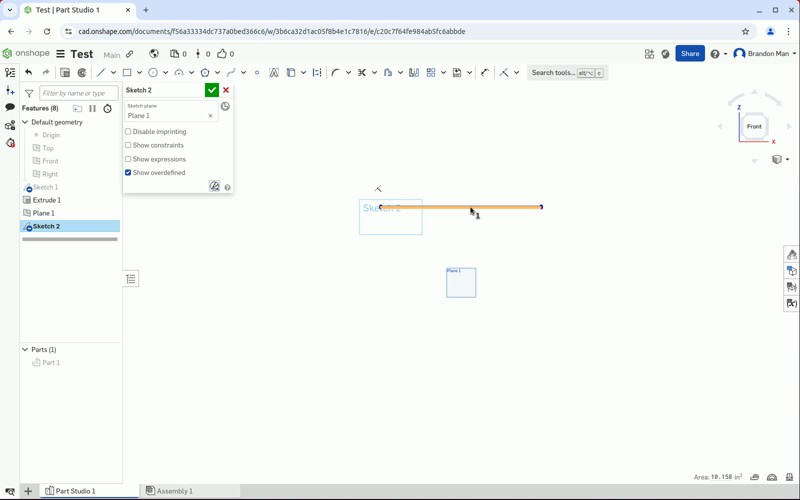
mouse_move(73, 352)
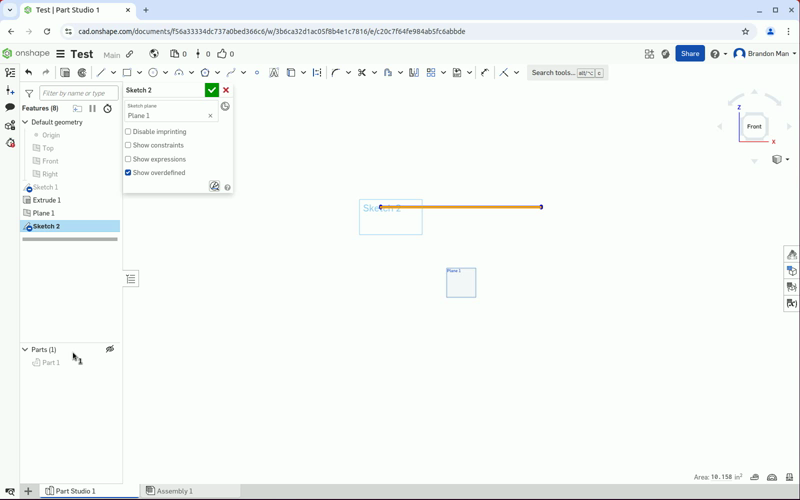
key(shift+y)
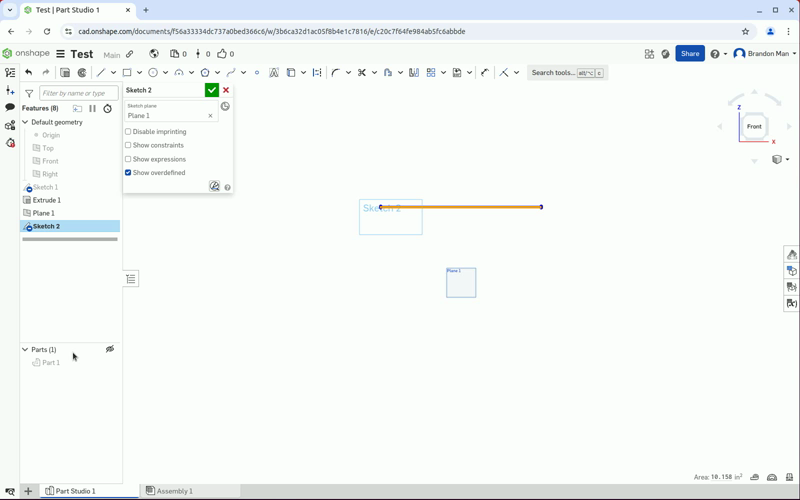
key(shift+e)
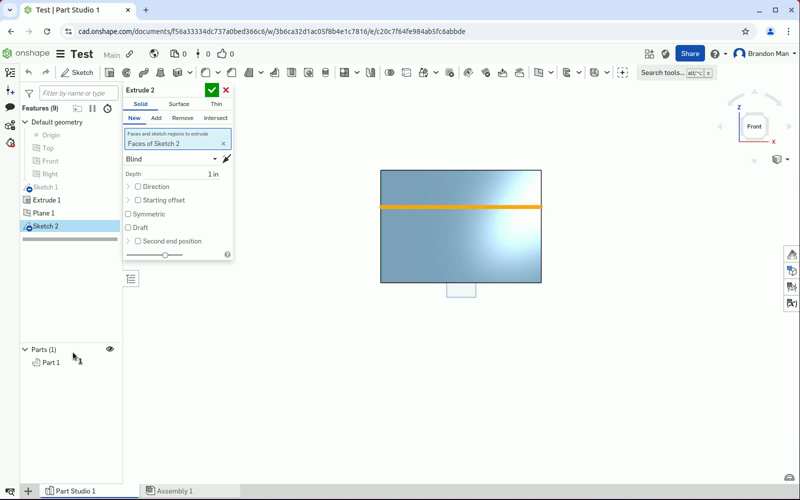
mouse_move(143, 106)
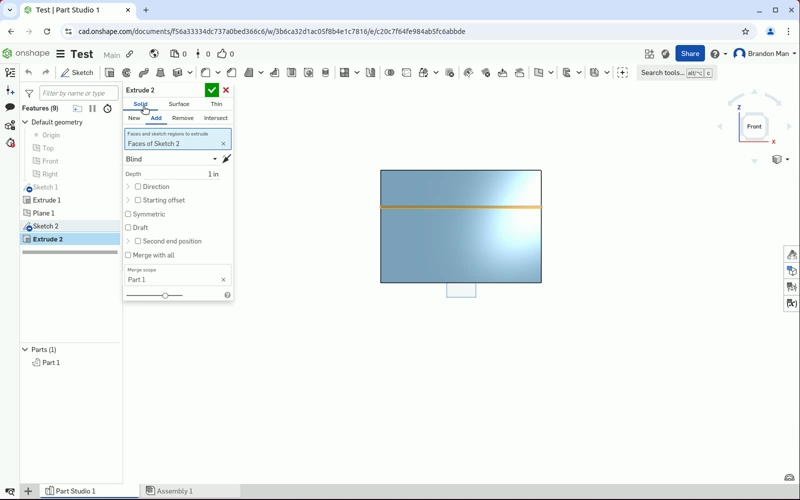
click(143, 106)
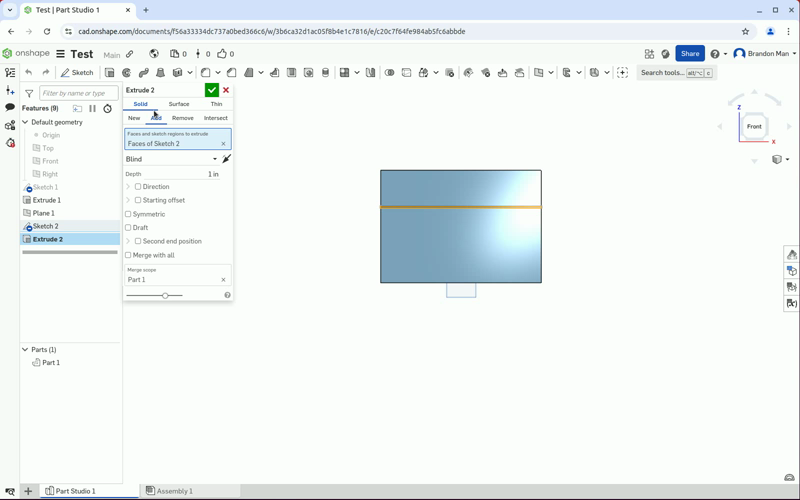
mouse_move(186, 120)
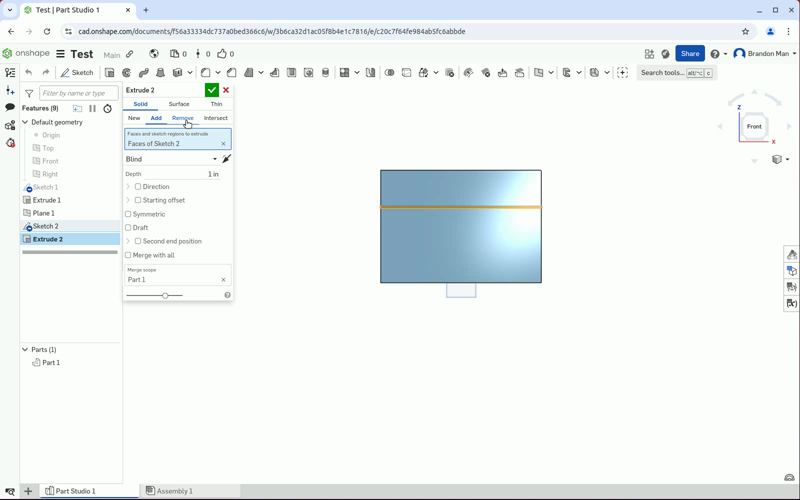
click(186, 120)
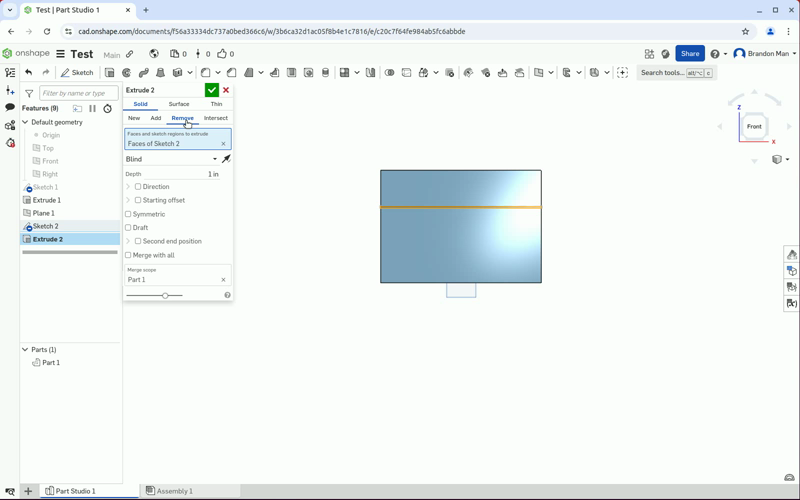
key(tab, 4)
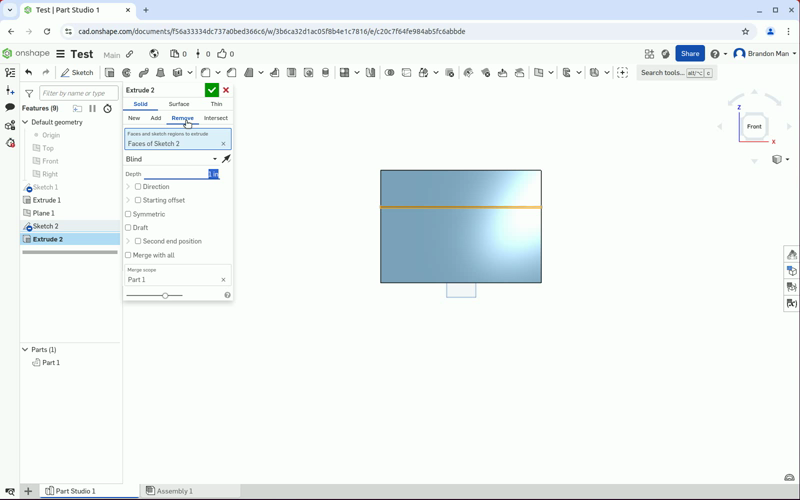
text(1.204)
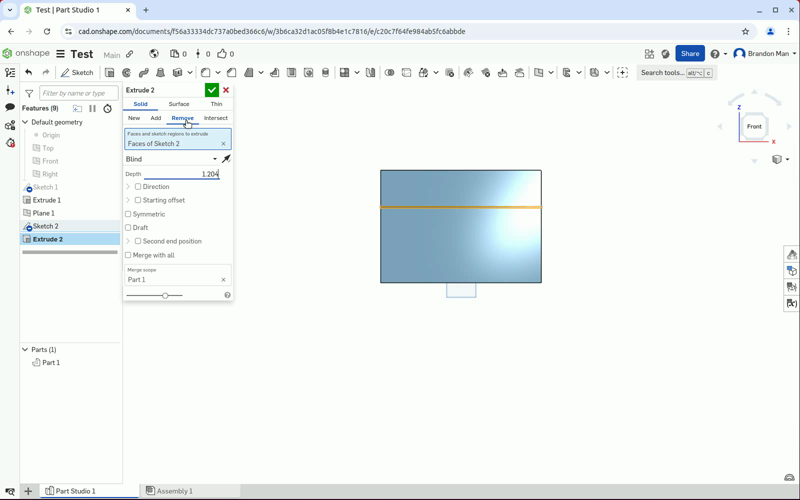
key(tab, 6)
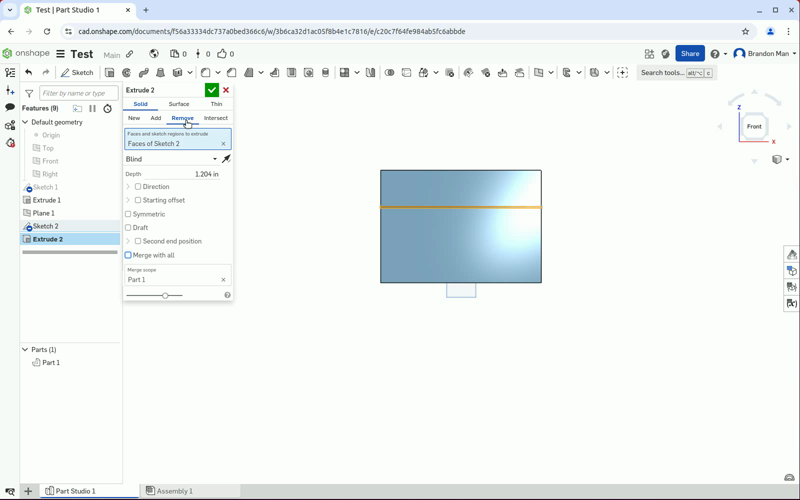
key(space)
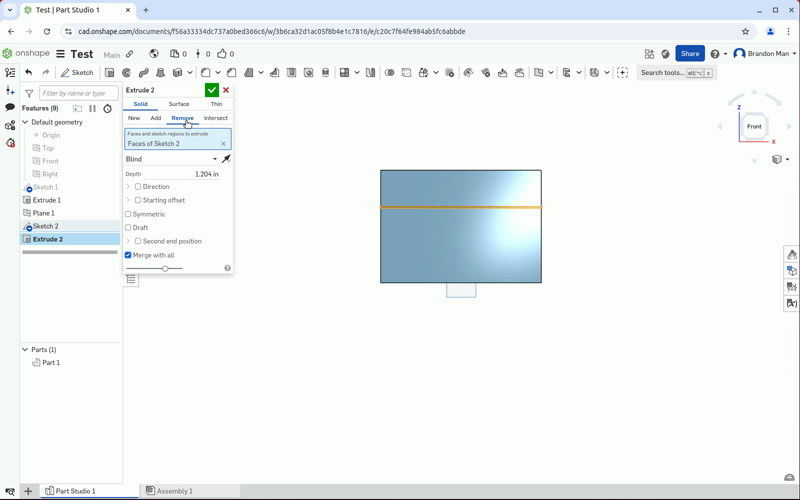
key(enter)
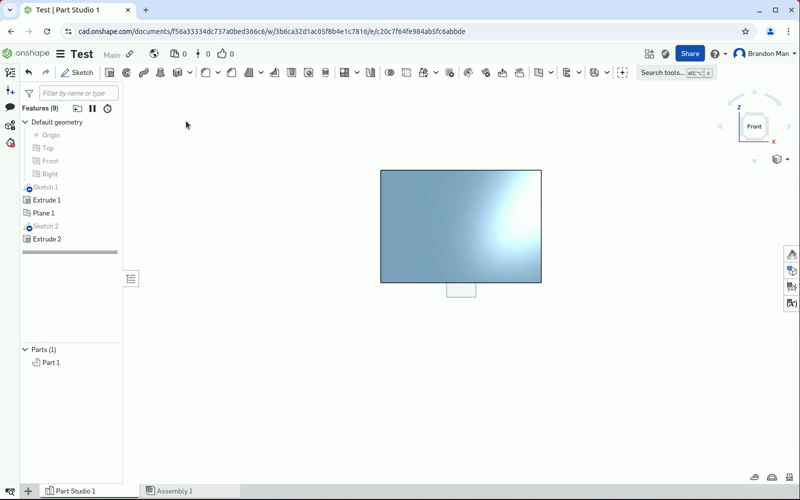
key(shift+h)
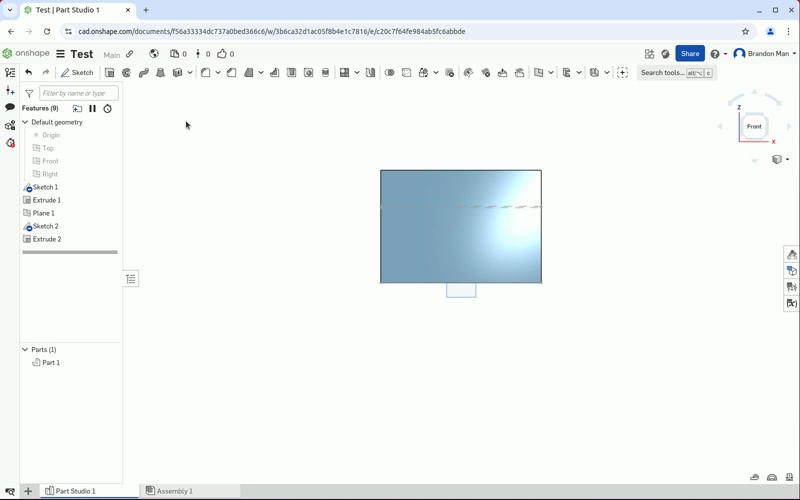
key(shift+h)
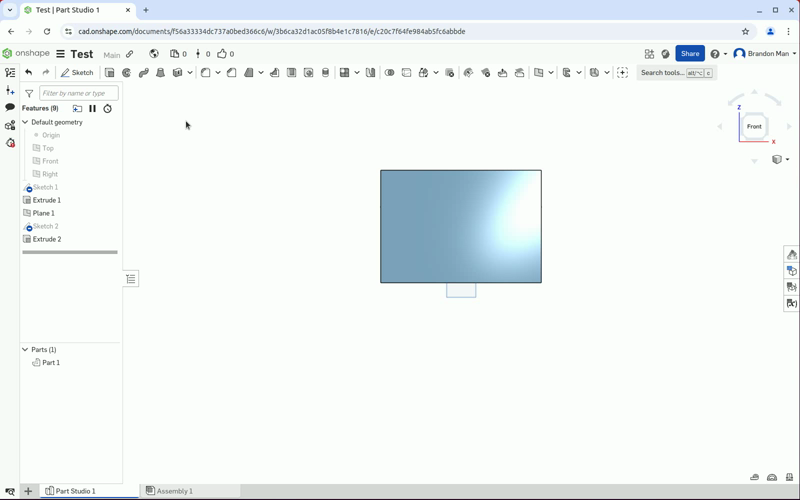
mouse_move(73, 189)
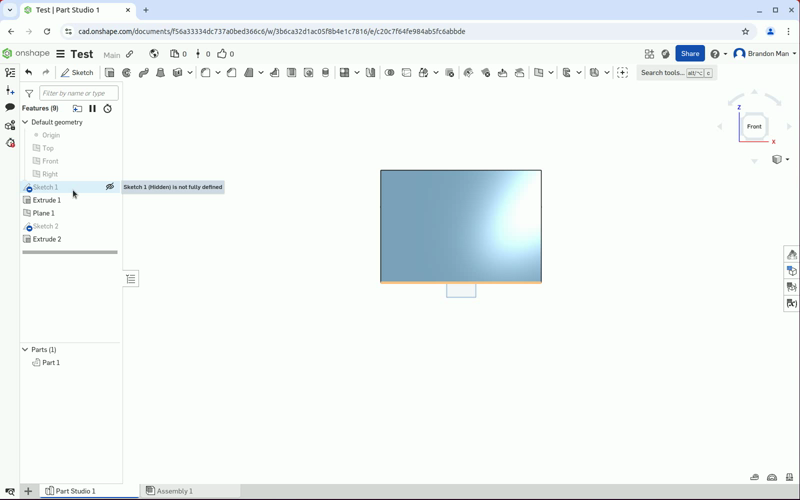
click(73, 189)
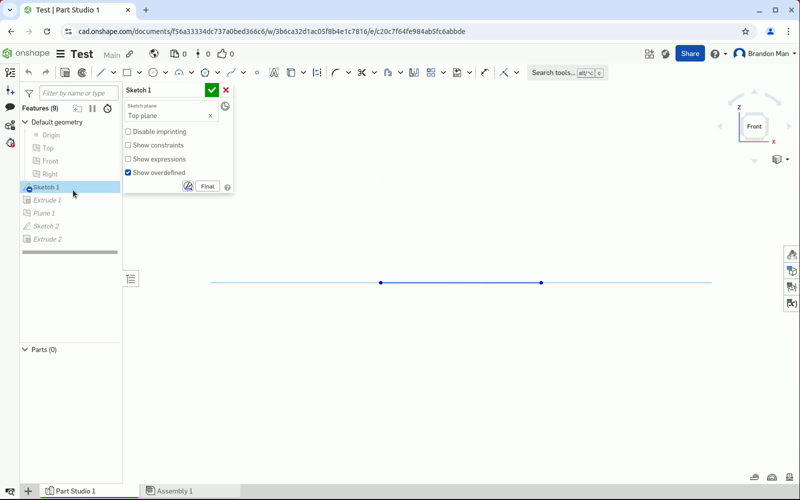
mouse_move(229, 92)
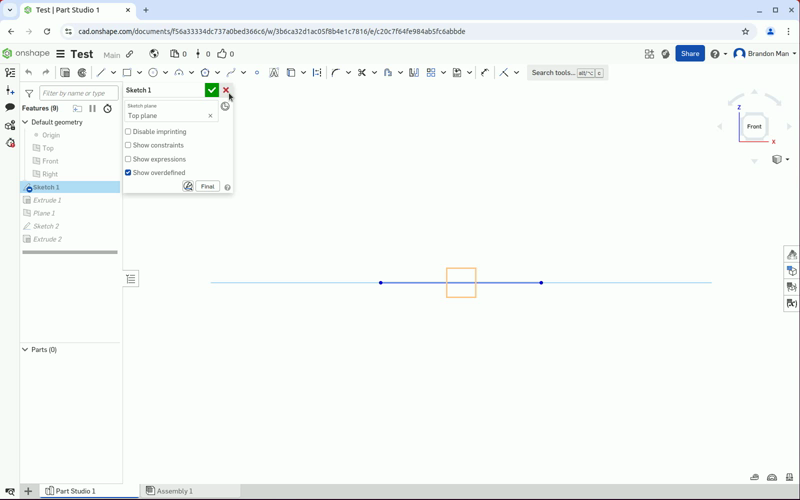
click(229, 92)
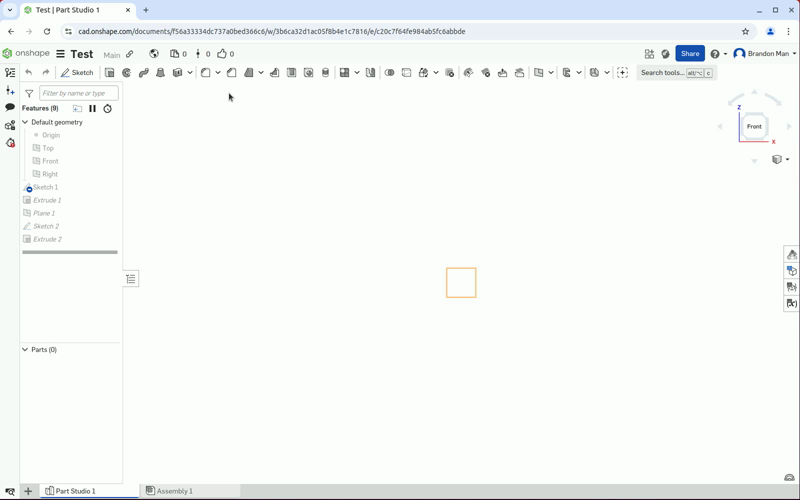
key(shift+s)
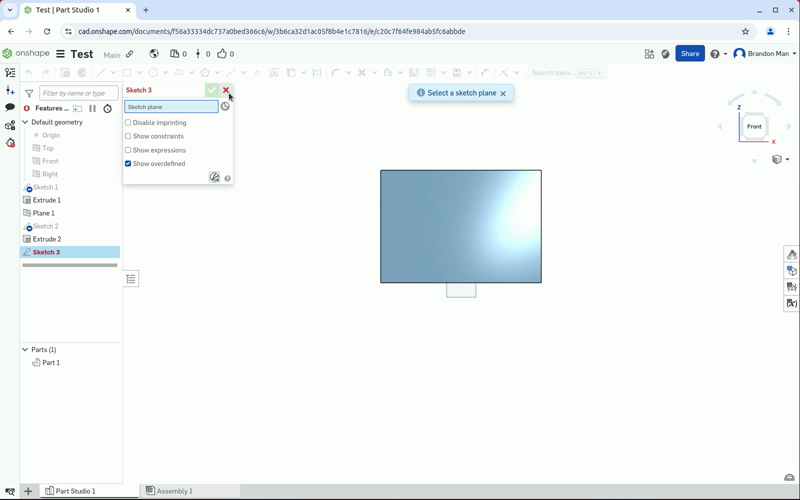
mouse_move(73, 215)
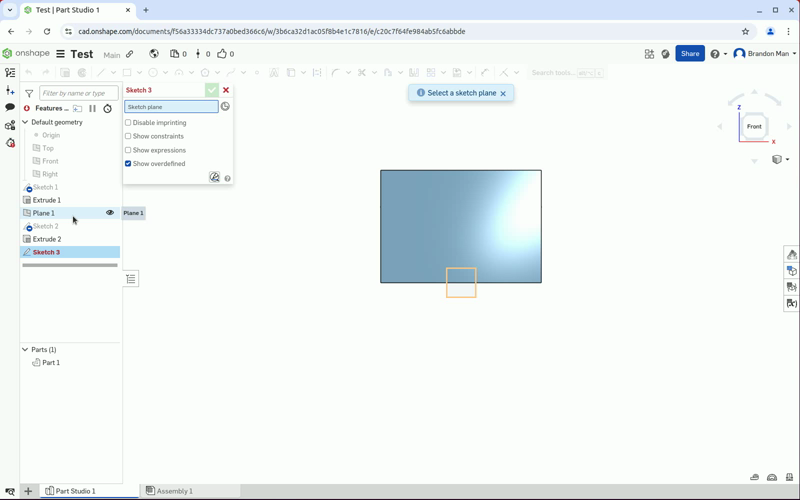
click(73, 215)
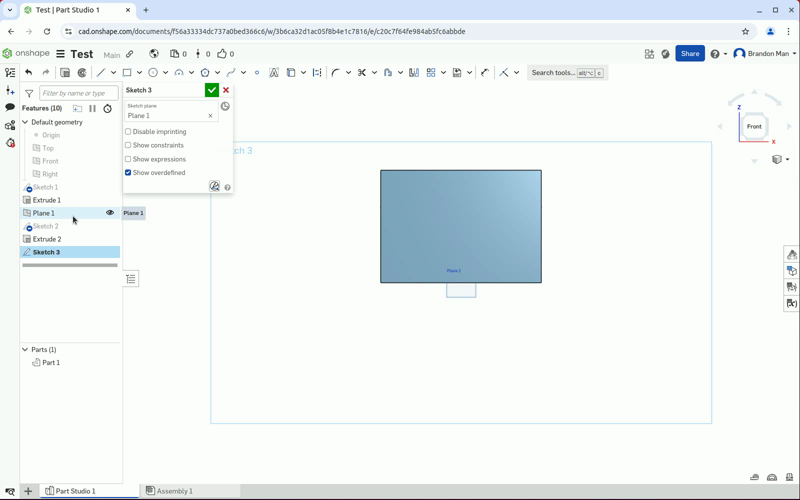
mouse_move(73, 352)
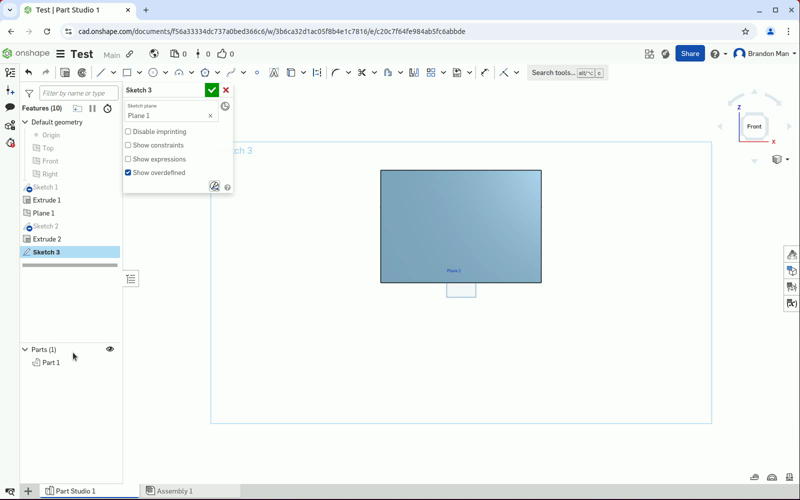
key(y)
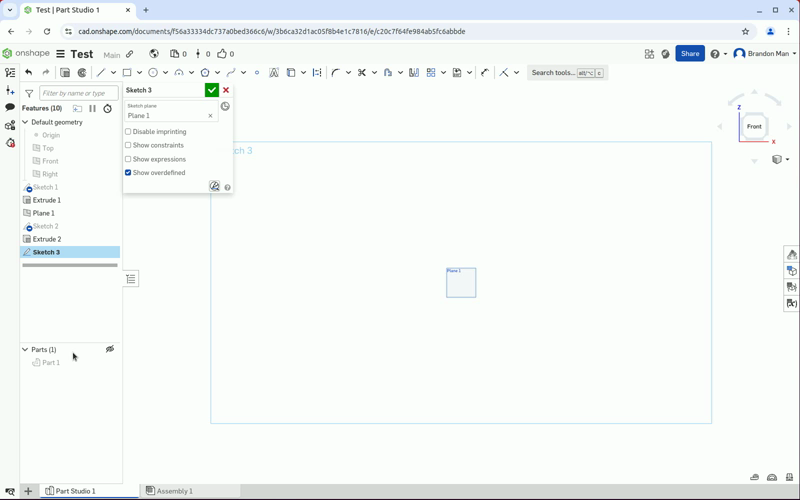
key(l)
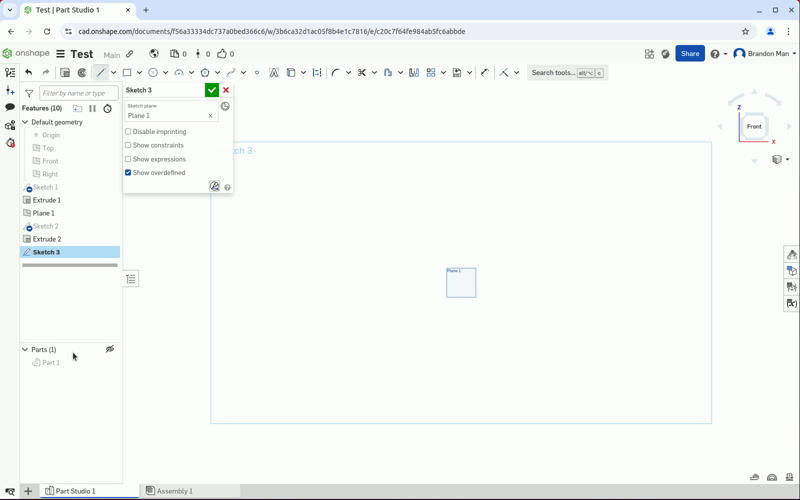
key_down(shift)
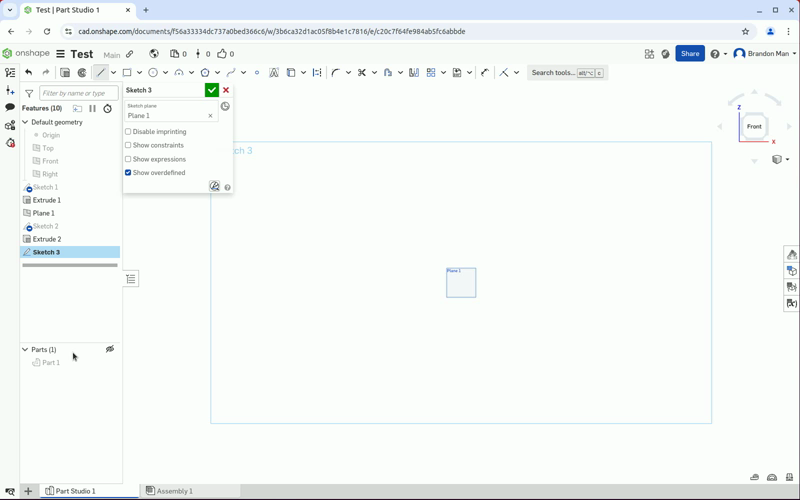
mouse_move(380, 246)
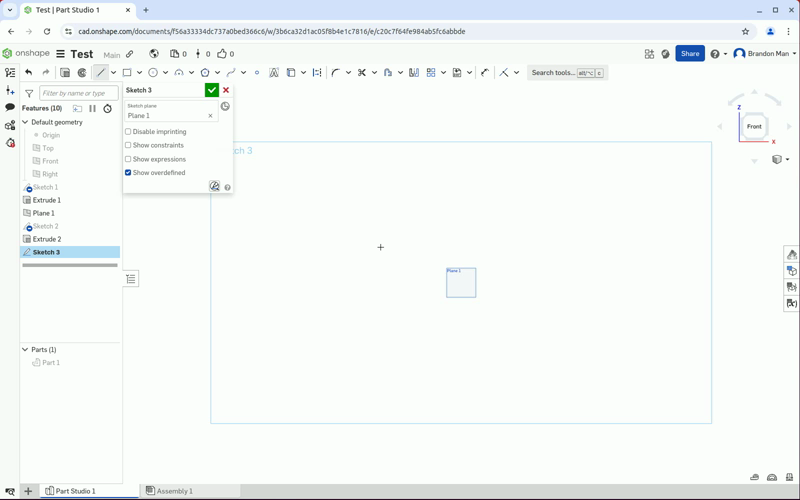
click(380, 246)
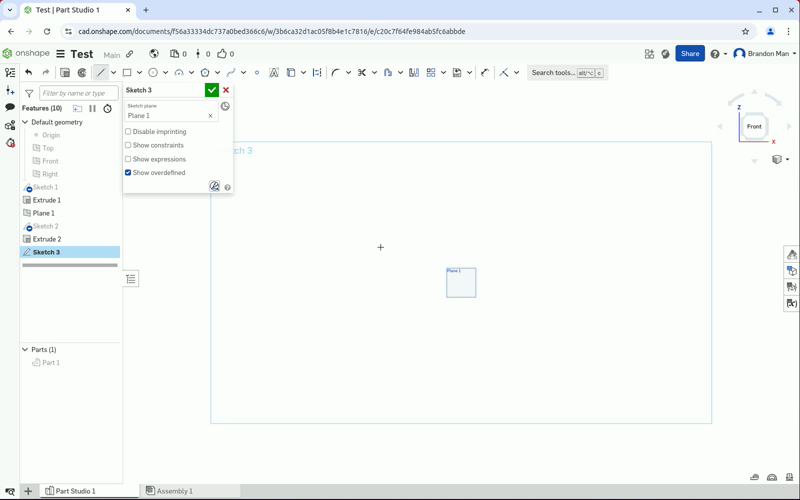
key_up(shift)
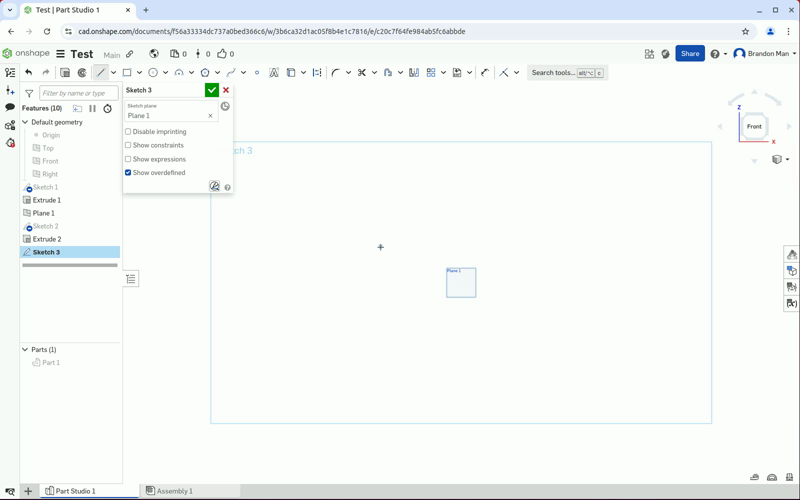
key_down(shift)
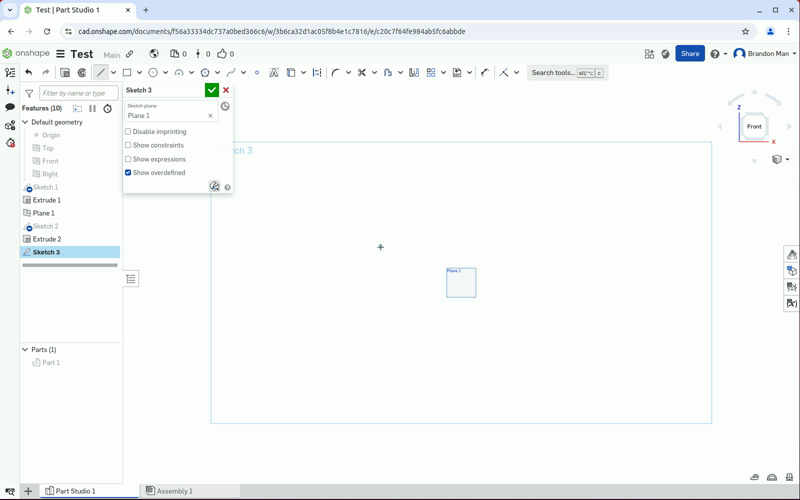
mouse_move(541, 246)
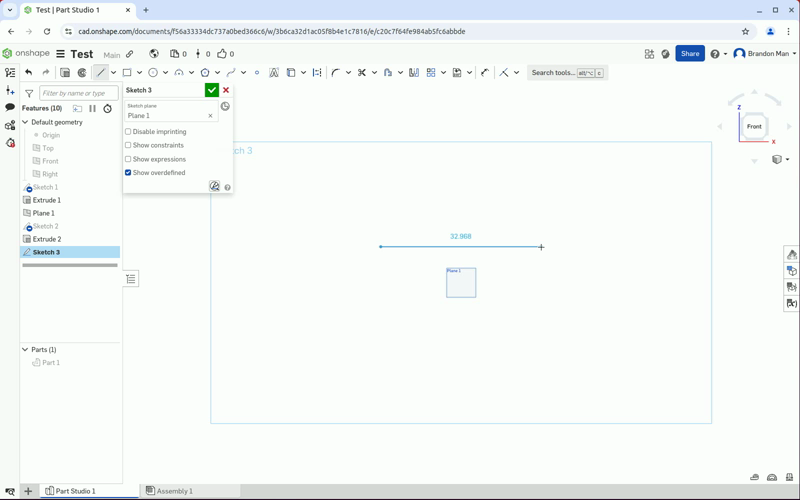
click(541, 246)
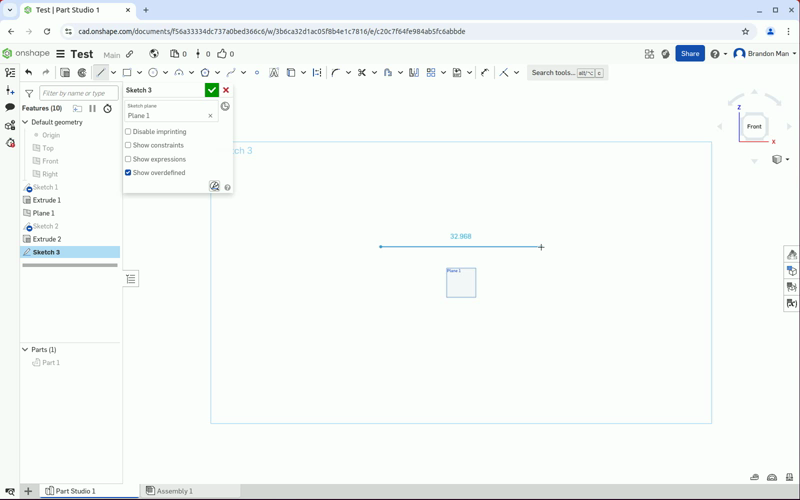
key_up(shift)
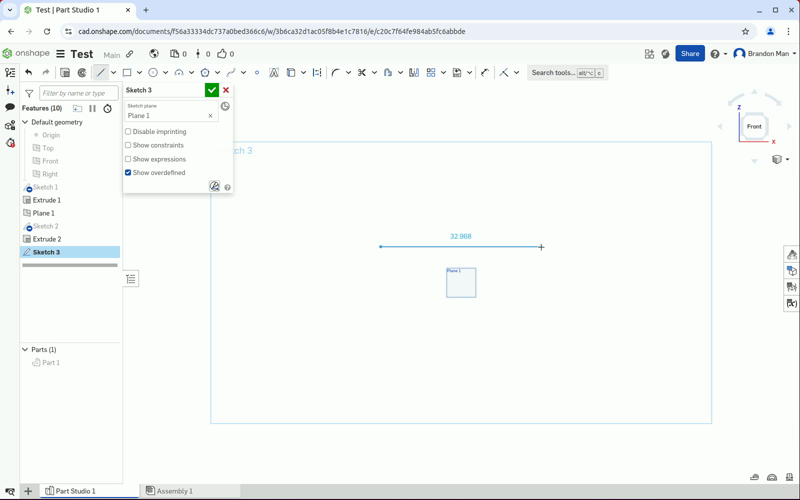
key_down(shift)
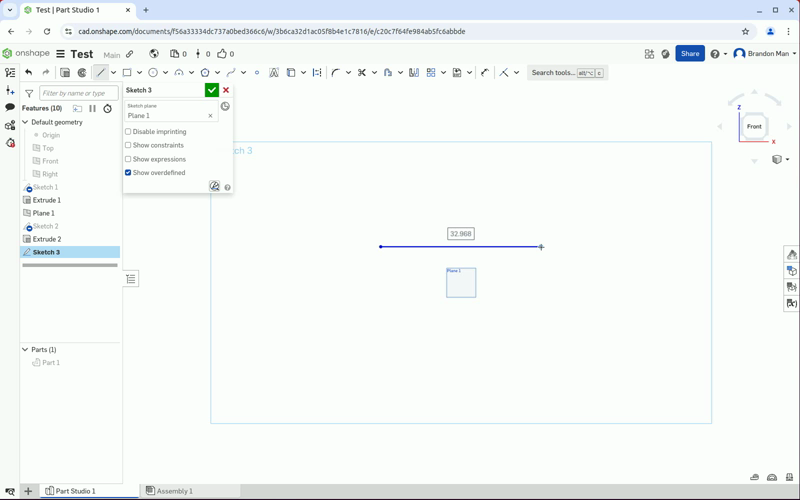
mouse_move(571, 246)
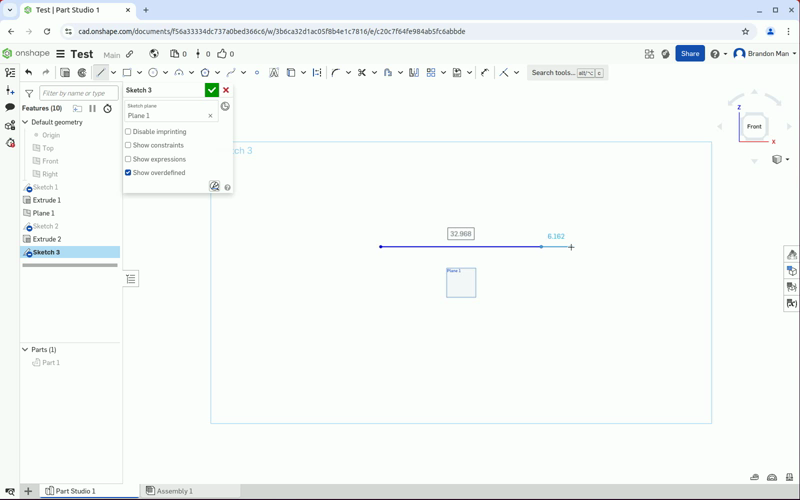
mouse_move(541, 244)
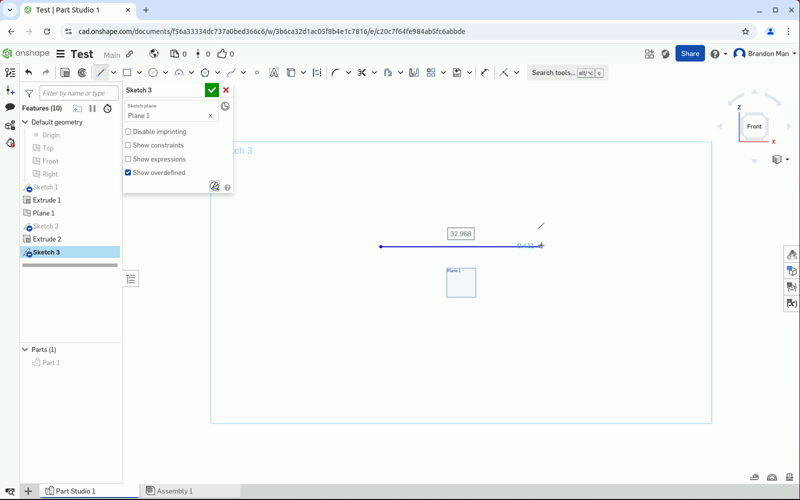
scroll(6)
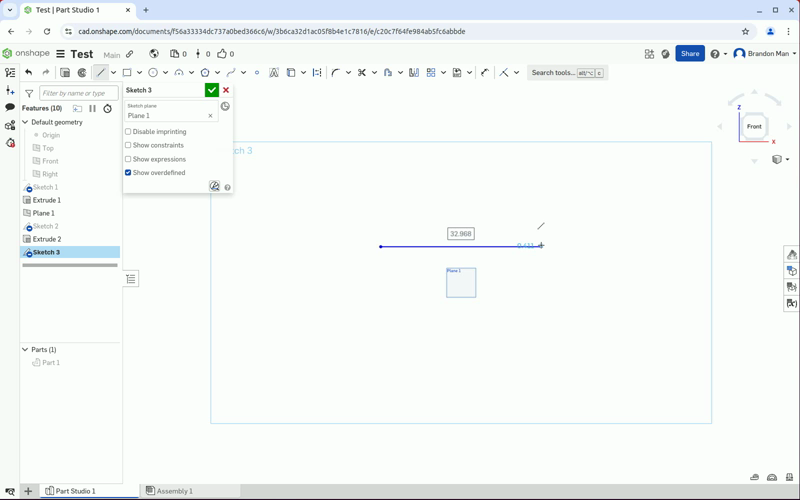
scroll(6)
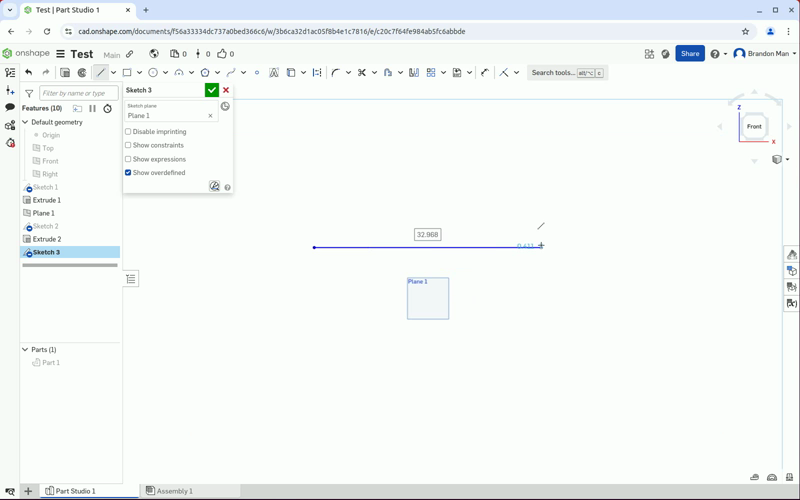
scroll(6)
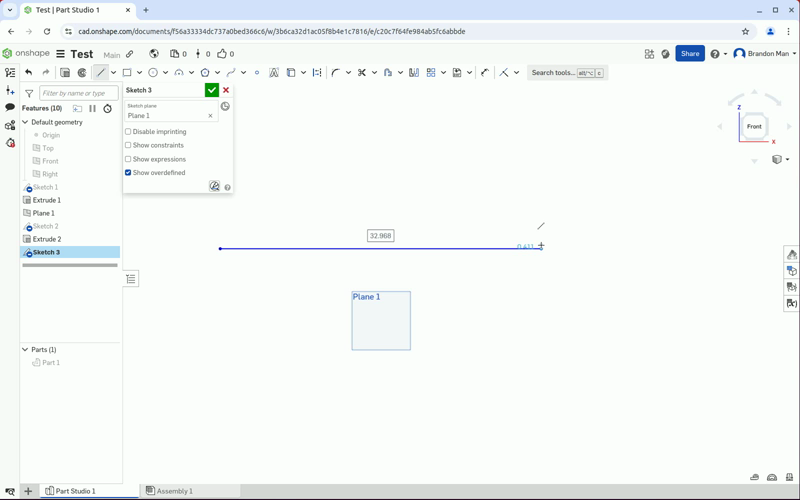
scroll(6)
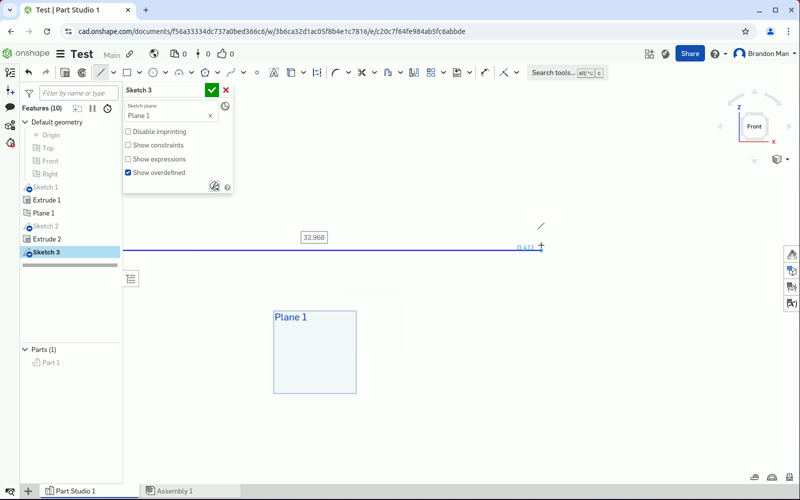
scroll(6)
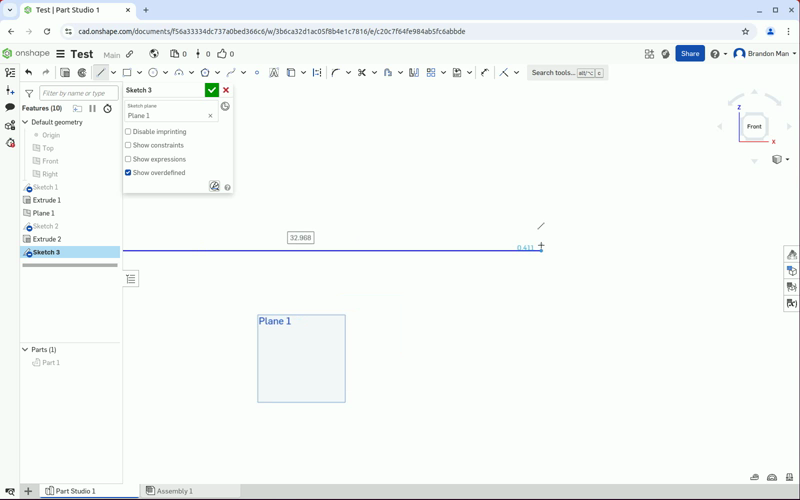
scroll(6)
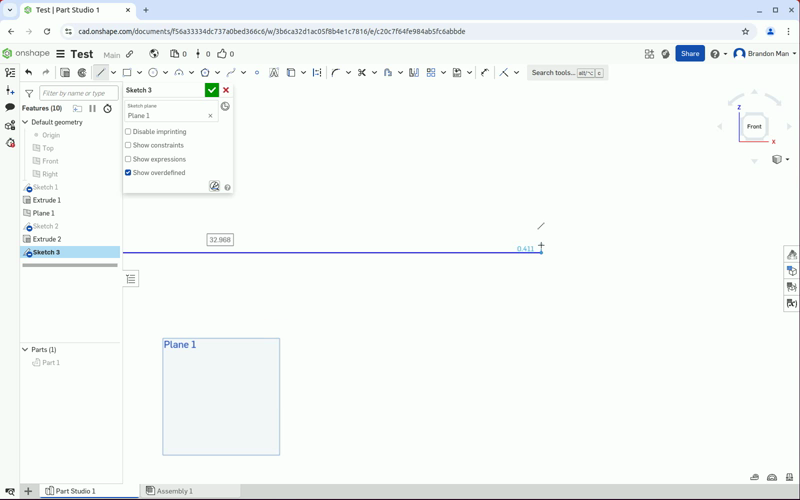
scroll(6)
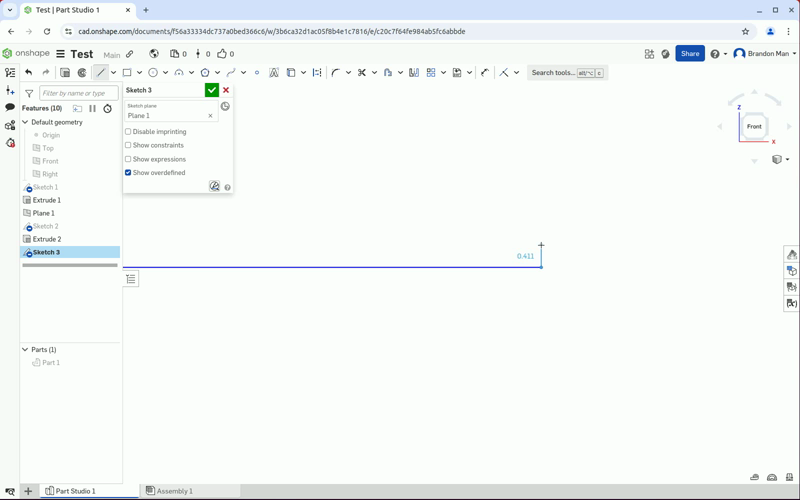
click(541, 244)
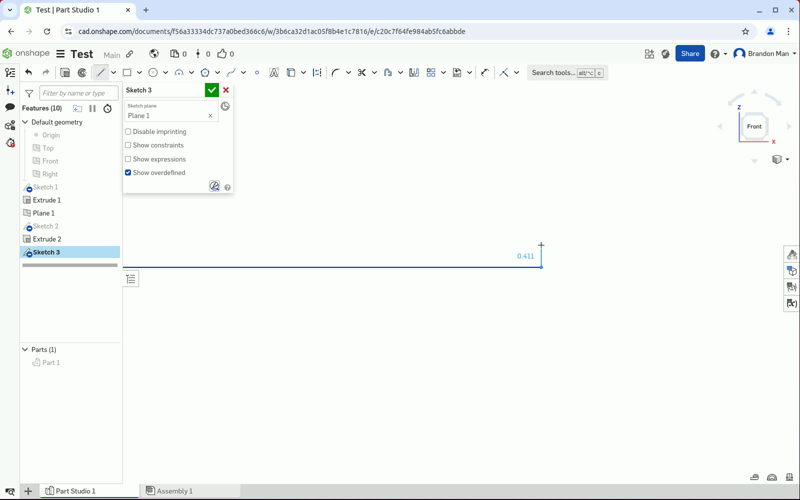
scroll(-6)
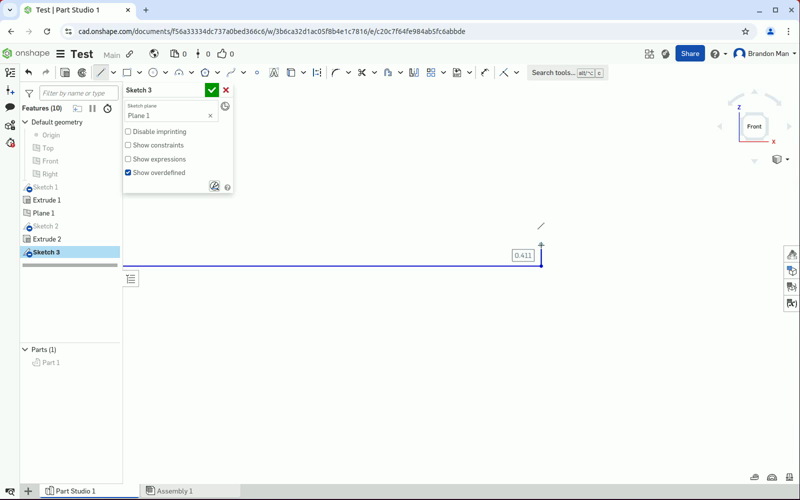
scroll(-6)
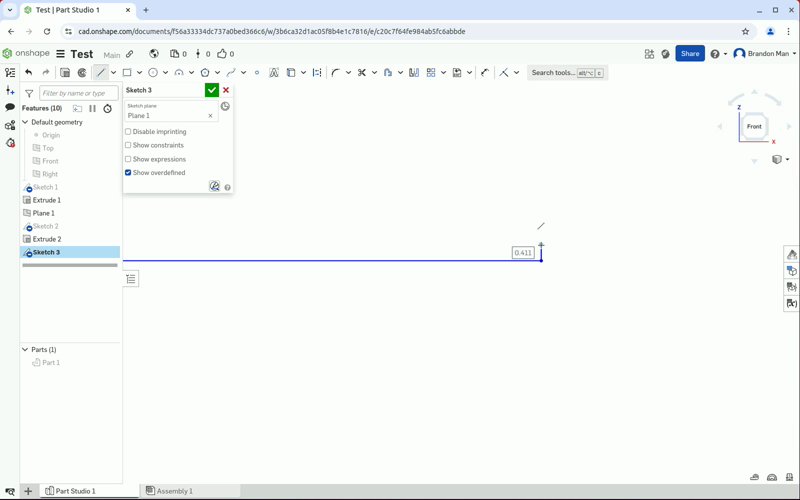
scroll(-6)
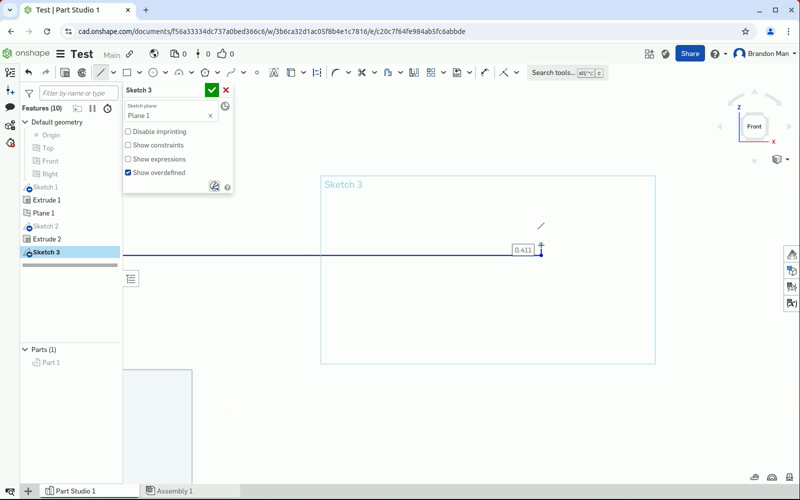
scroll(-6)
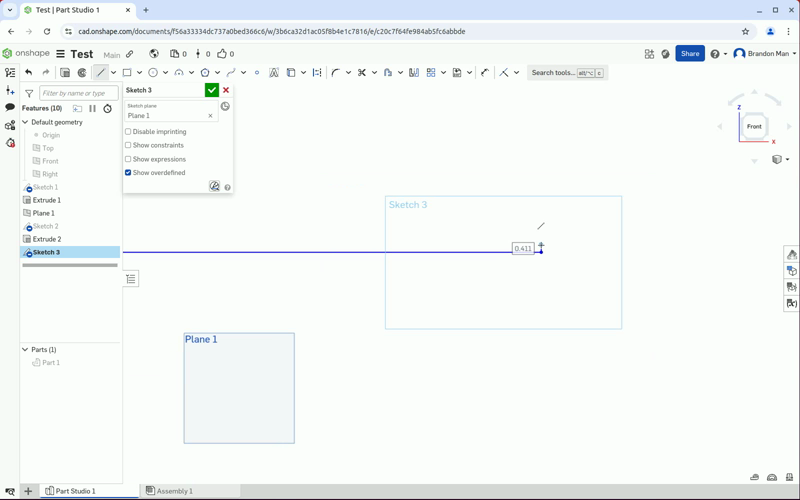
scroll(-6)
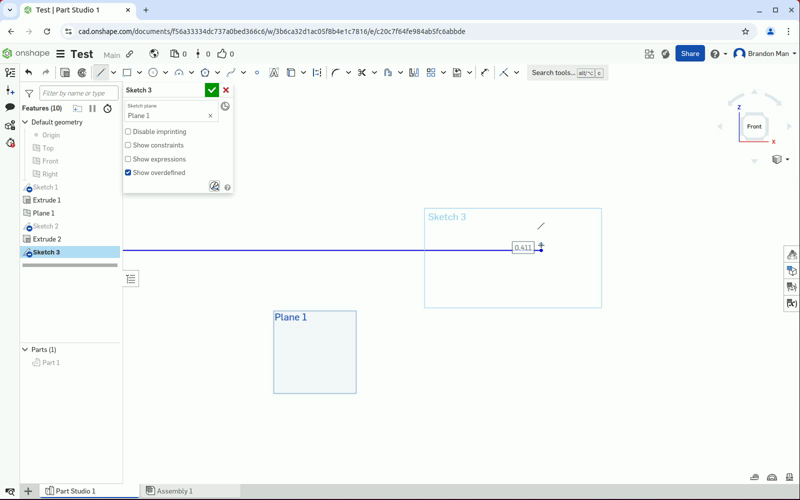
scroll(-6)
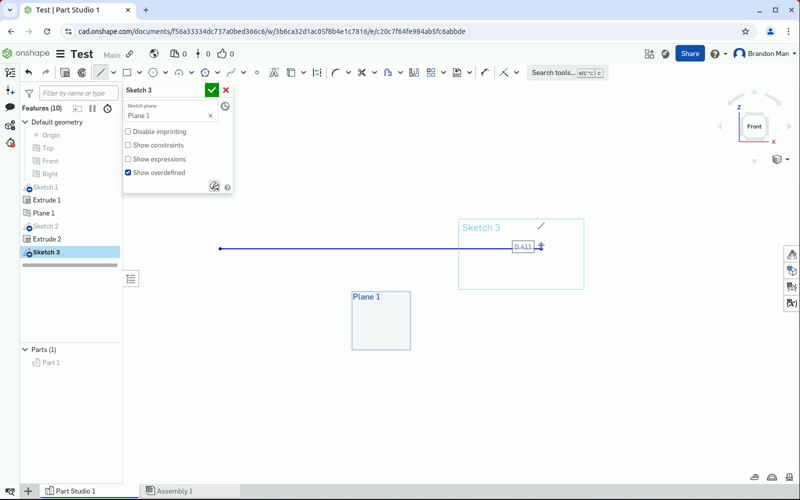
scroll(-6)
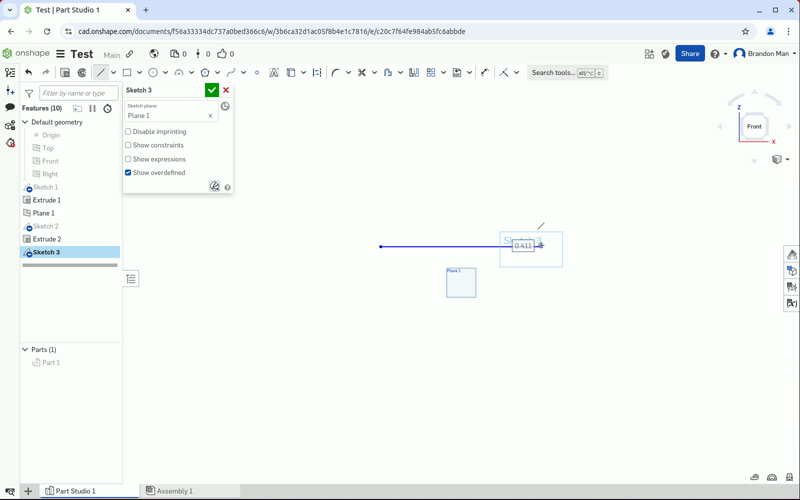
key_up(shift)
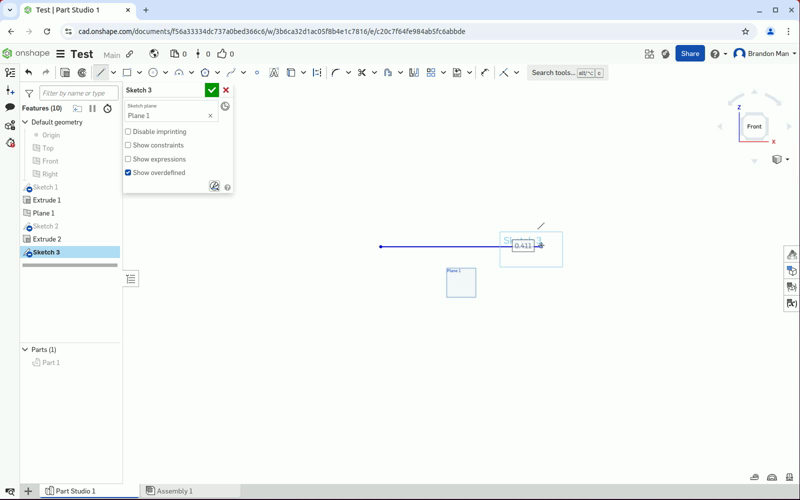
key_down(shift)
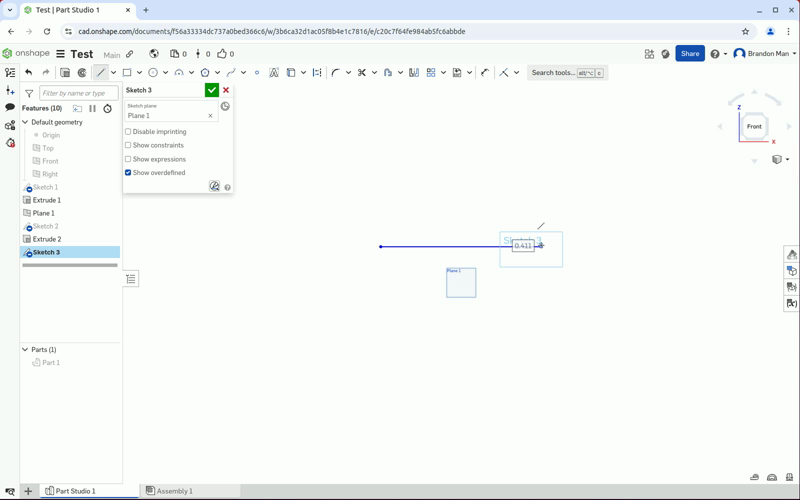
mouse_move(380, 244)
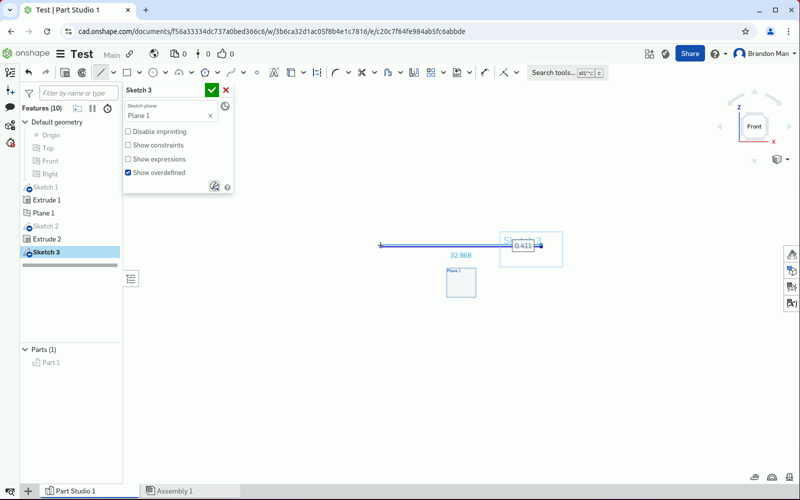
scroll(6)
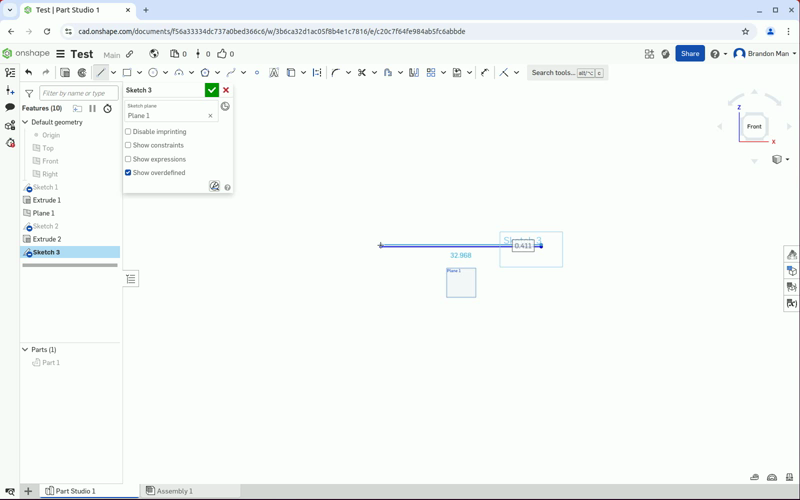
scroll(6)
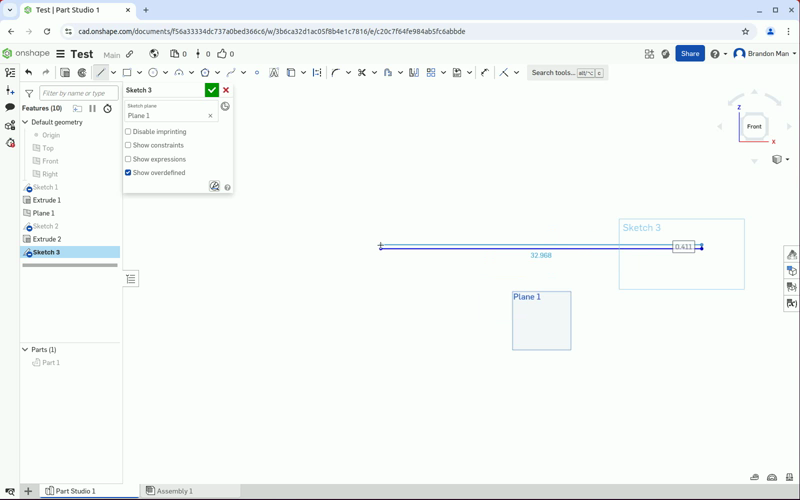
scroll(6)
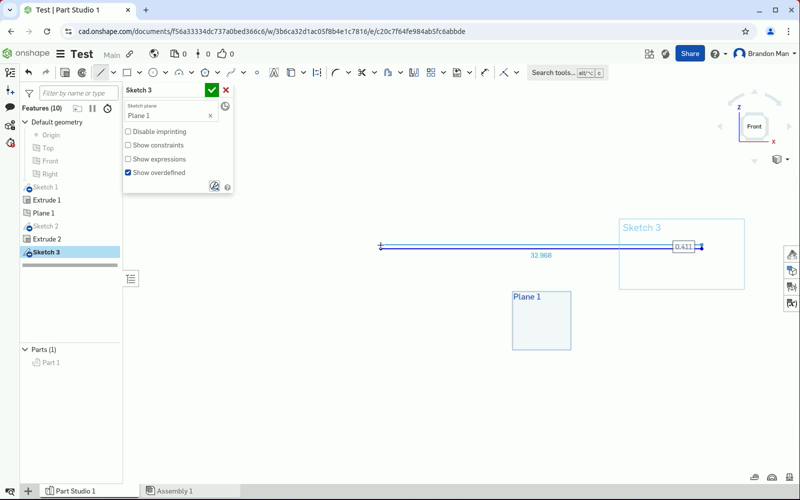
scroll(6)
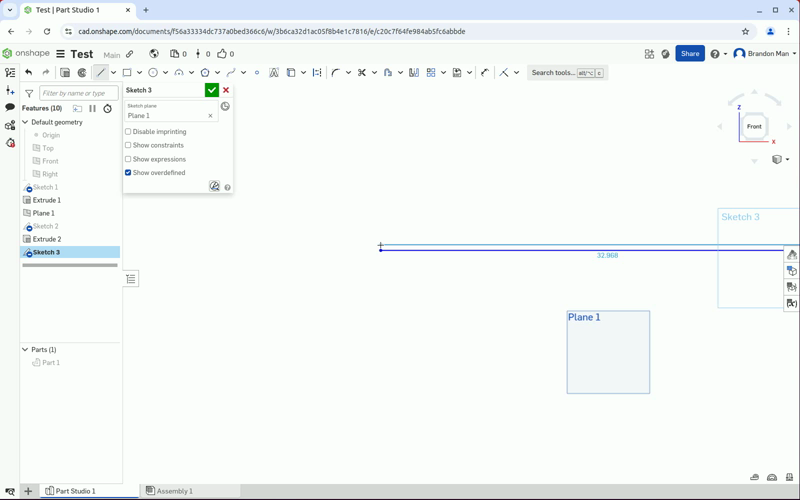
scroll(6)
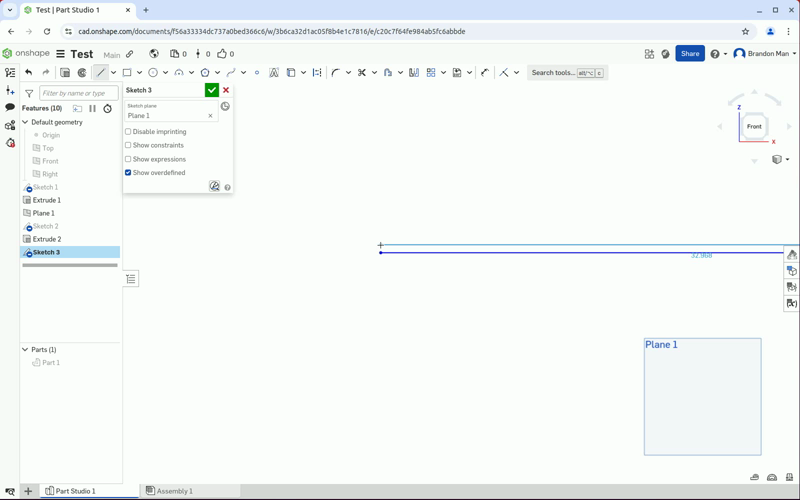
scroll(6)
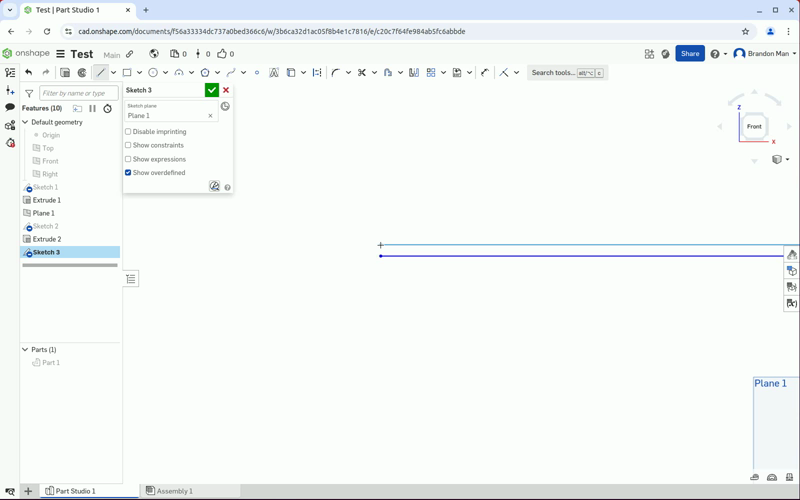
scroll(6)
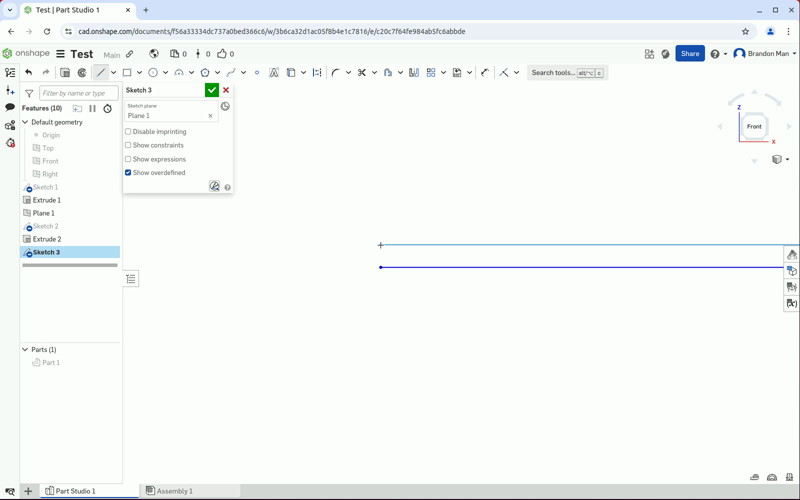
click(380, 244)
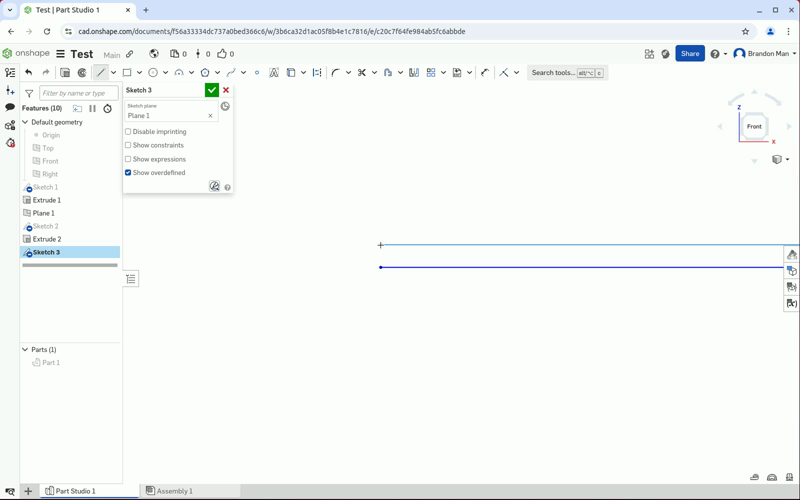
scroll(-6)
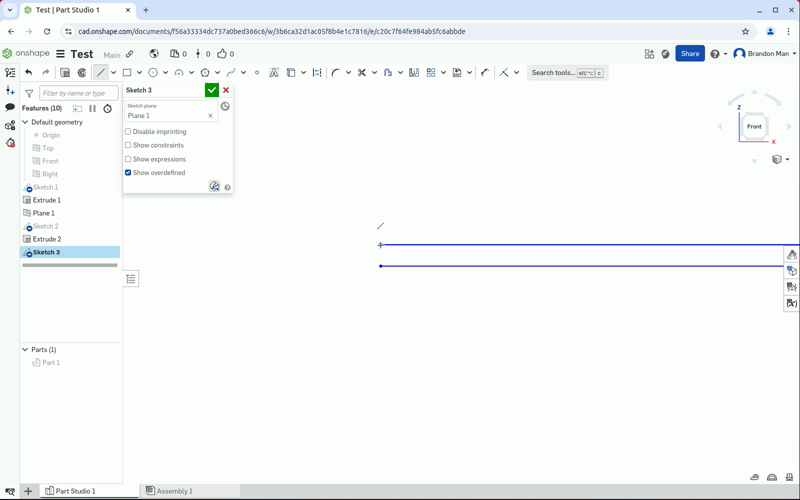
scroll(-6)
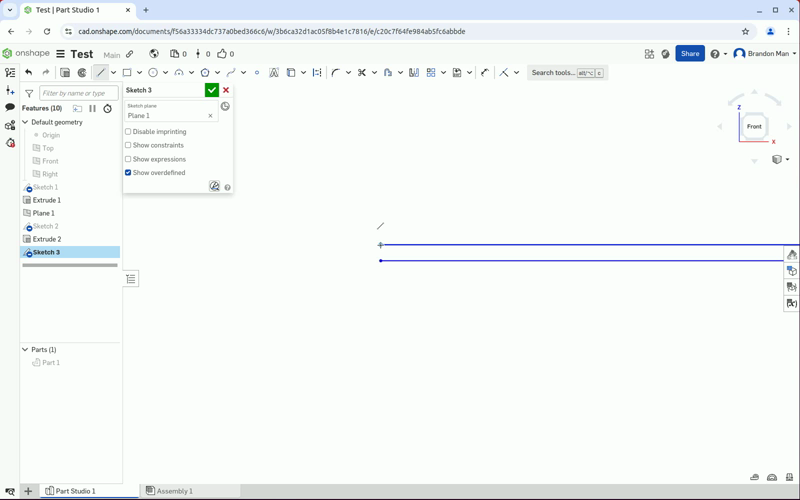
scroll(-6)
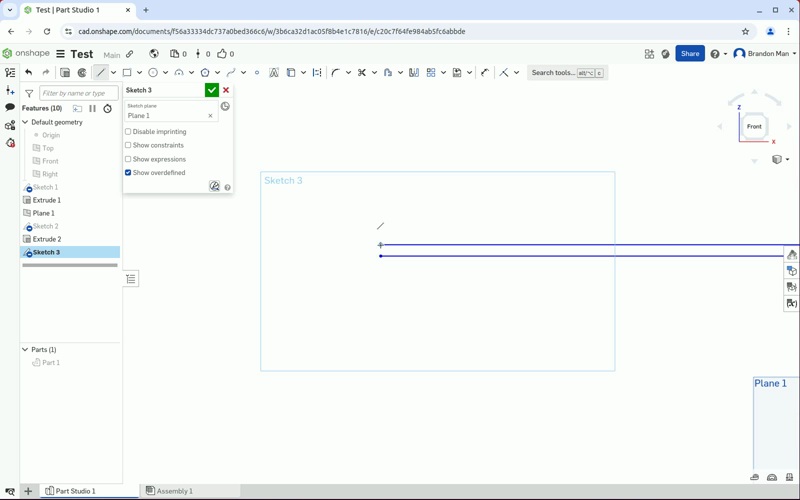
scroll(-6)
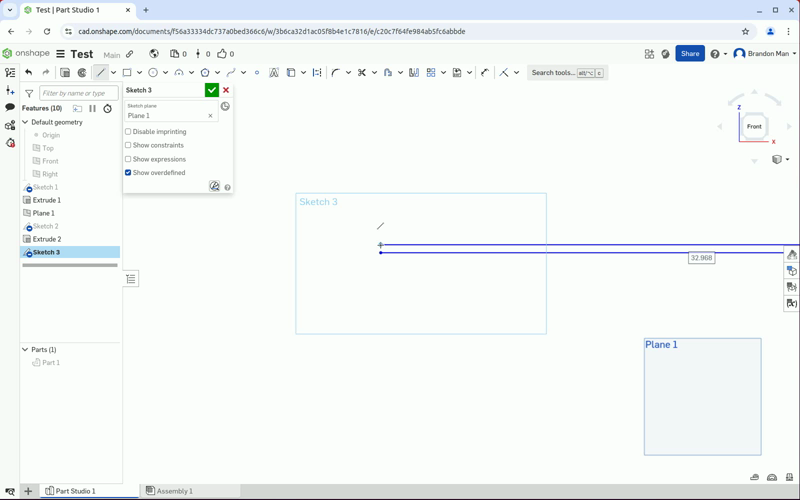
scroll(-6)
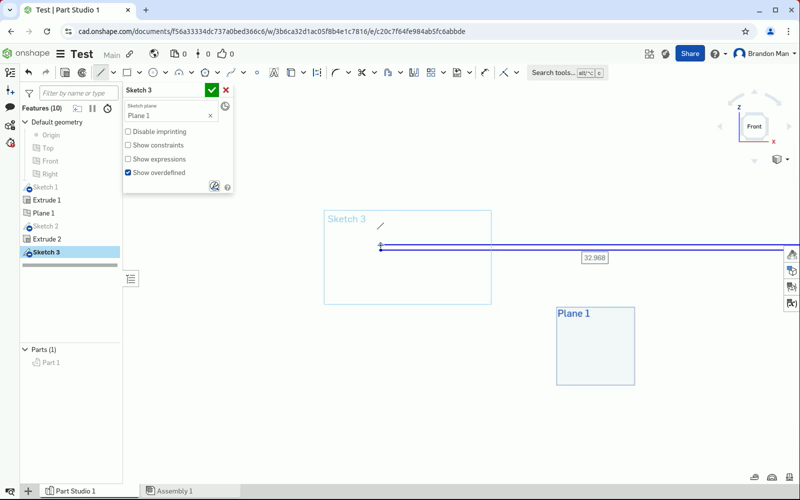
scroll(-6)
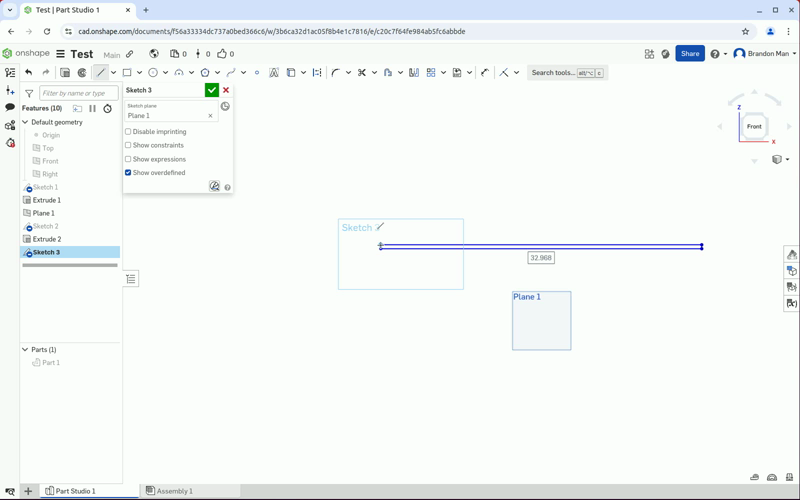
scroll(-6)
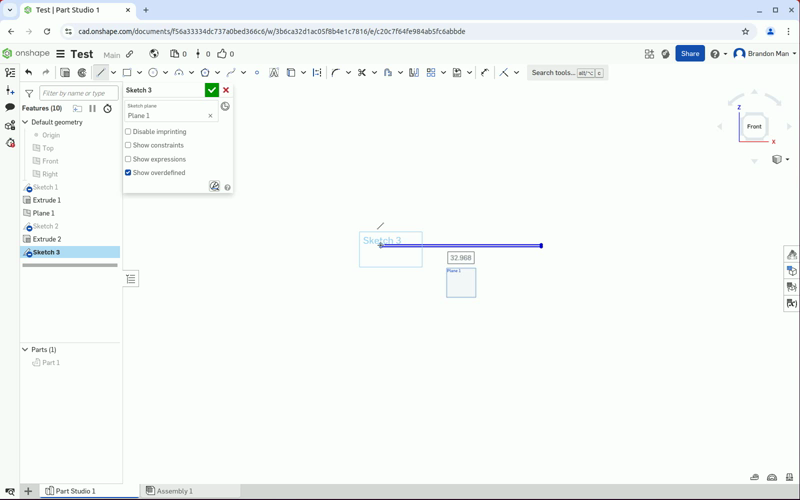
key_up(shift)
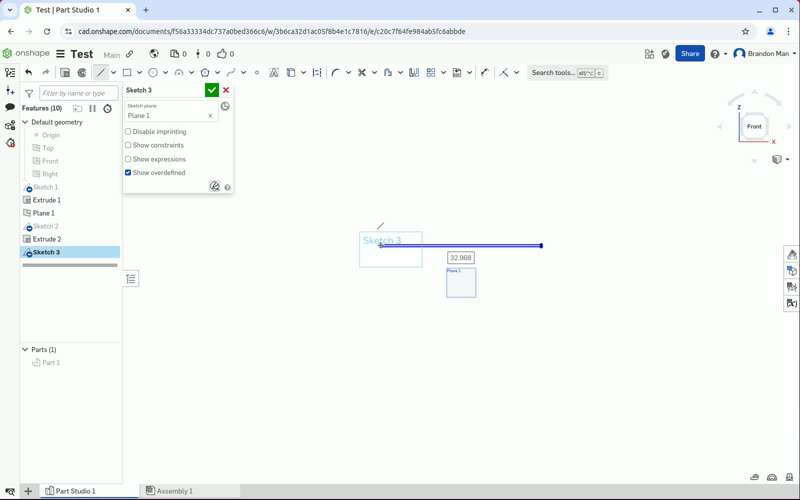
mouse_move(410, 244)
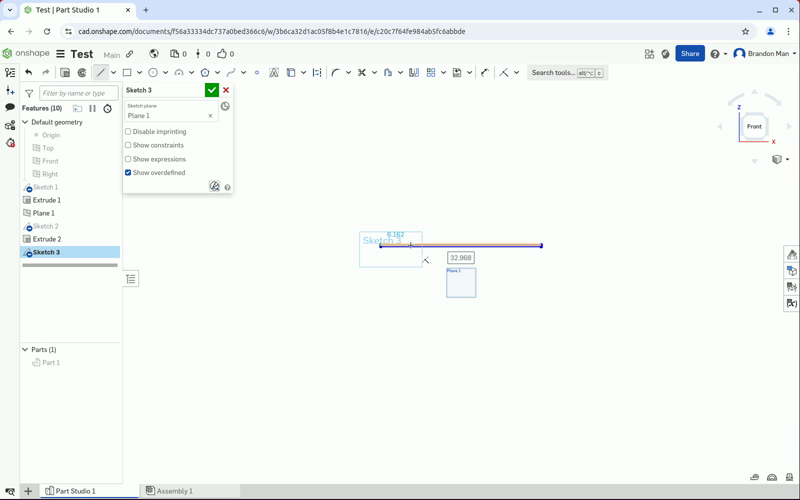
key_down(shift)
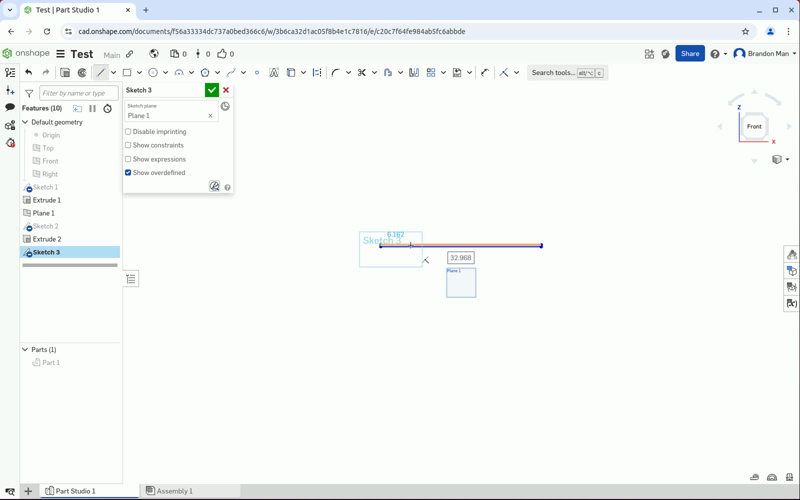
mouse_move(380, 246)
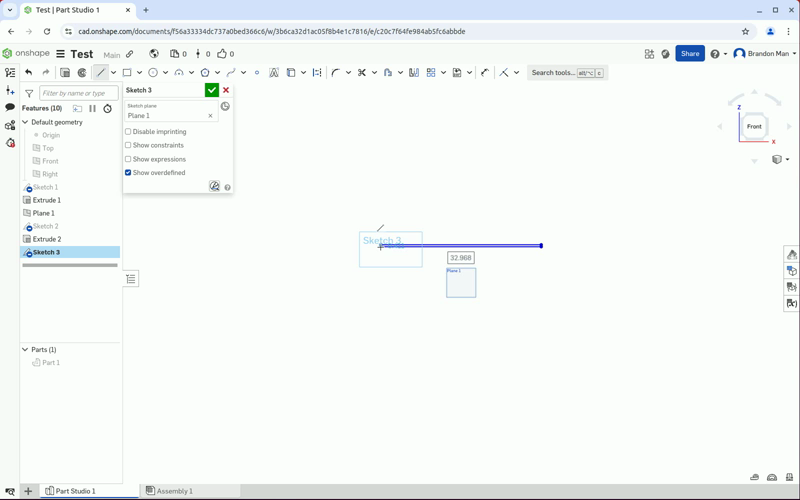
scroll(6)
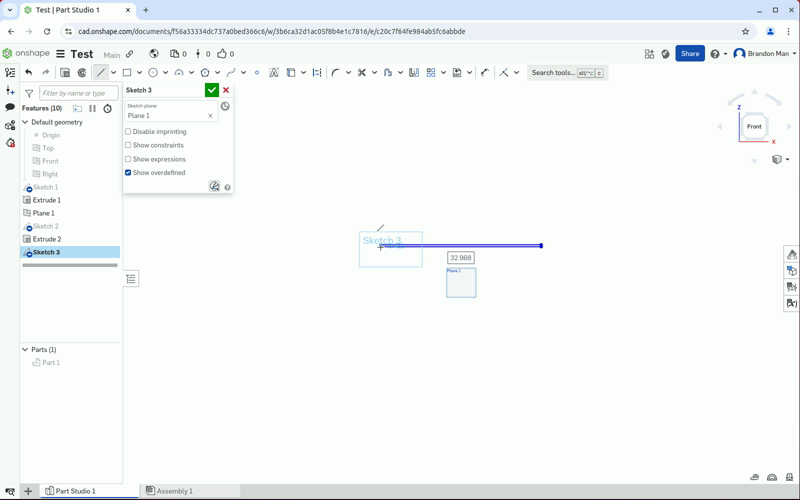
scroll(6)
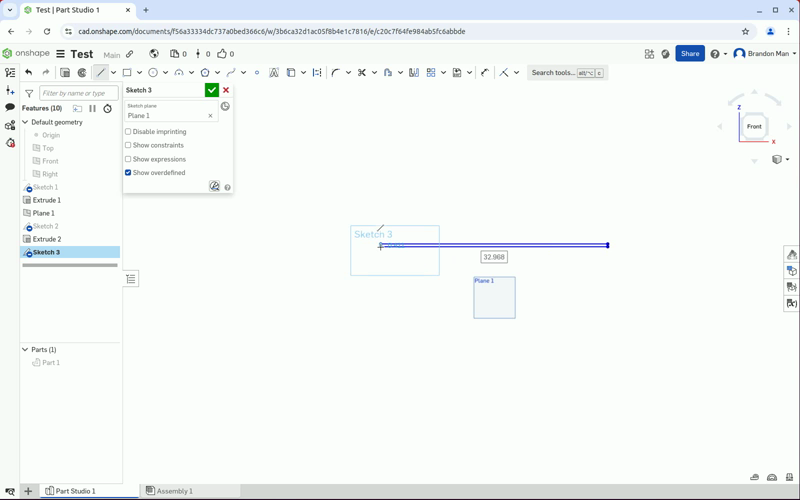
scroll(6)
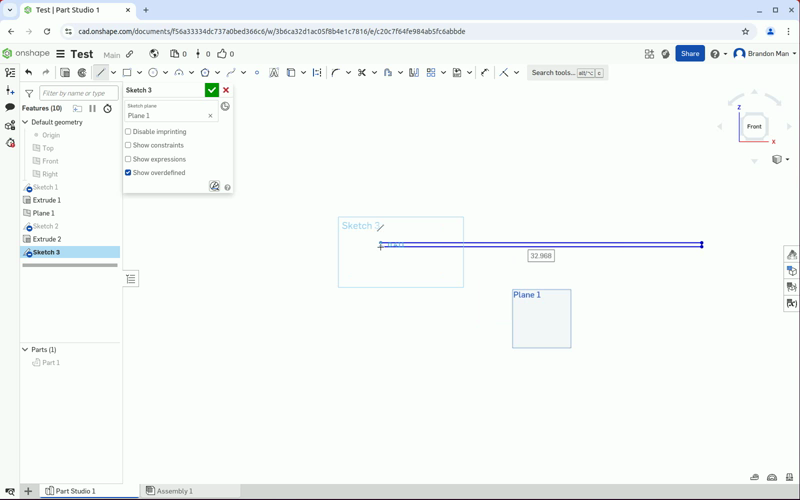
scroll(6)
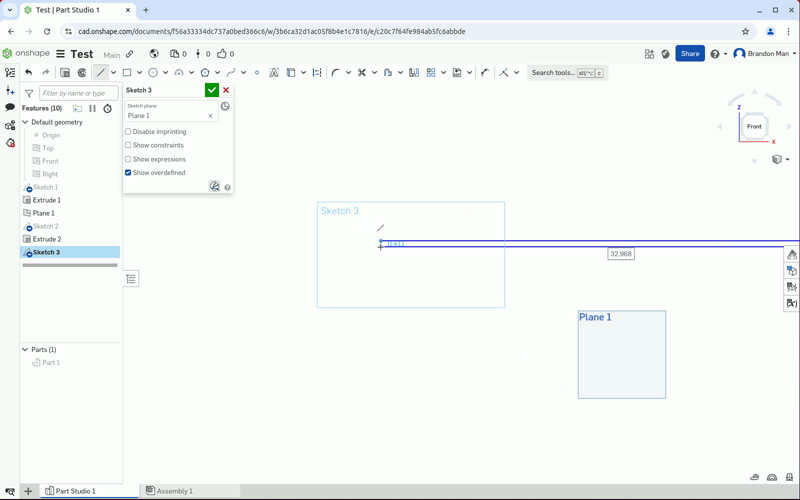
scroll(6)
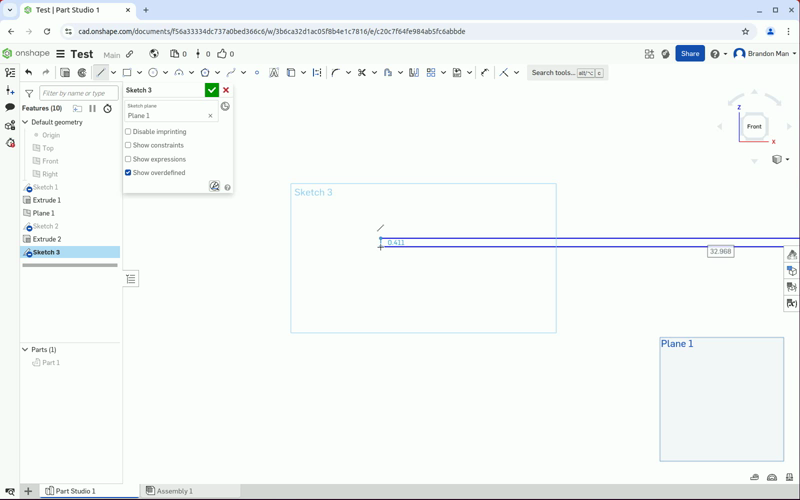
scroll(6)
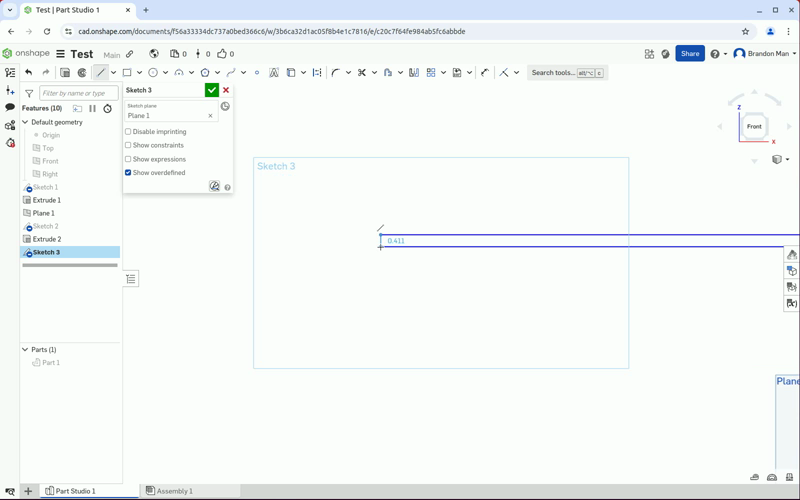
scroll(6)
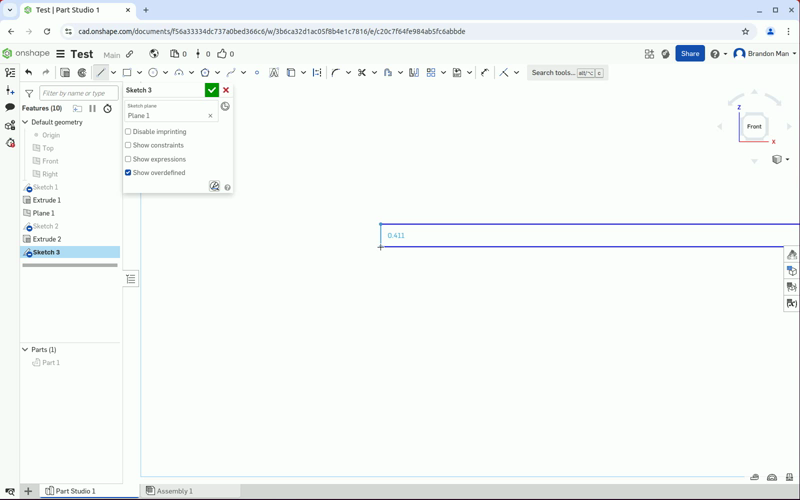
key_up(shift)
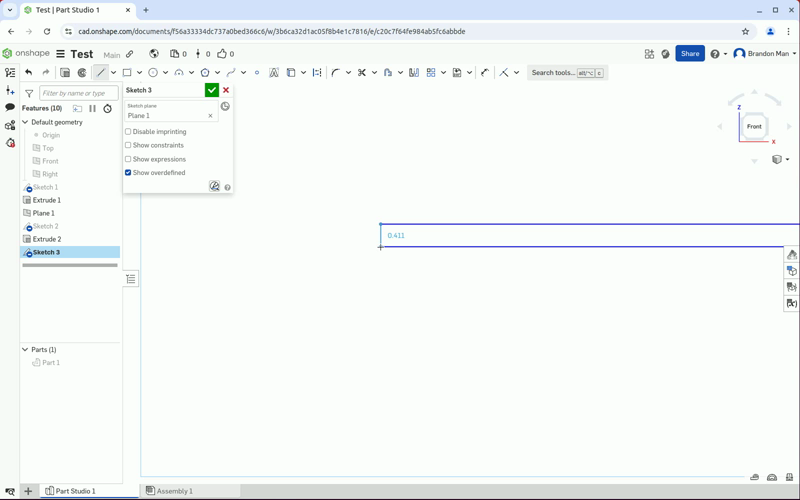
click(380, 246)
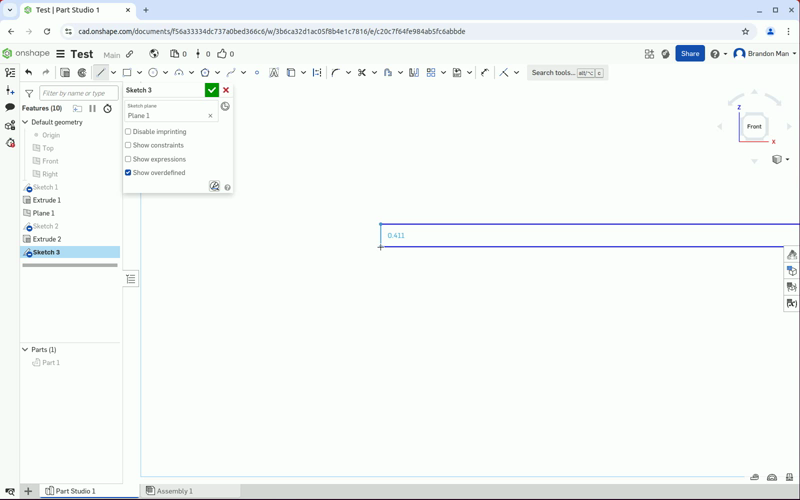
scroll(-6)
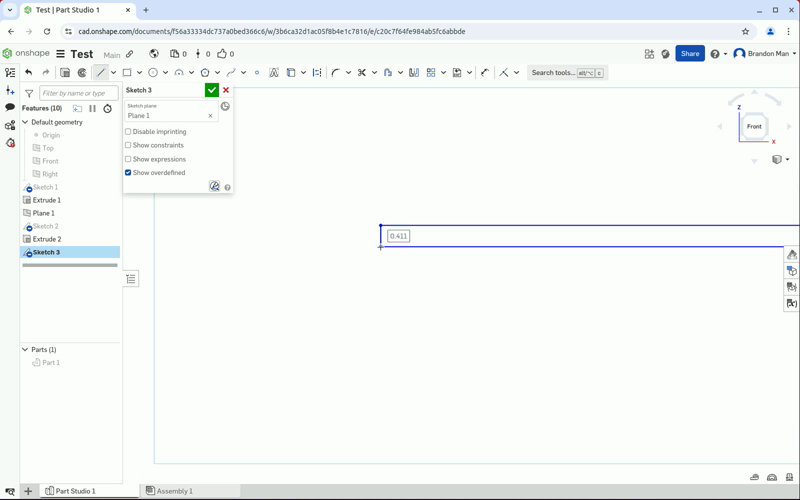
scroll(-6)
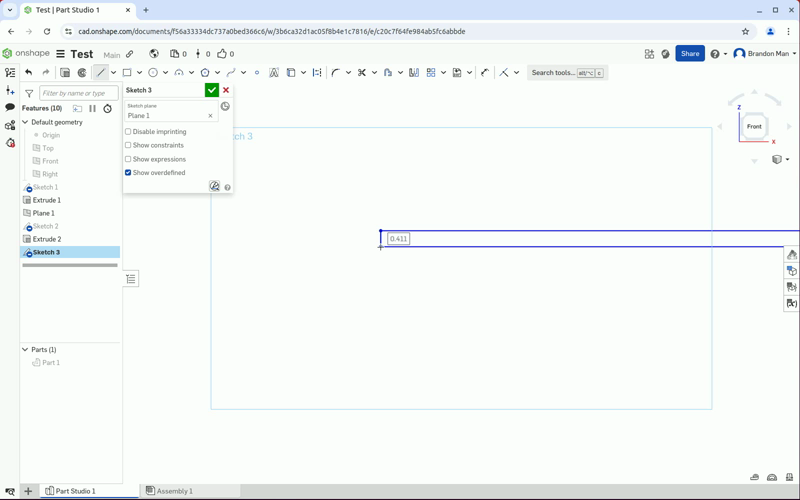
scroll(-6)
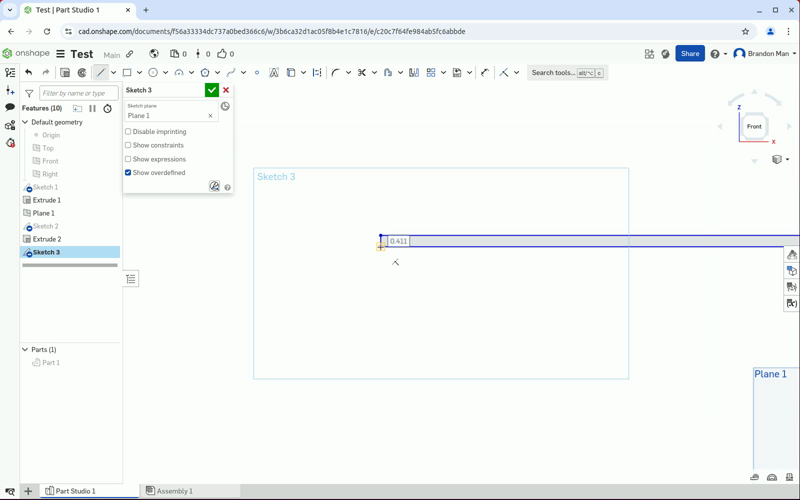
scroll(-6)
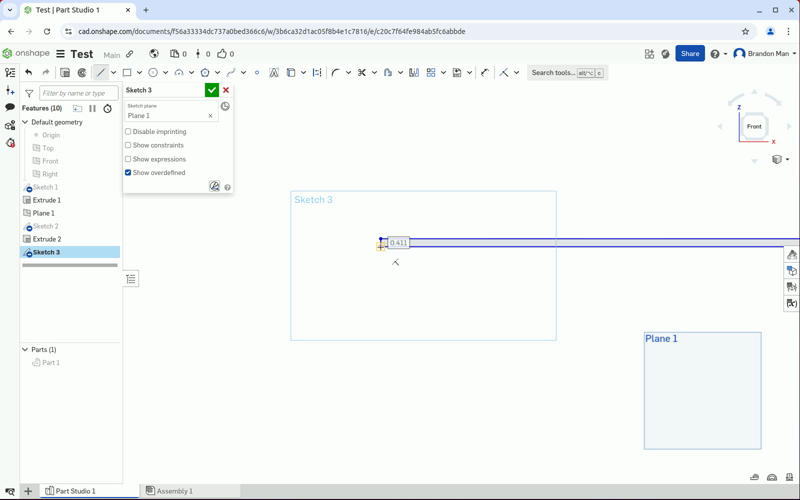
scroll(-6)
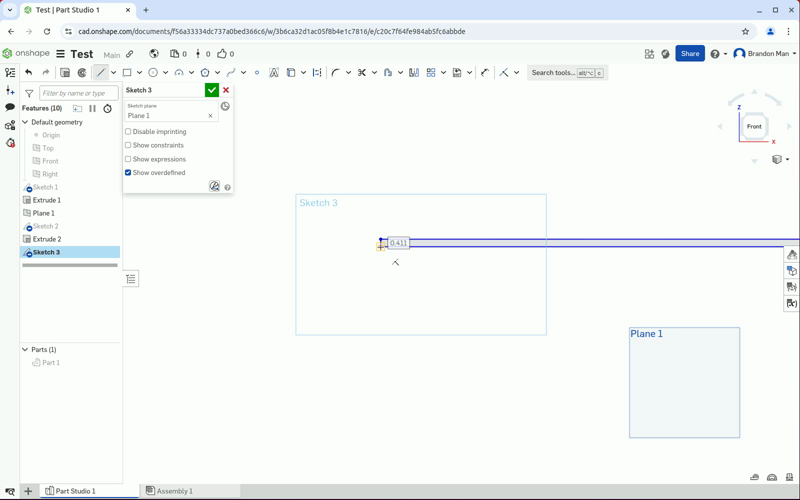
scroll(-6)
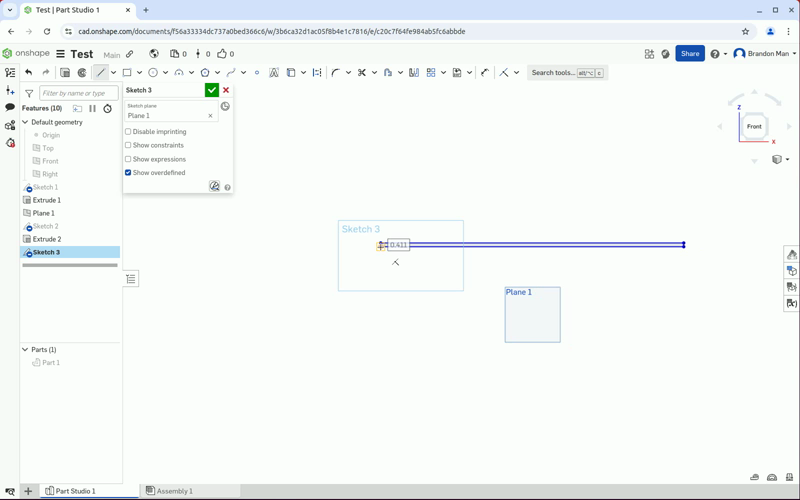
scroll(-6)
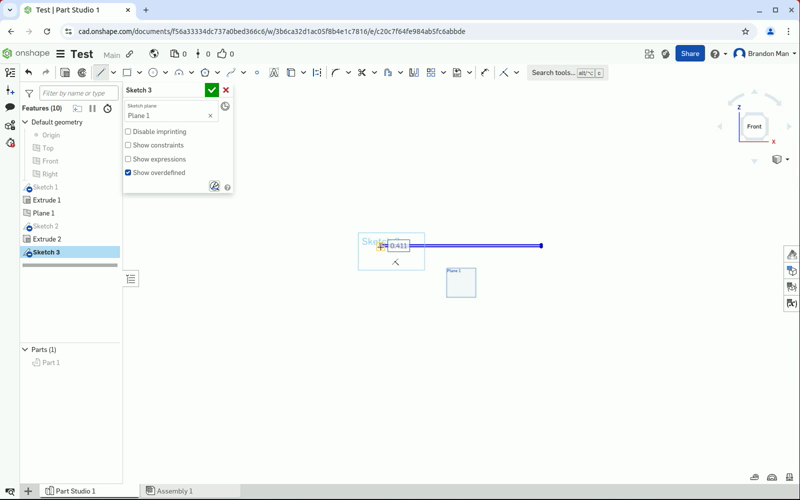
key(esc)
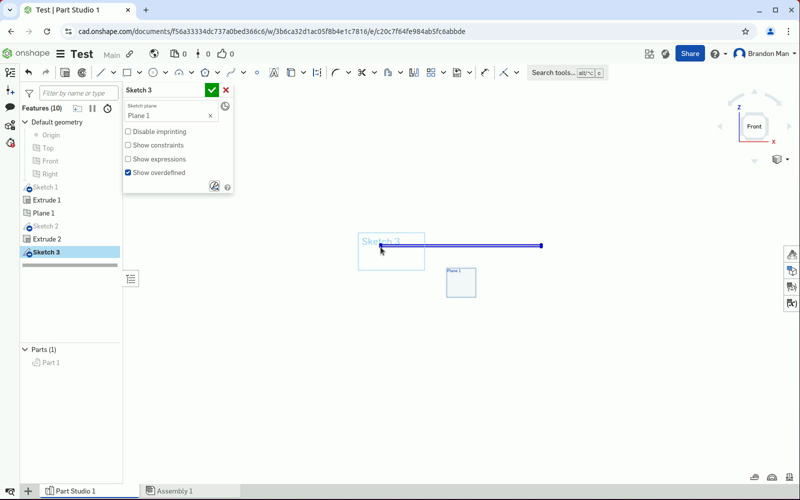
mouse_move(401, 245)
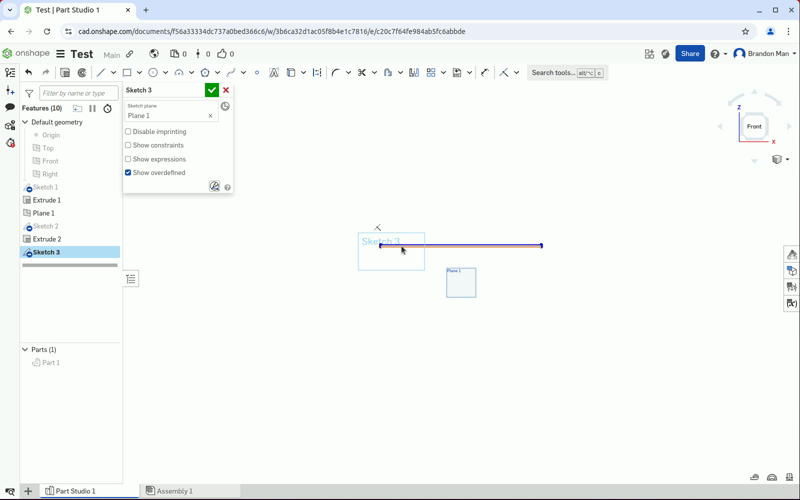
scroll(6)
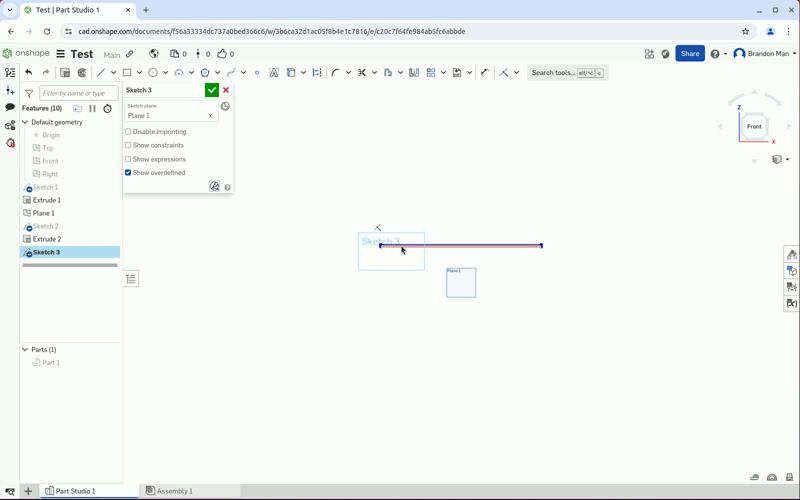
scroll(6)
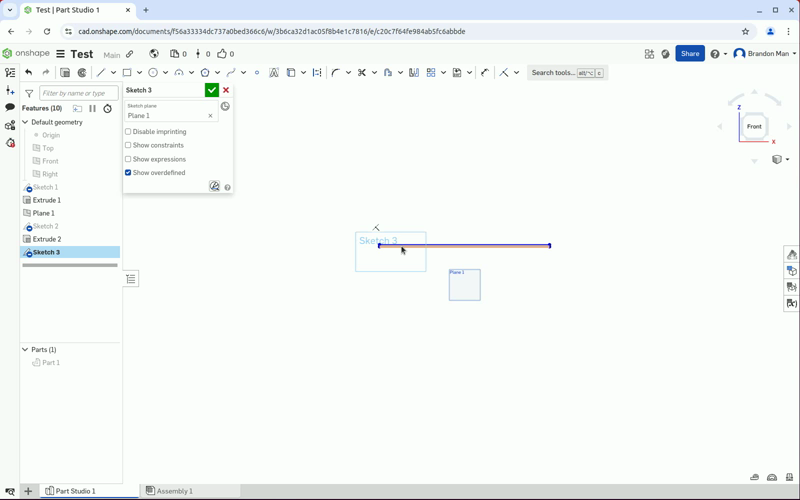
scroll(6)
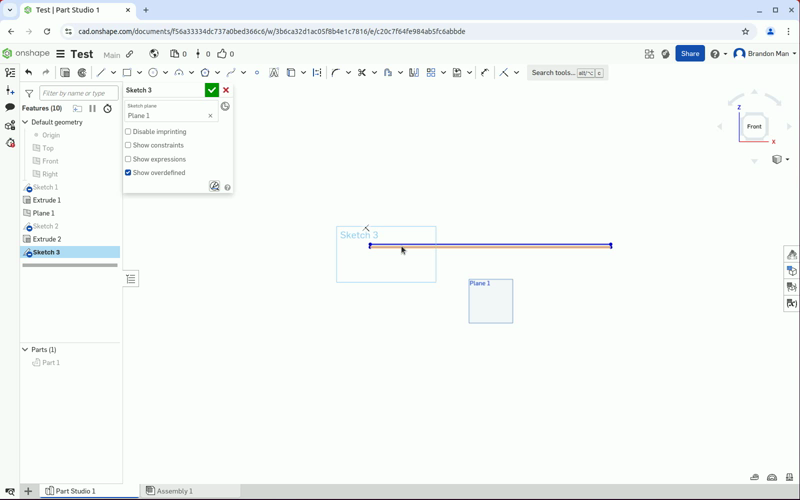
scroll(6)
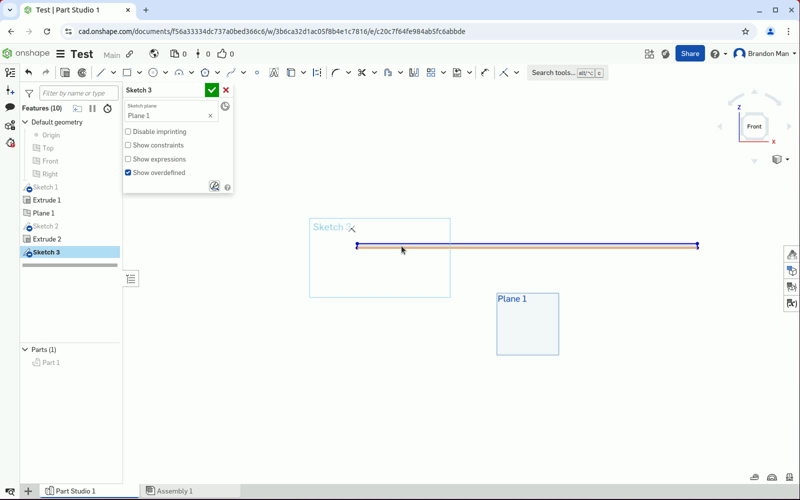
scroll(6)
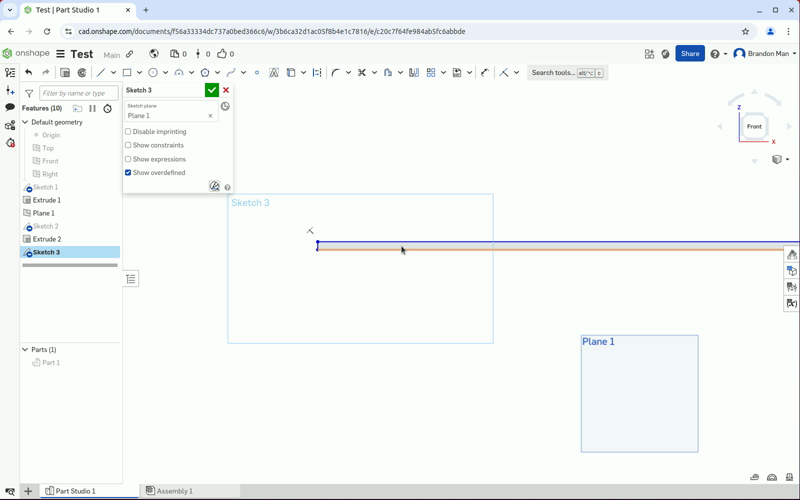
scroll(6)
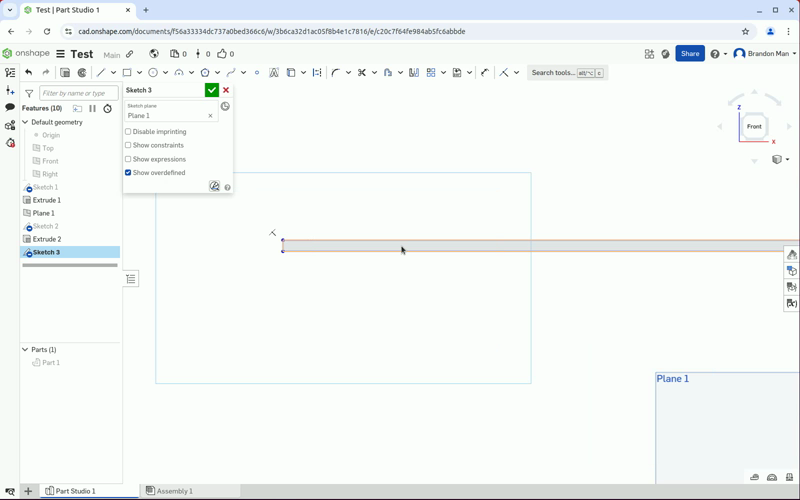
scroll(6)
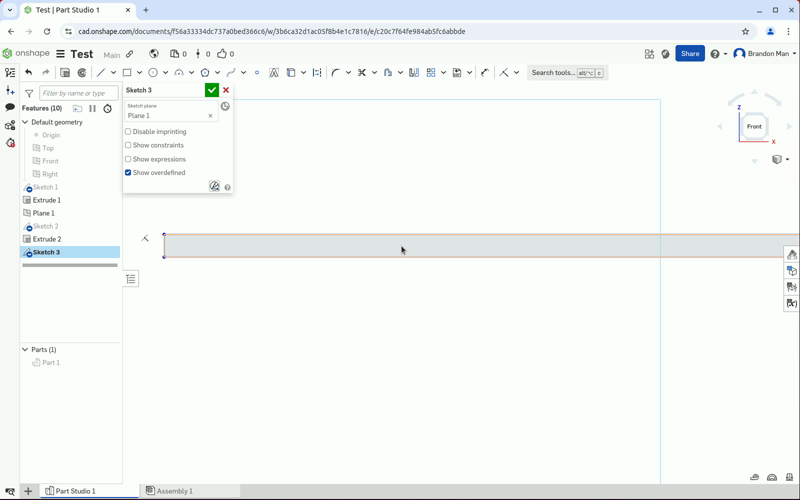
click(401, 245)
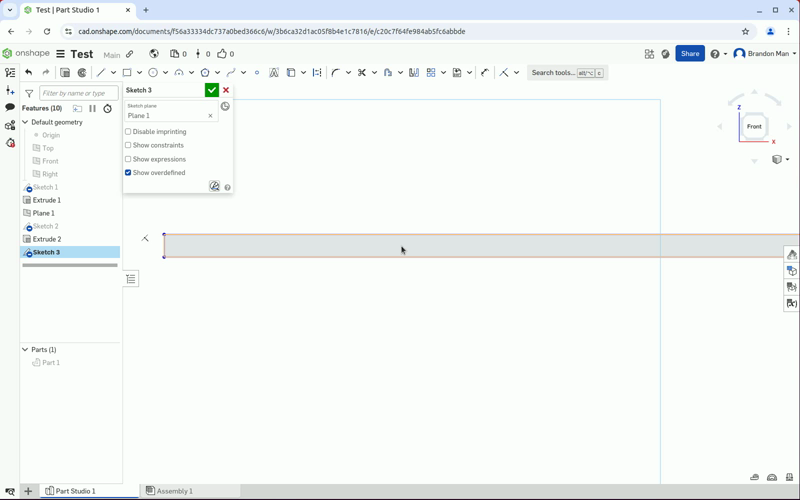
scroll(-6)
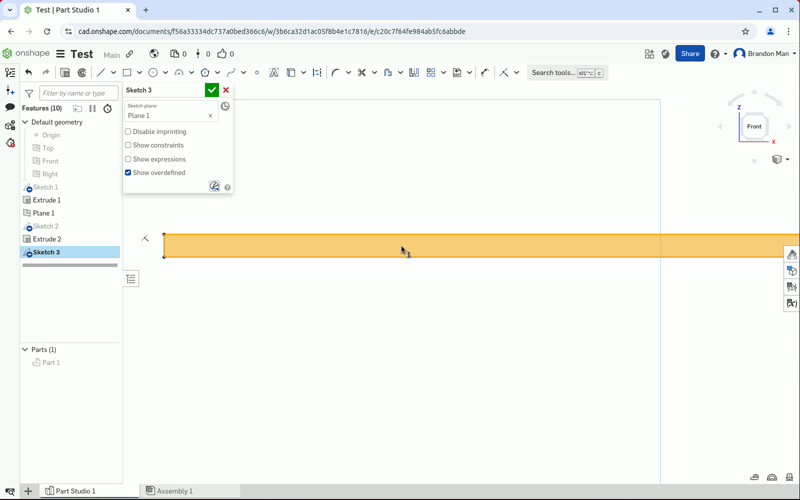
scroll(-6)
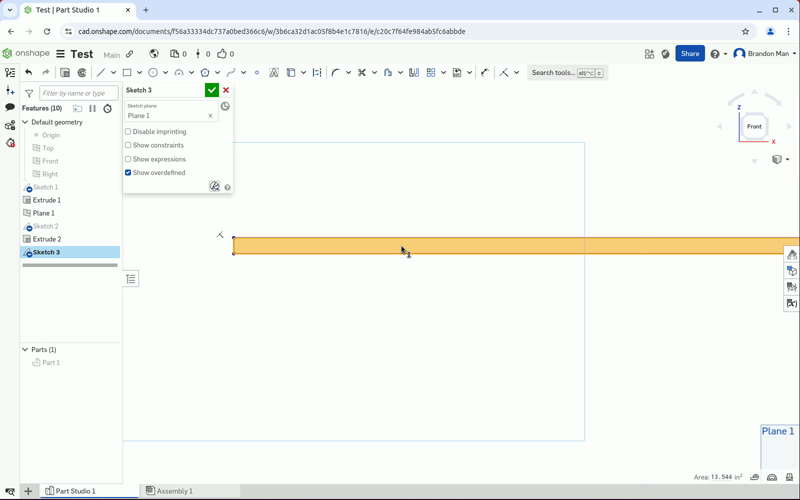
scroll(-6)
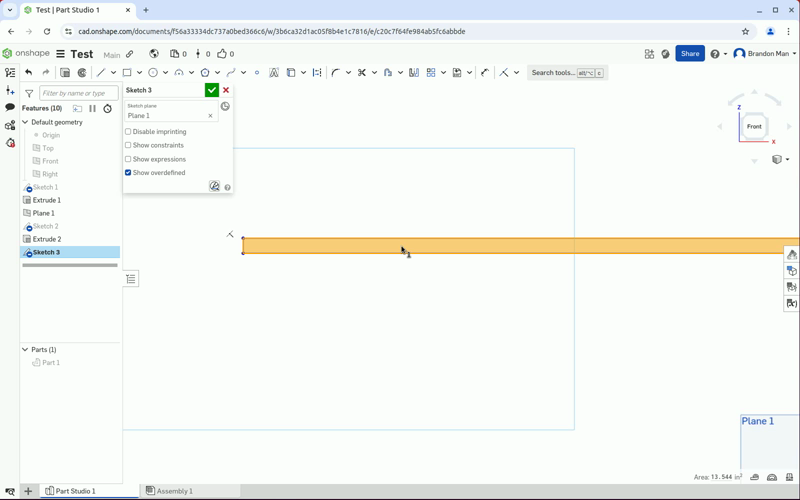
scroll(-6)
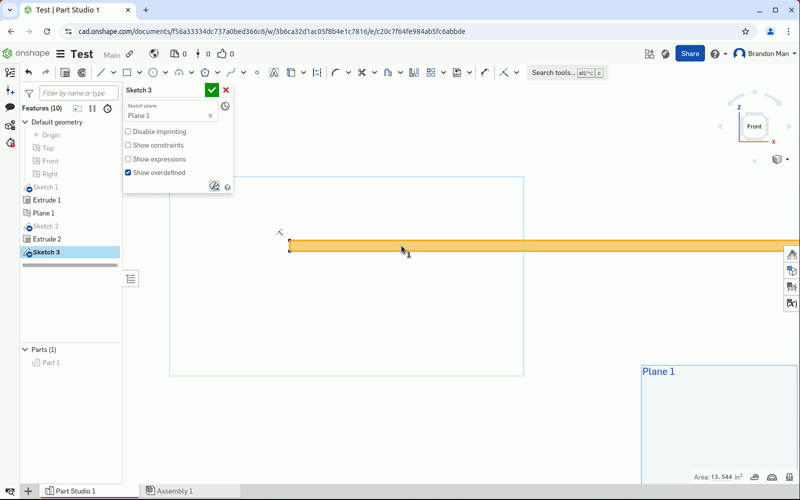
scroll(-6)
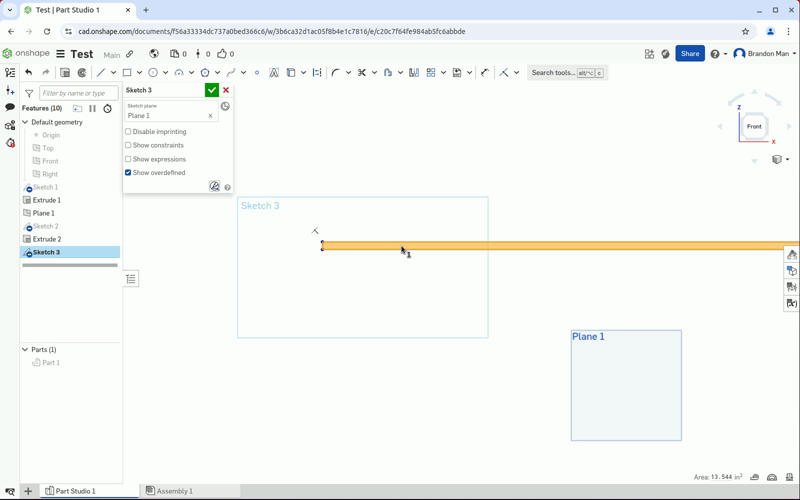
scroll(-6)
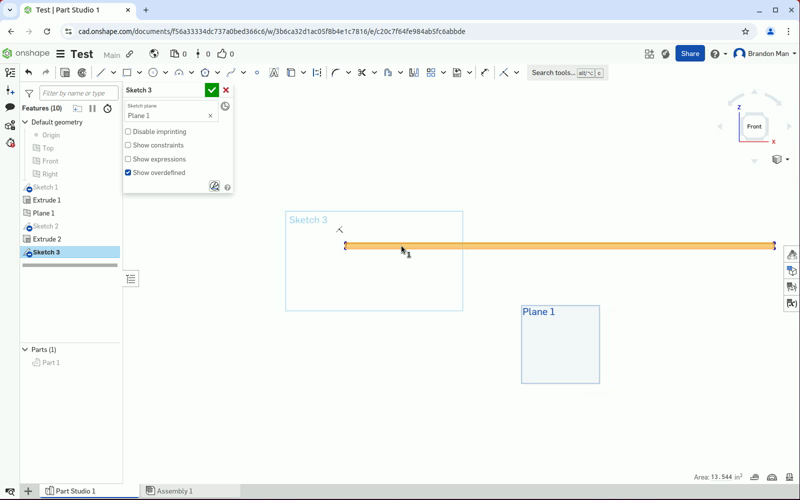
scroll(-6)
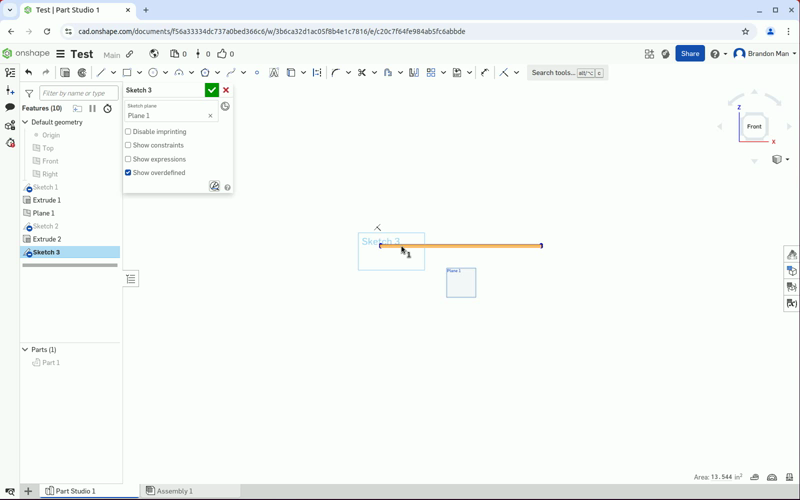
mouse_move(73, 352)
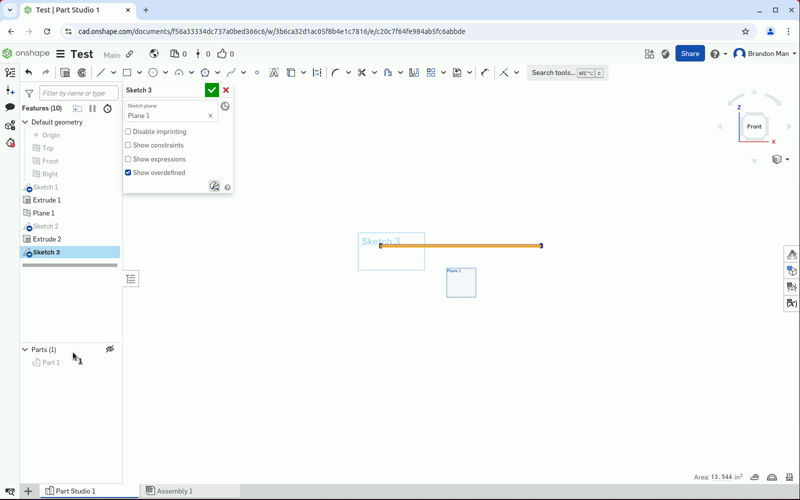
key(shift+y)
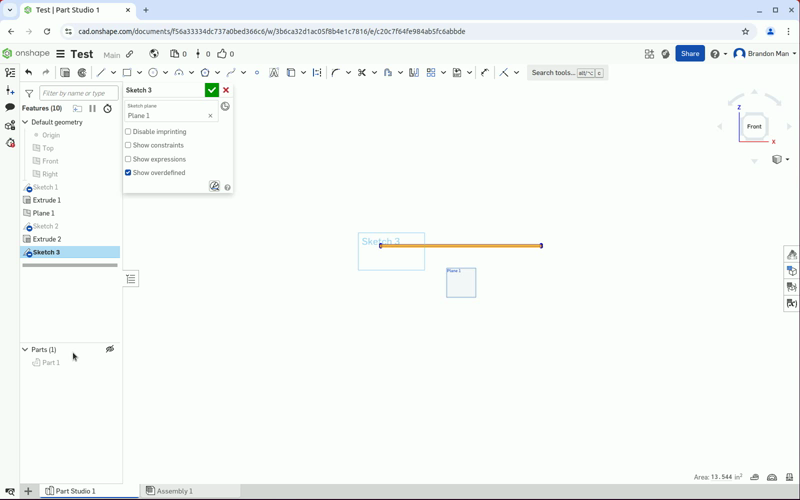
key(shift+e)
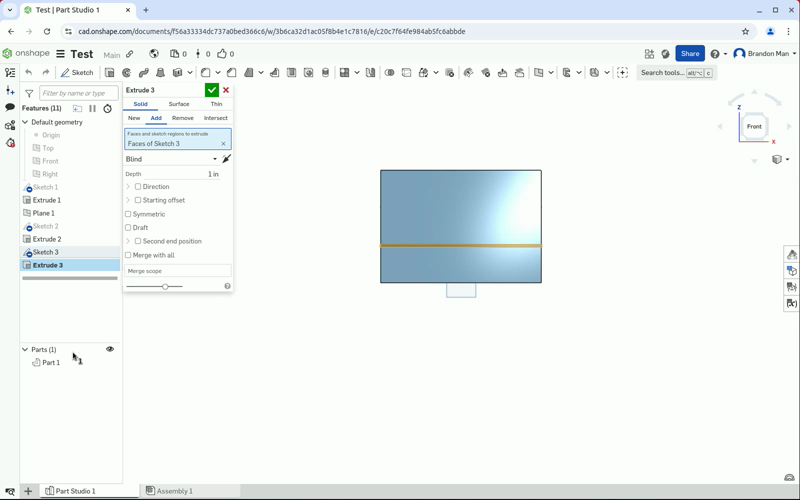
mouse_move(143, 106)
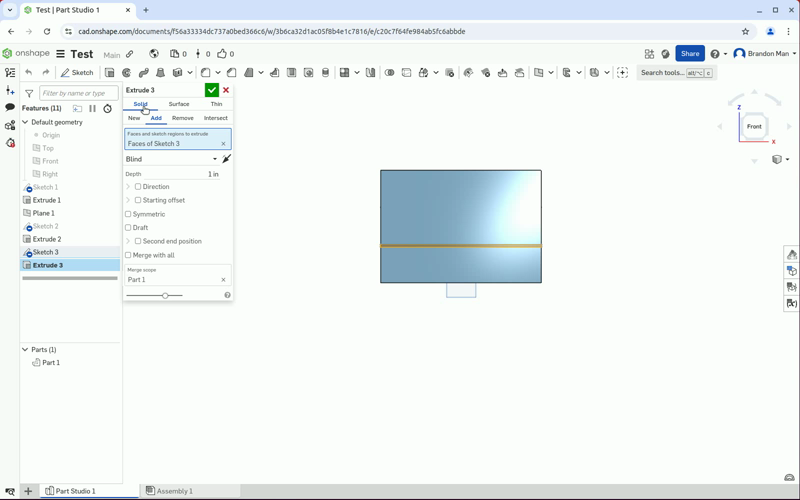
click(143, 106)
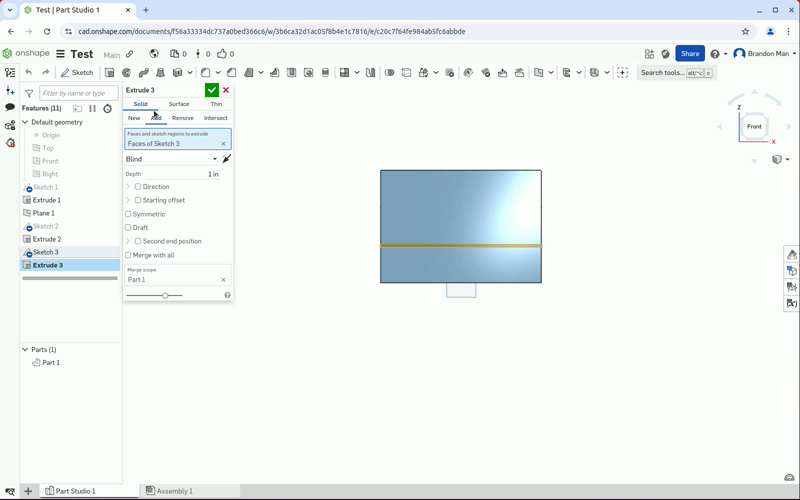
mouse_move(186, 120)
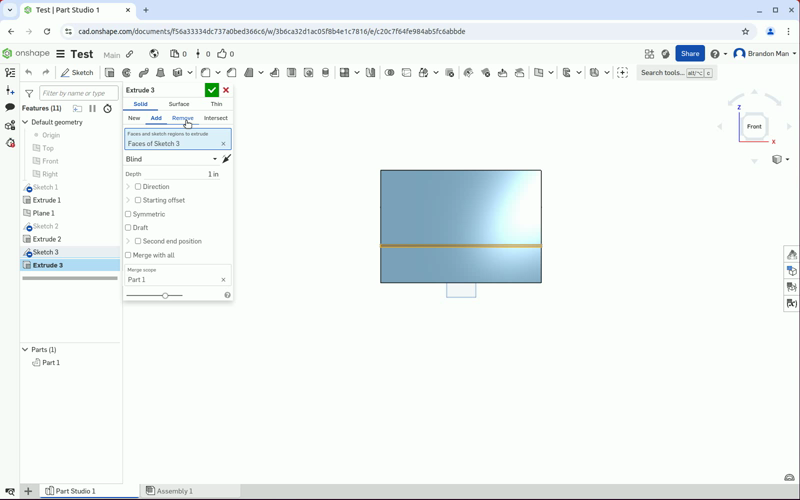
click(186, 120)
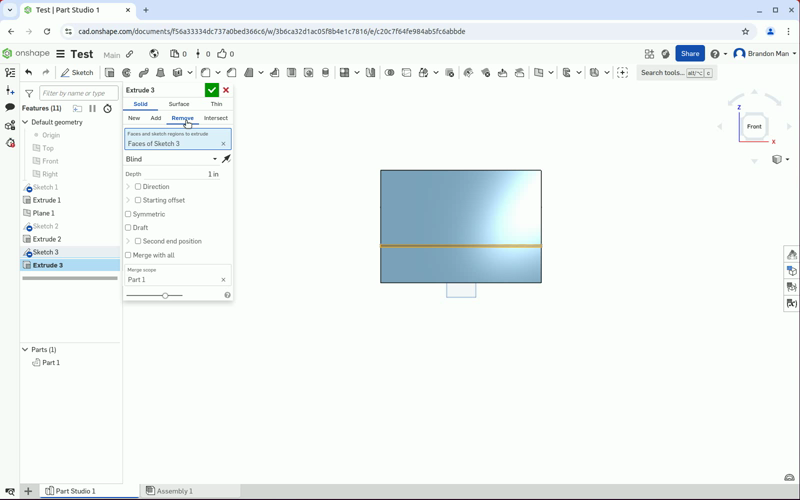
key(tab, 4)
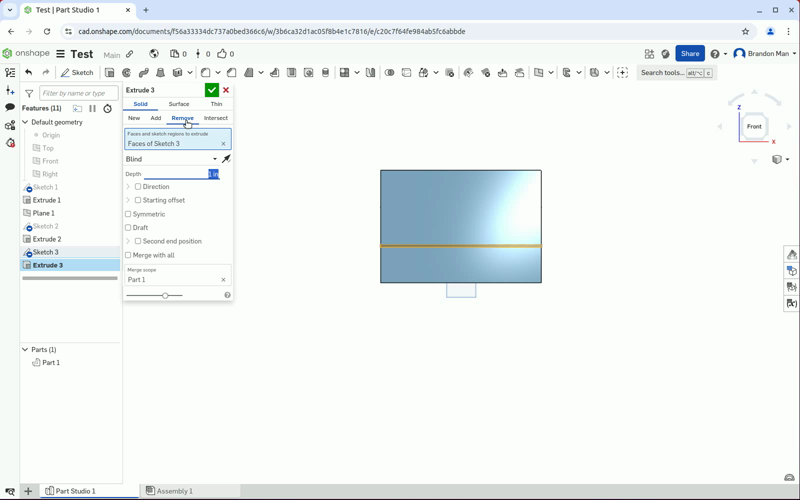
text(1.204)
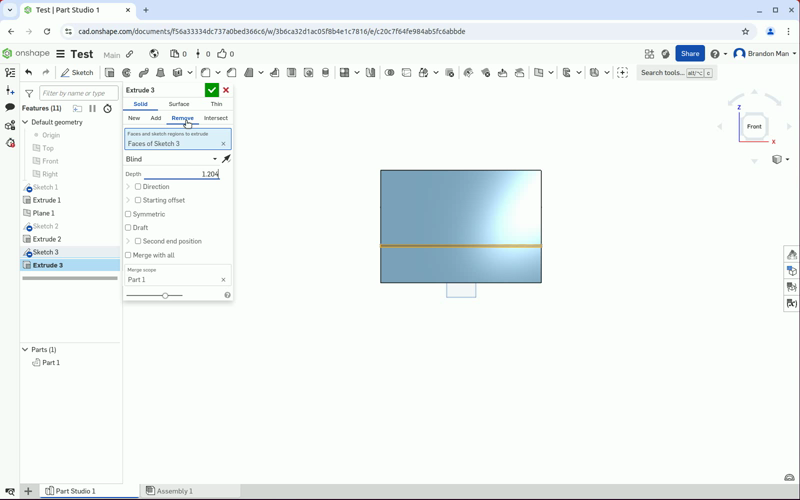
key(tab, 6)
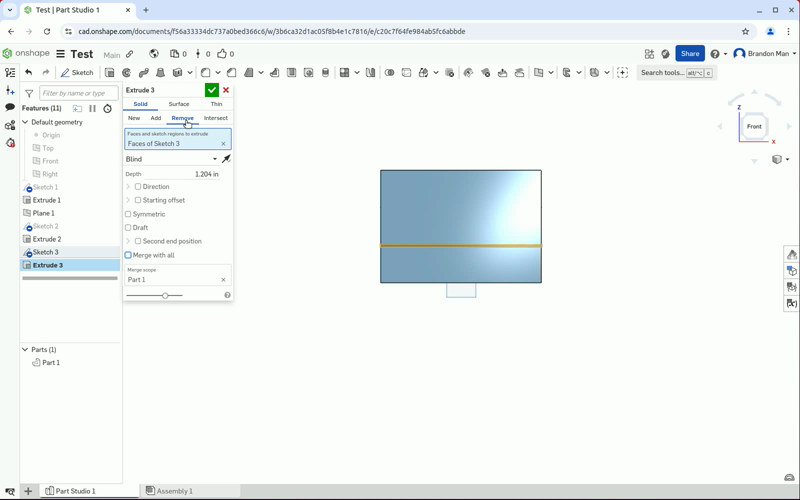
key(space)
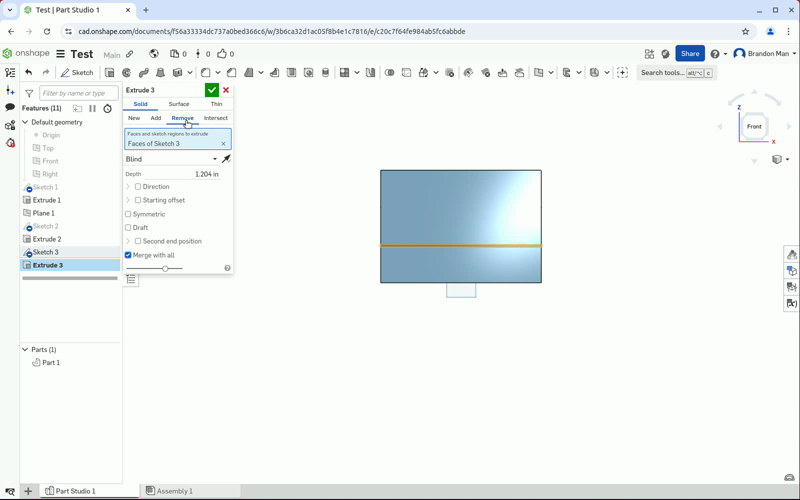
key(enter)
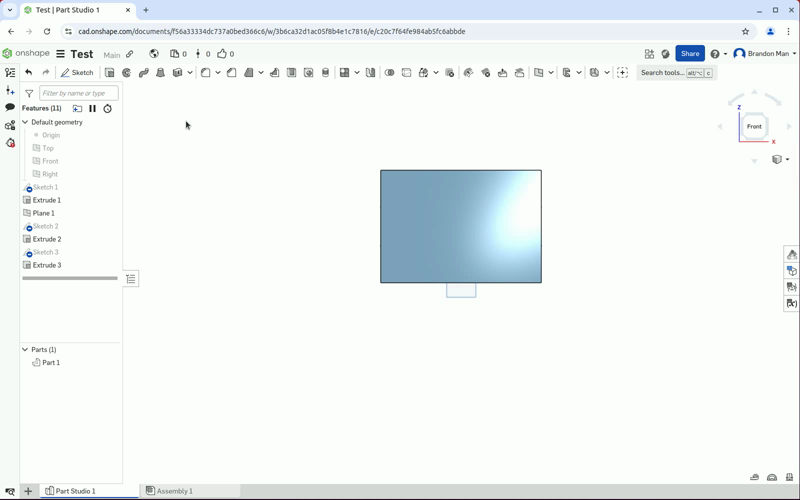
key(shift+h)
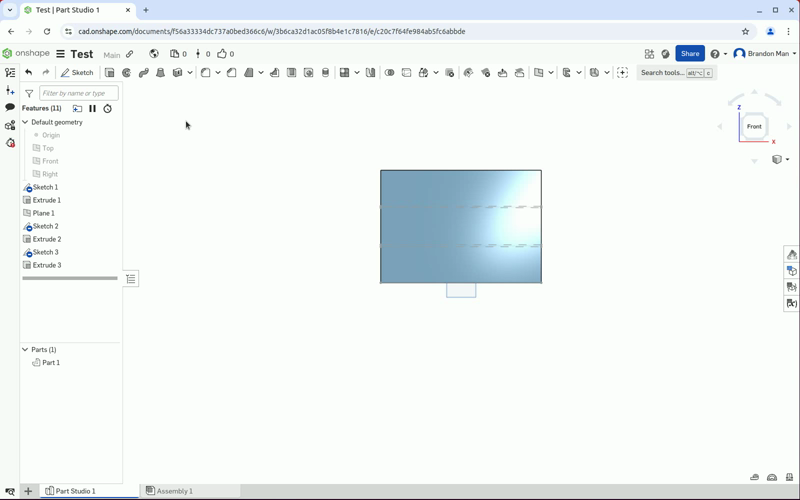
key(shift+h)
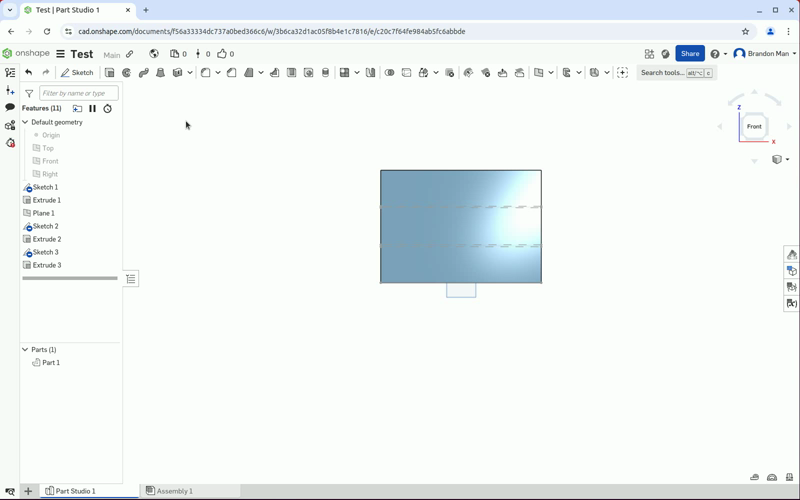
key(shift+7)
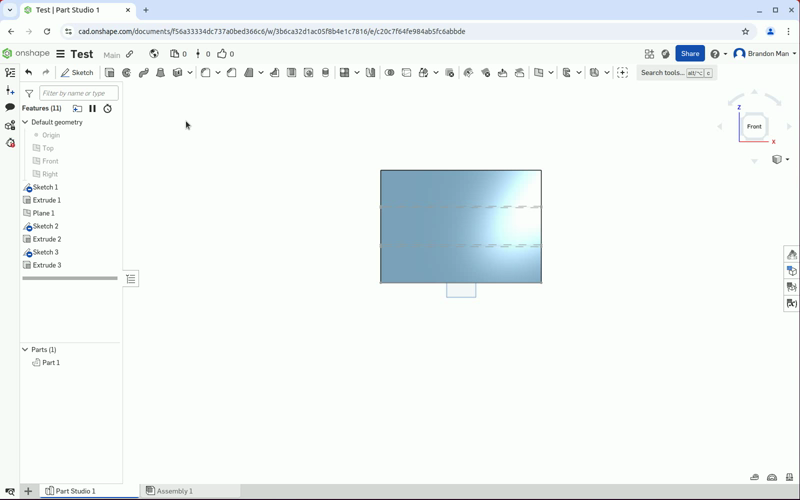
key(left, 2)
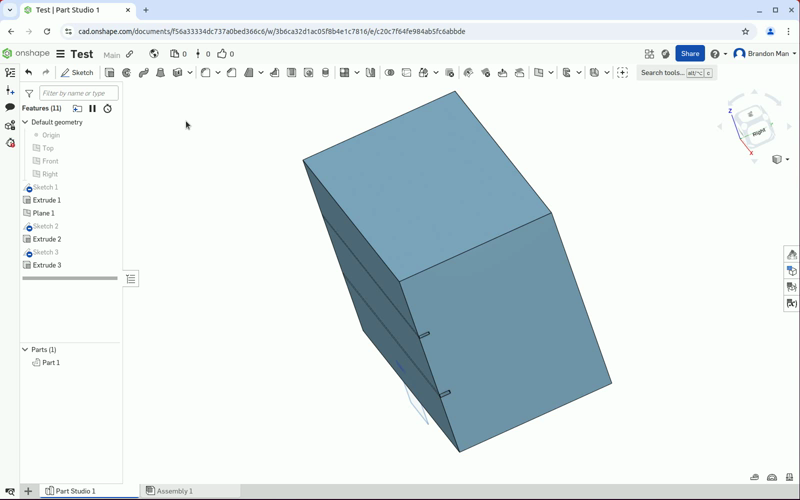
key(down, 2)
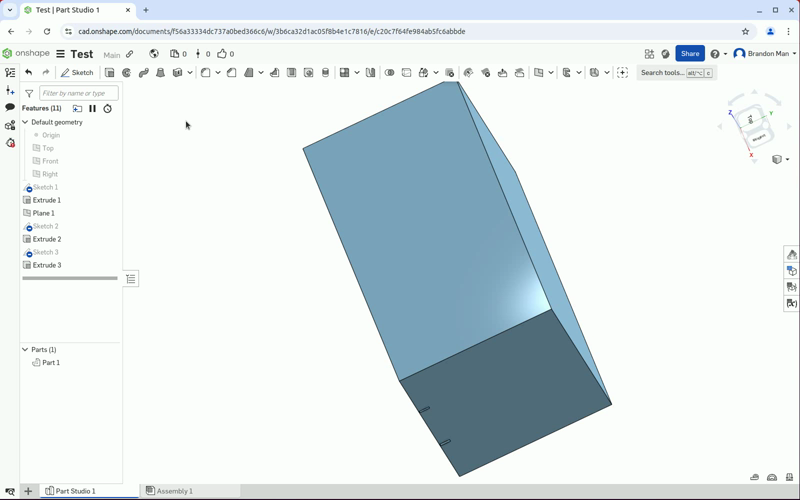
key(up, 2)
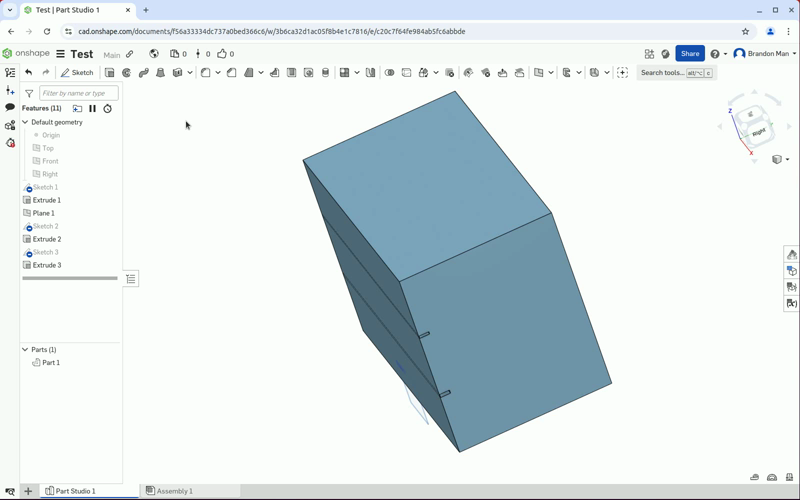
key(right, 2)
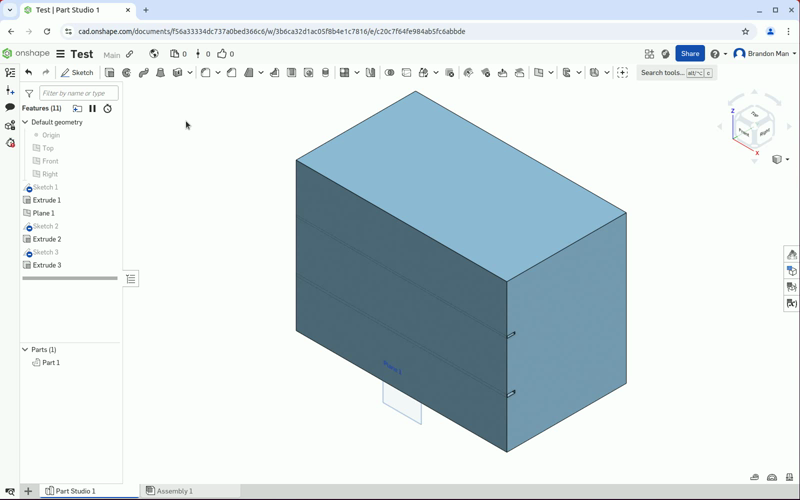
mouse_move(73, 189)
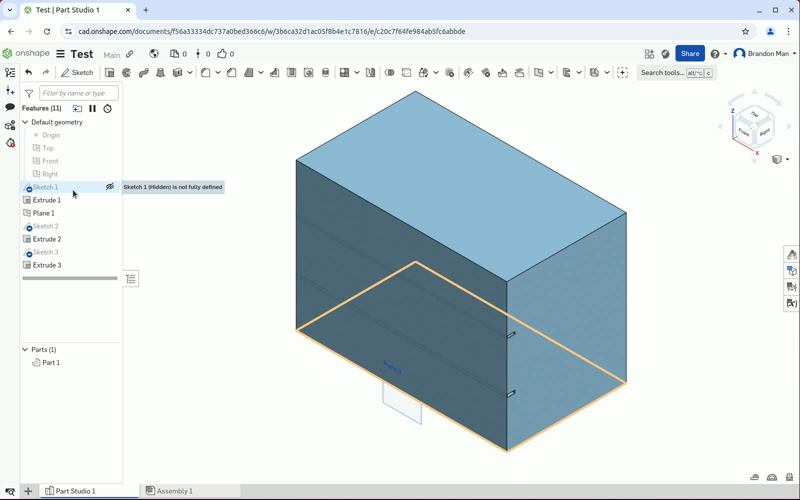
click(73, 189)